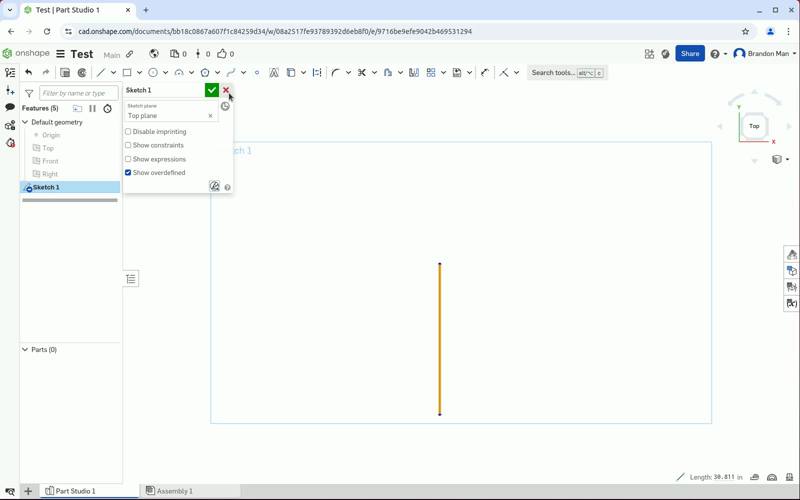
key(shift+h)
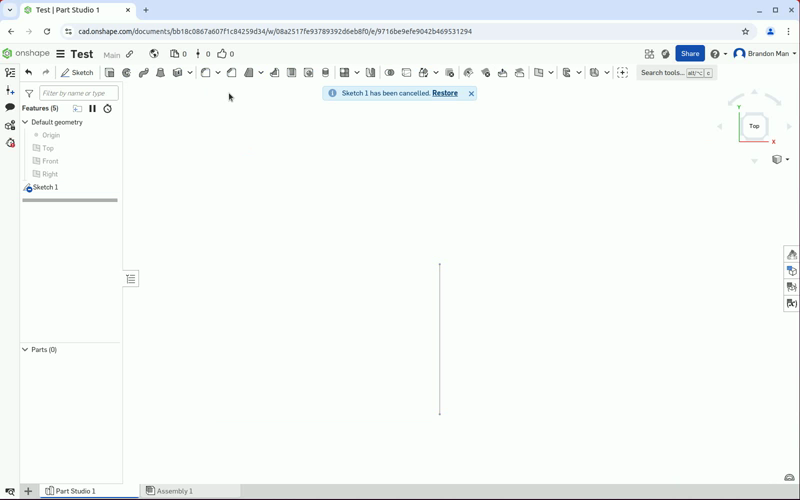
key(shift+s)
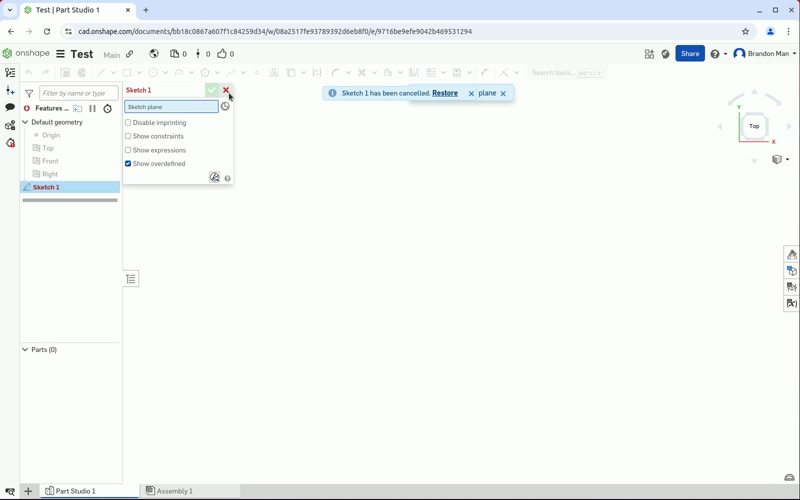
mouse_move(73, 150)
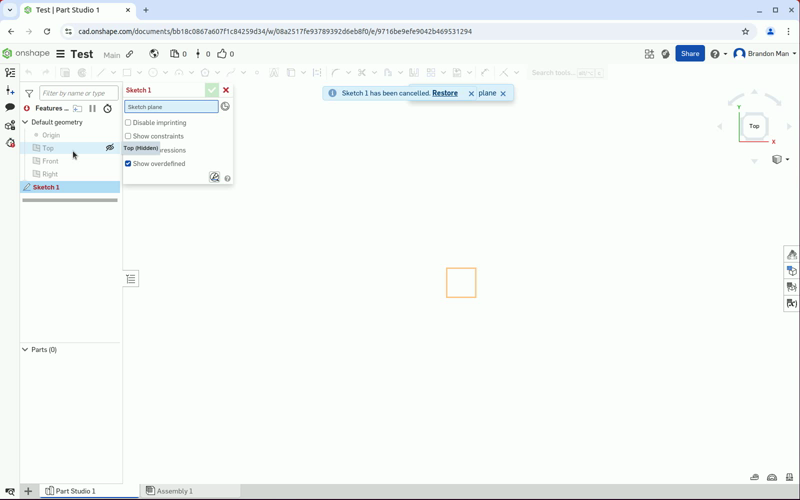
click(73, 150)
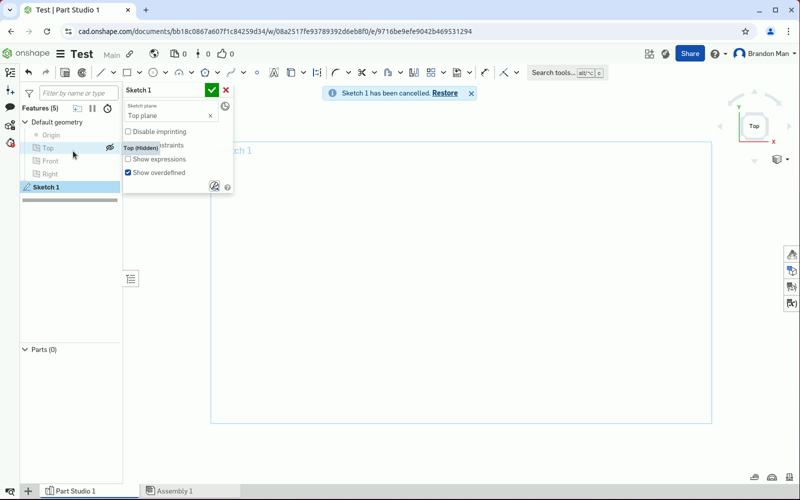
mouse_move(73, 352)
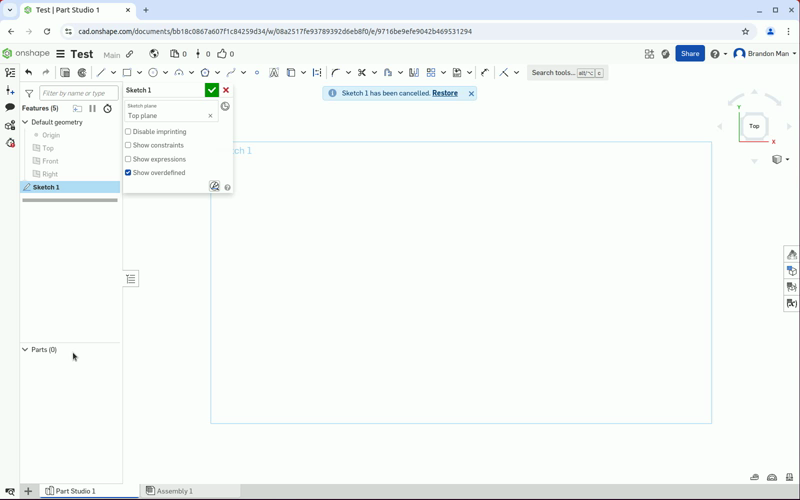
key(y)
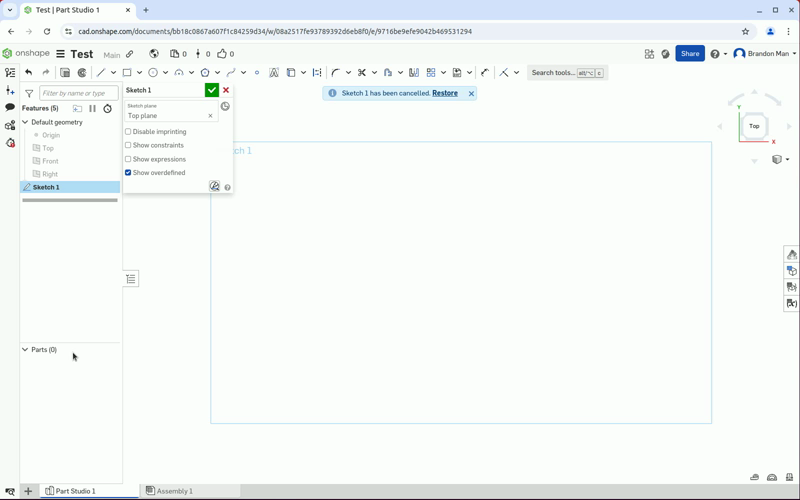
key(l)
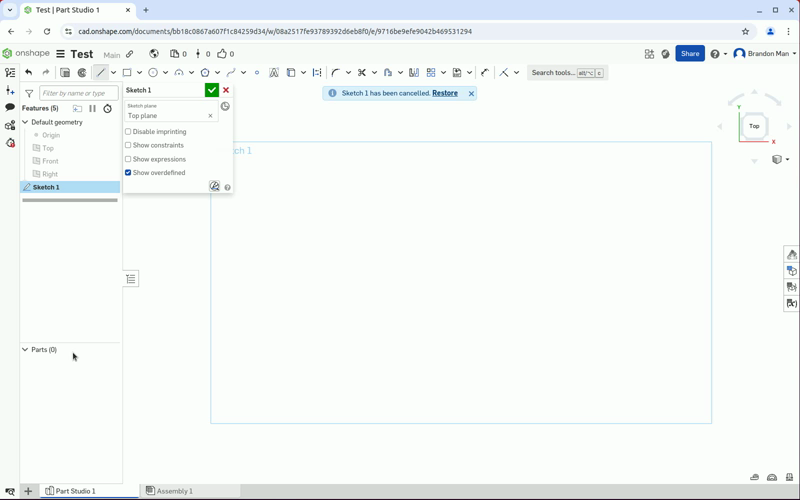
key_down(shift)
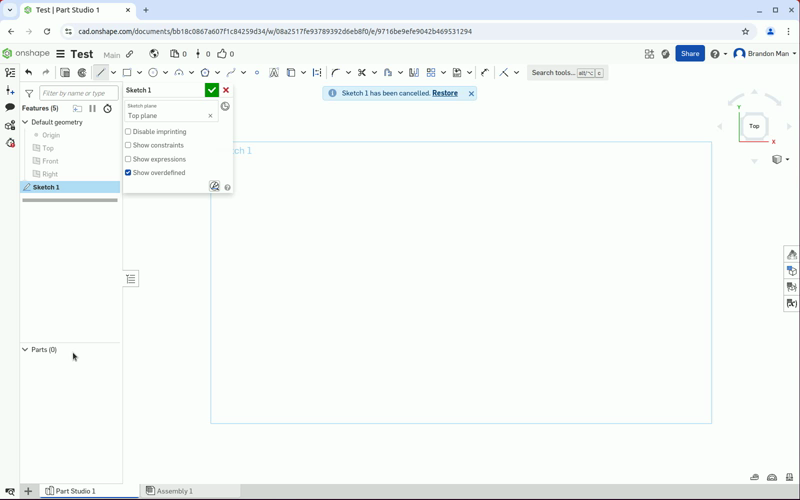
mouse_move(460, 282)
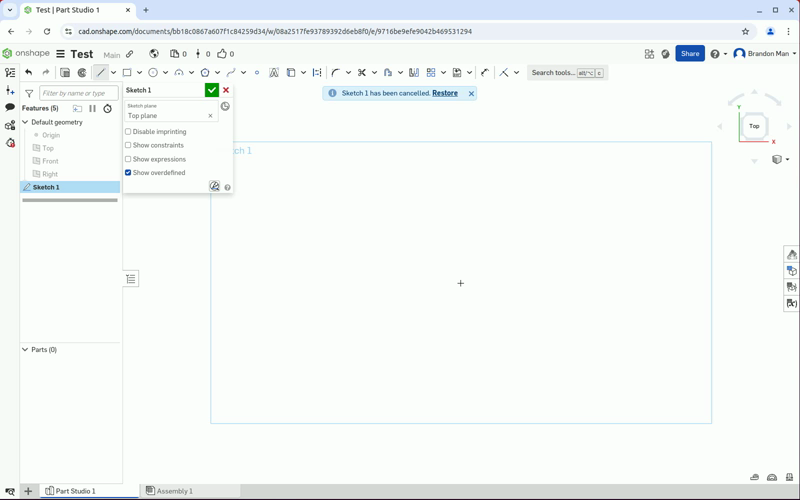
click(460, 282)
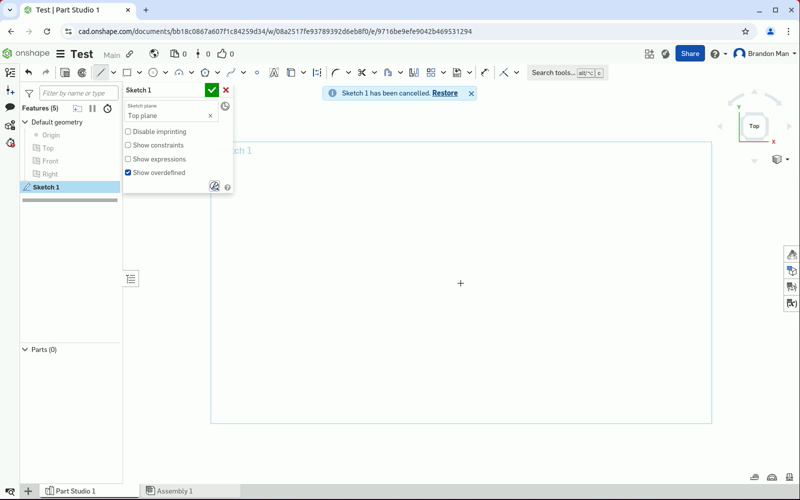
key_up(shift)
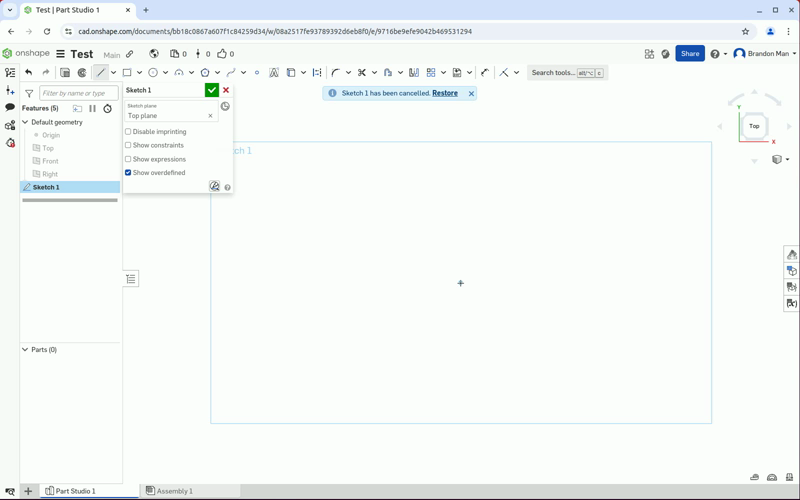
key_down(shift)
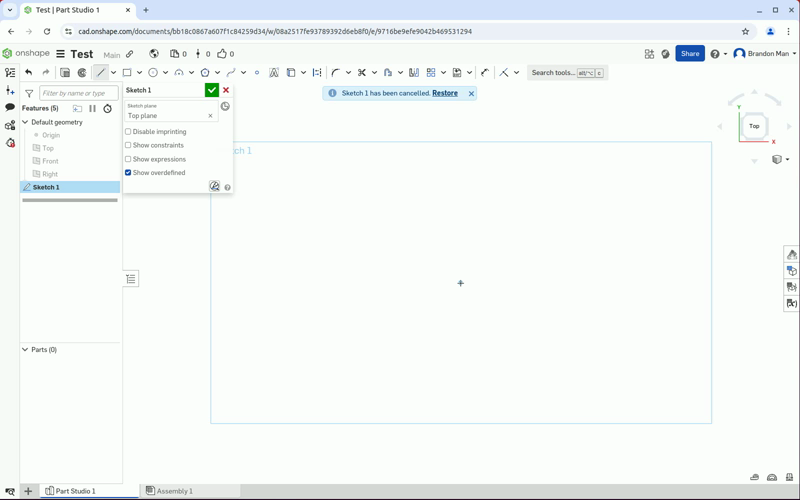
mouse_move(573, 282)
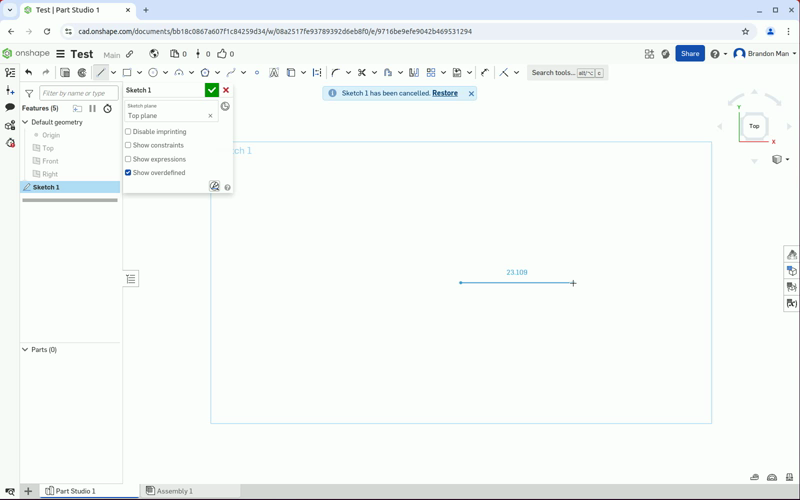
click(573, 282)
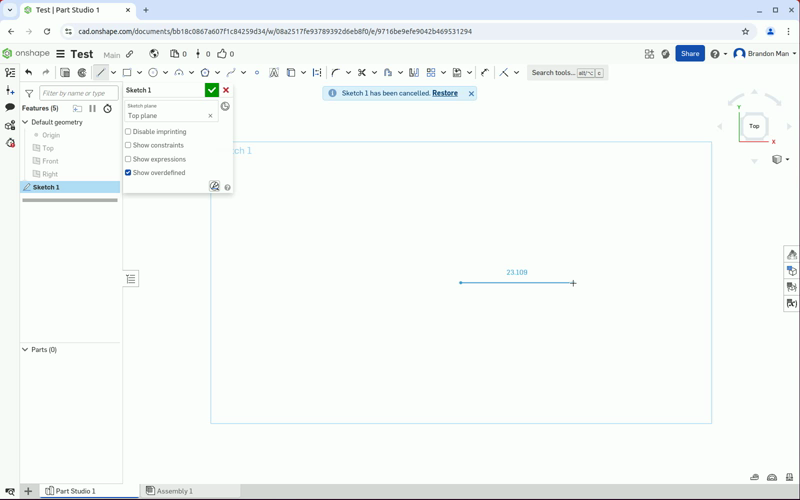
key_up(shift)
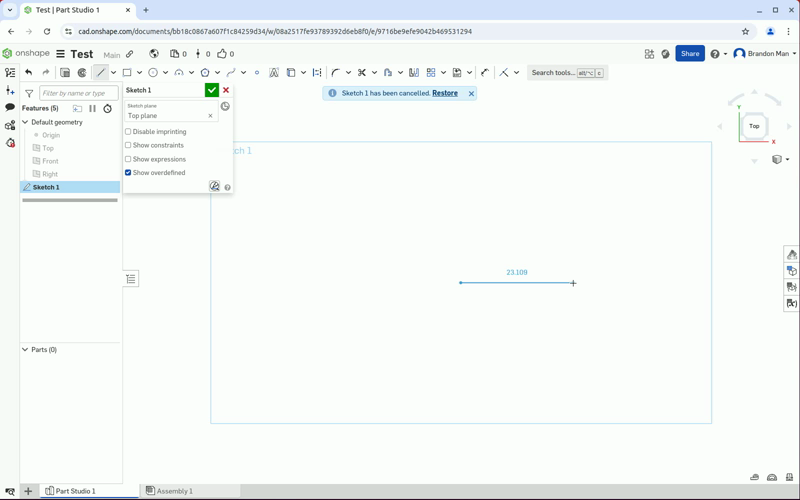
key_down(shift)
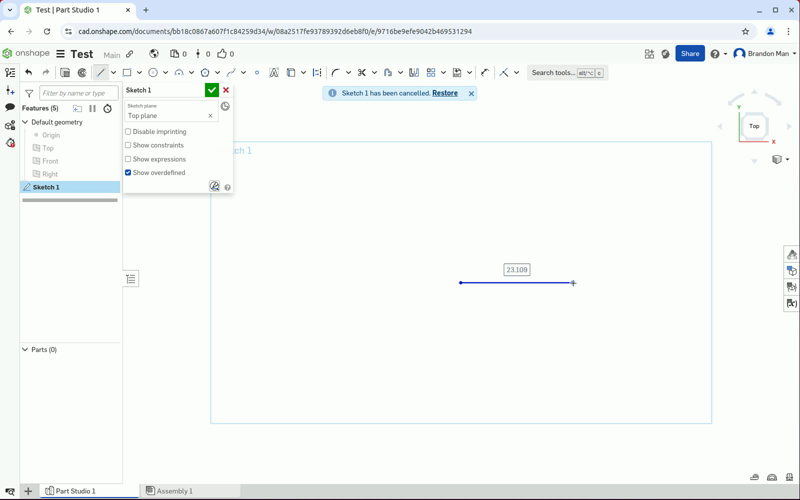
mouse_move(573, 170)
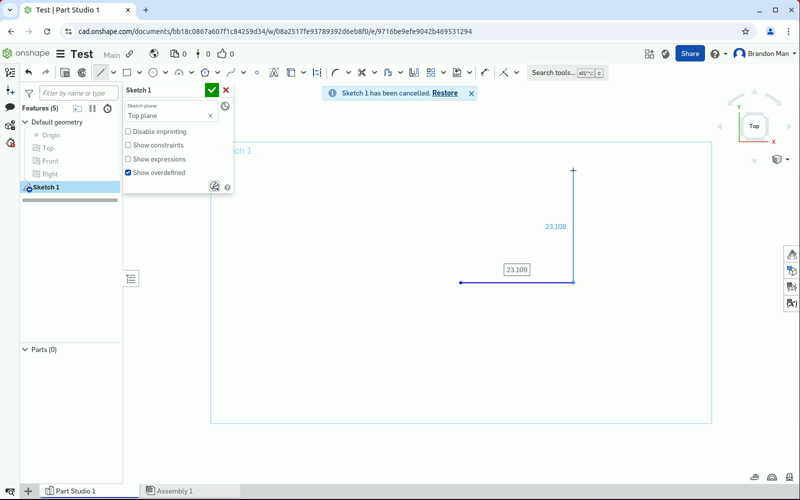
click(573, 170)
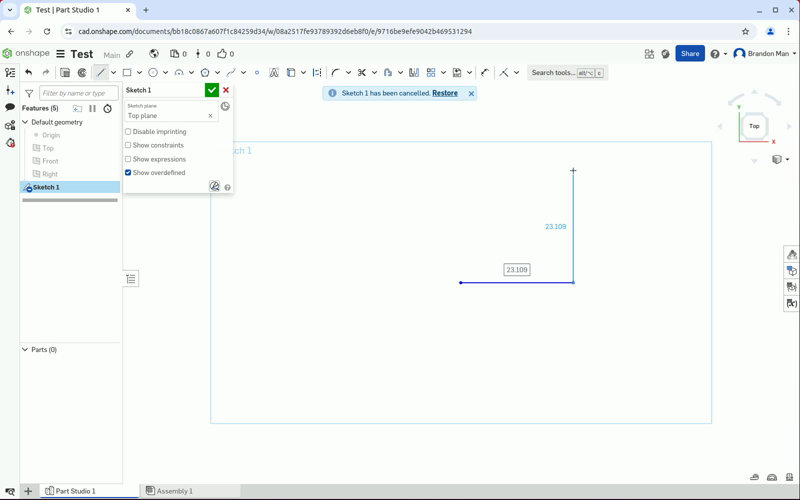
key_up(shift)
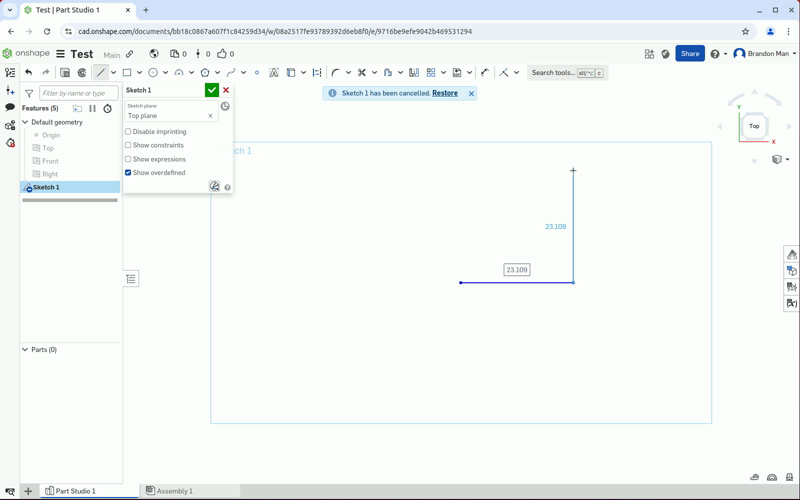
key_down(shift)
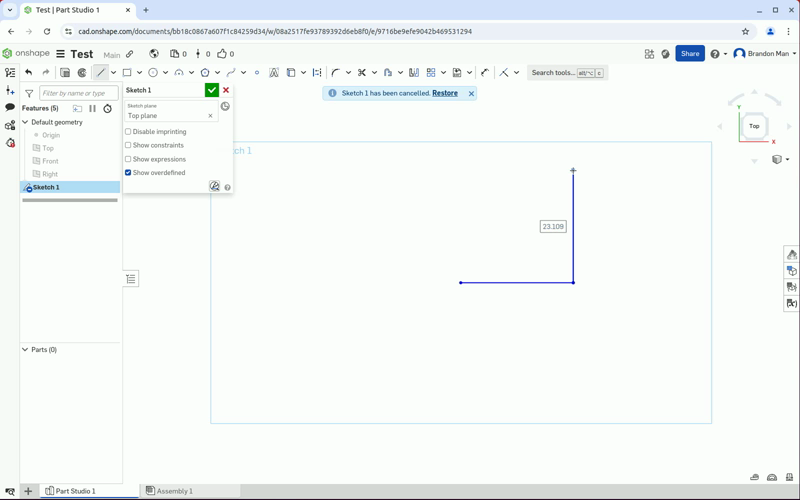
mouse_move(460, 170)
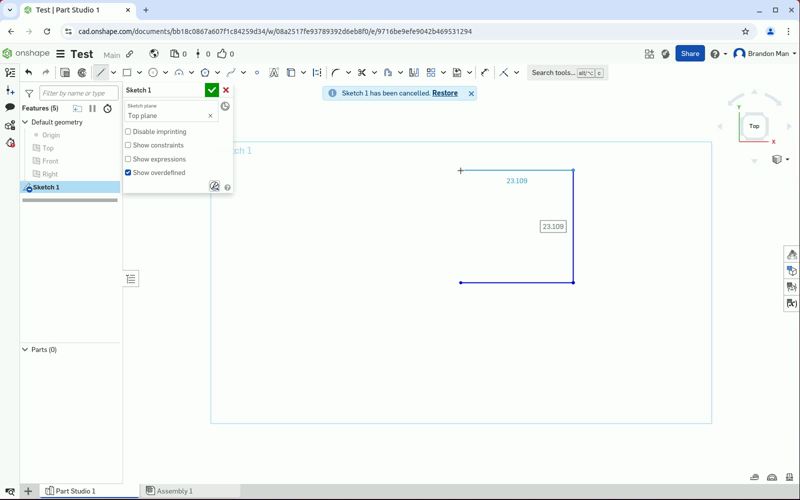
click(460, 170)
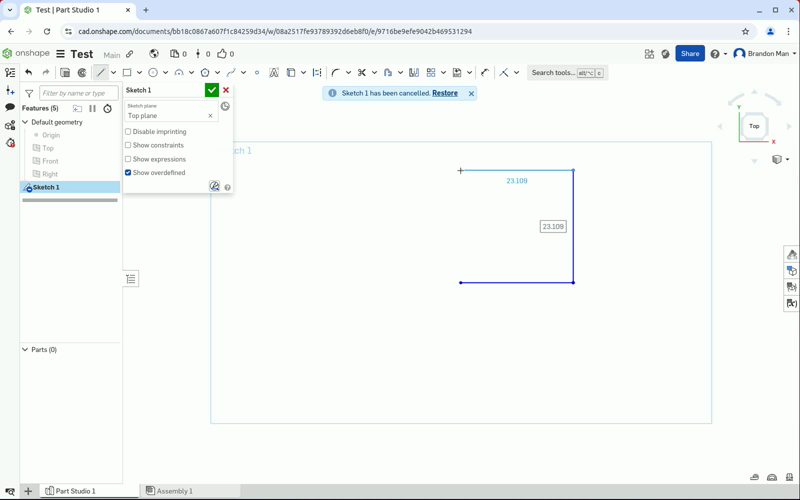
key_up(shift)
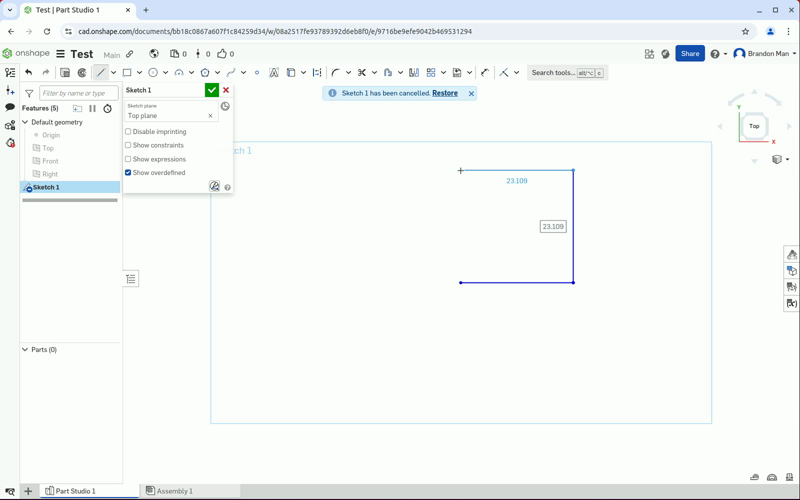
key_down(shift)
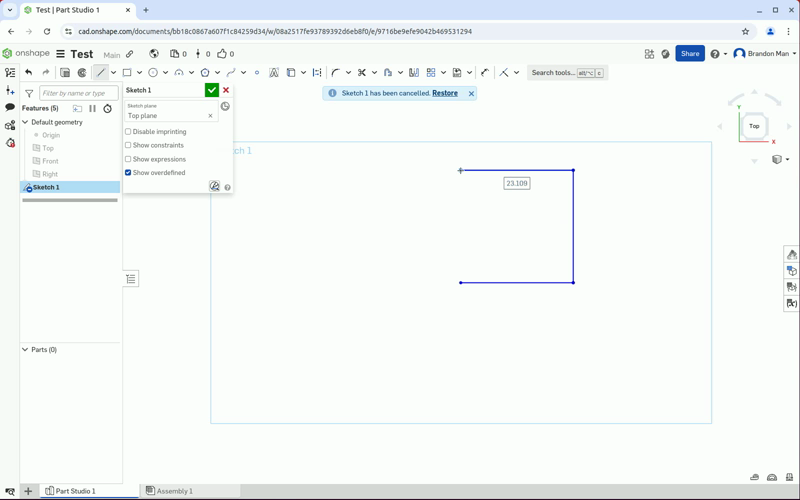
mouse_move(460, 282)
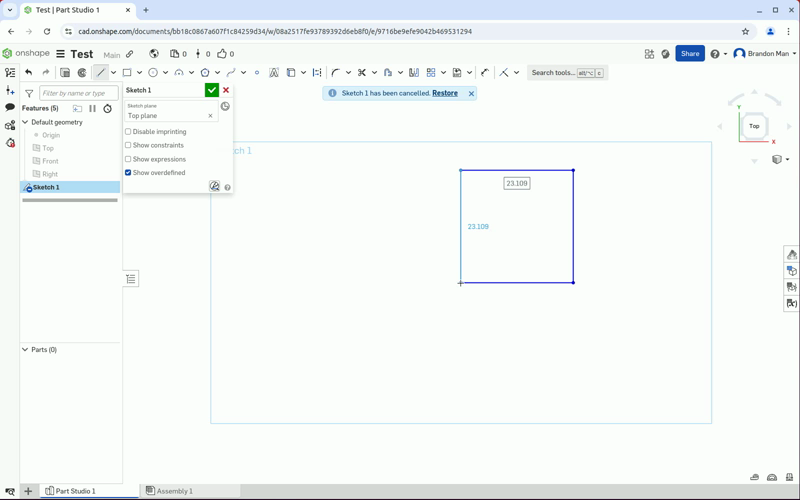
key_up(shift)
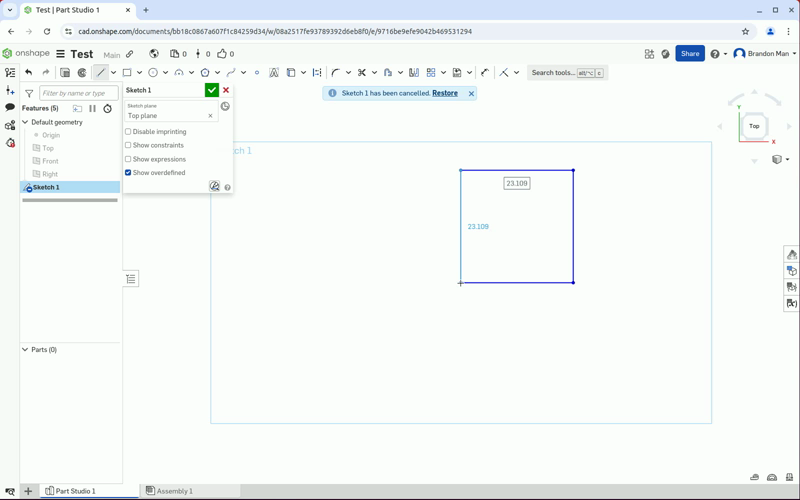
click(460, 282)
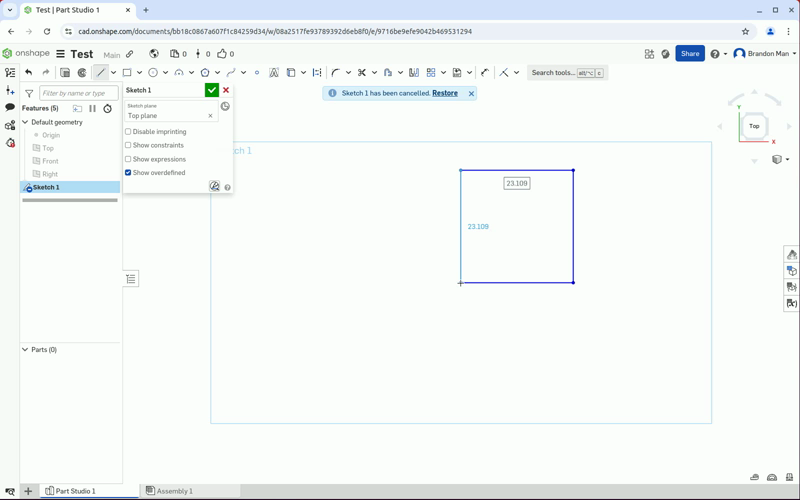
key(esc)
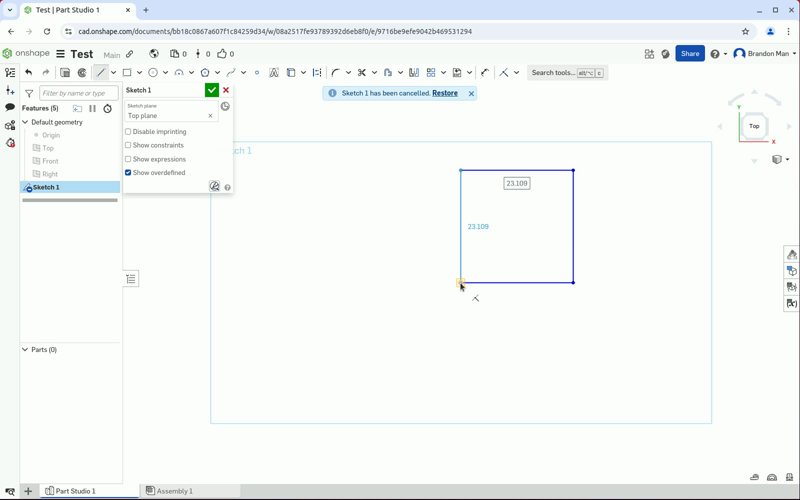
mouse_move(528, 257)
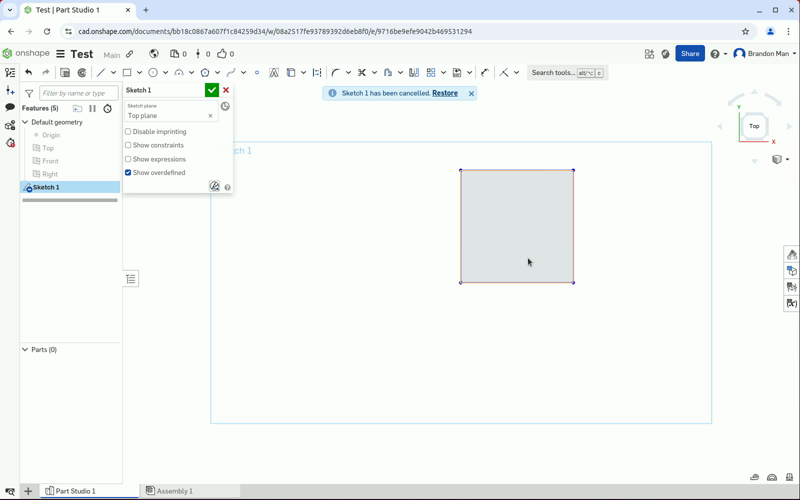
click(528, 257)
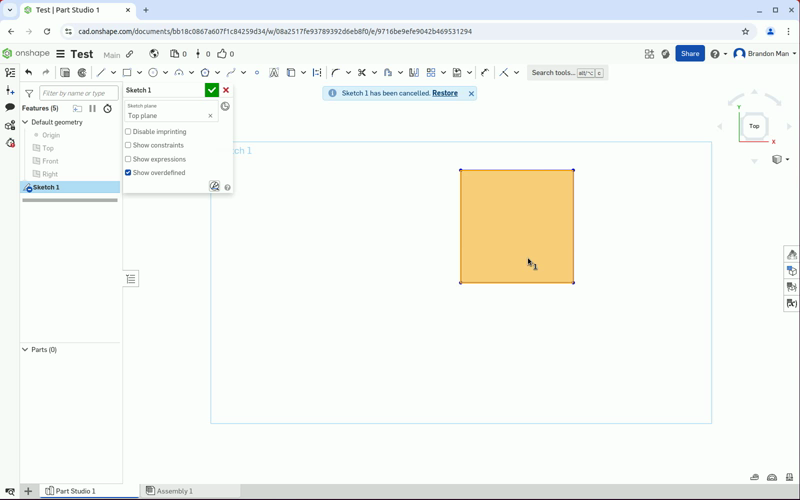
mouse_move(73, 352)
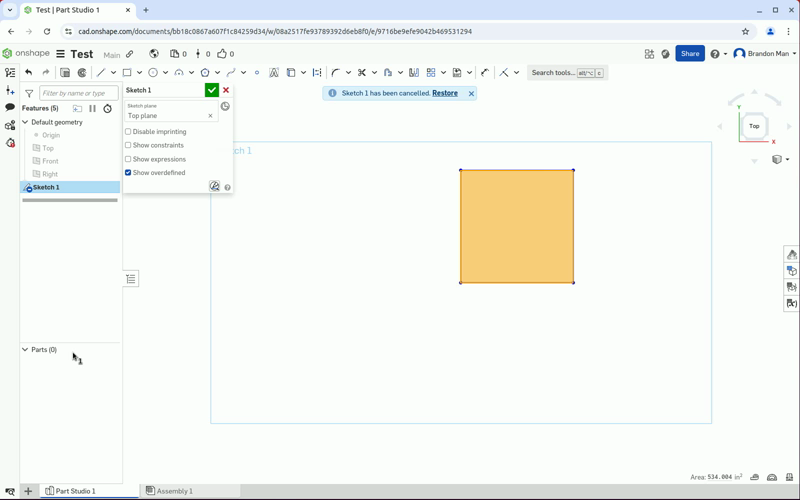
key(shift+y)
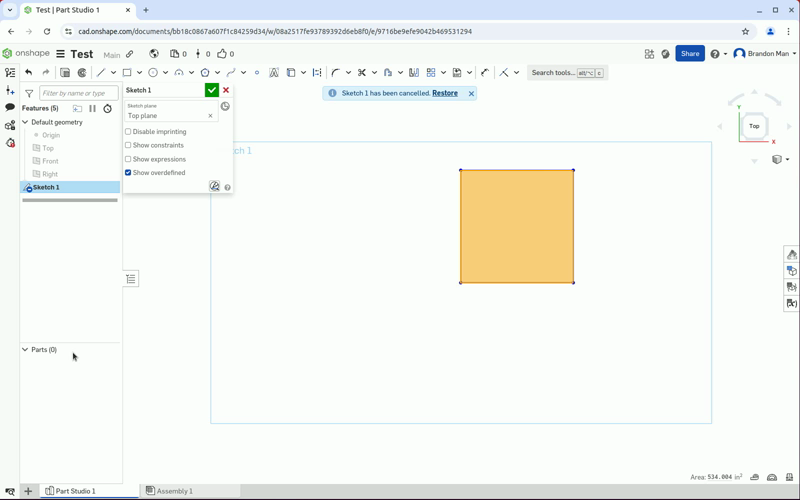
key(shift+e)
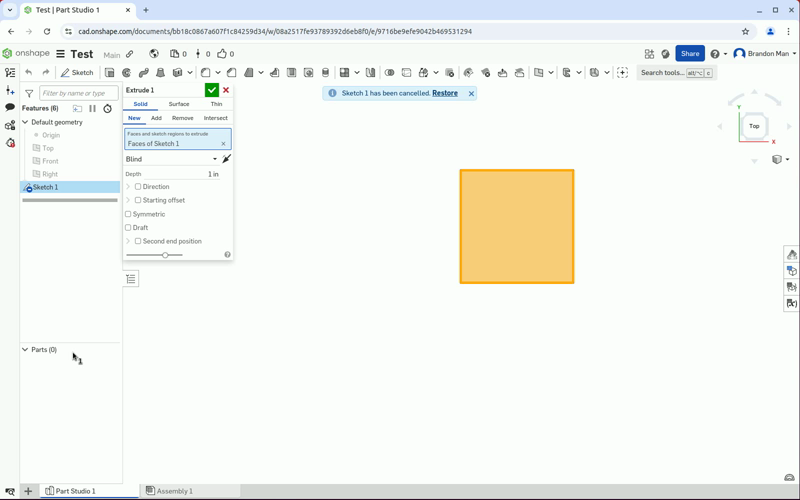
mouse_move(143, 106)
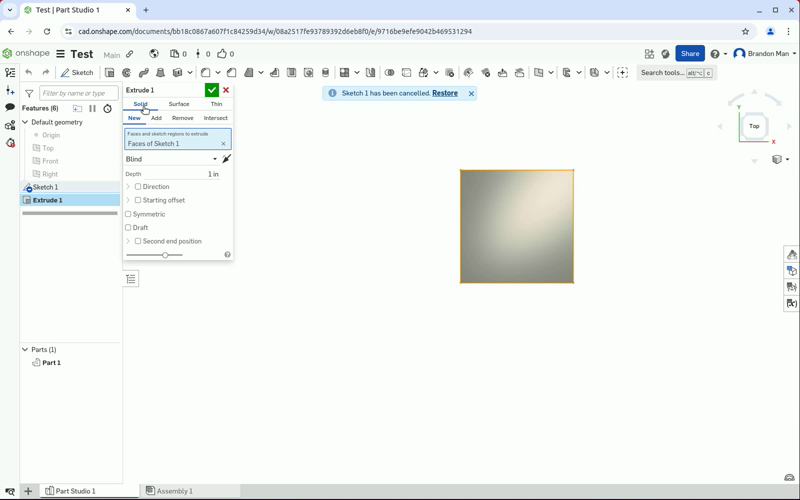
click(143, 106)
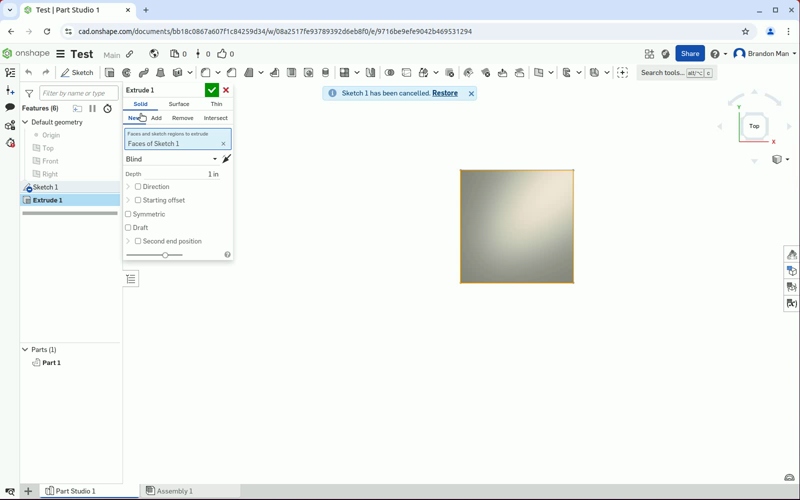
mouse_move(137, 120)
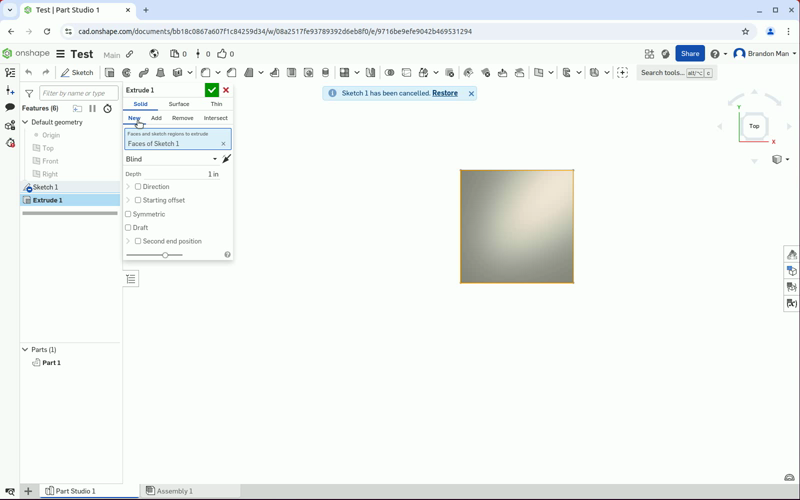
click(137, 120)
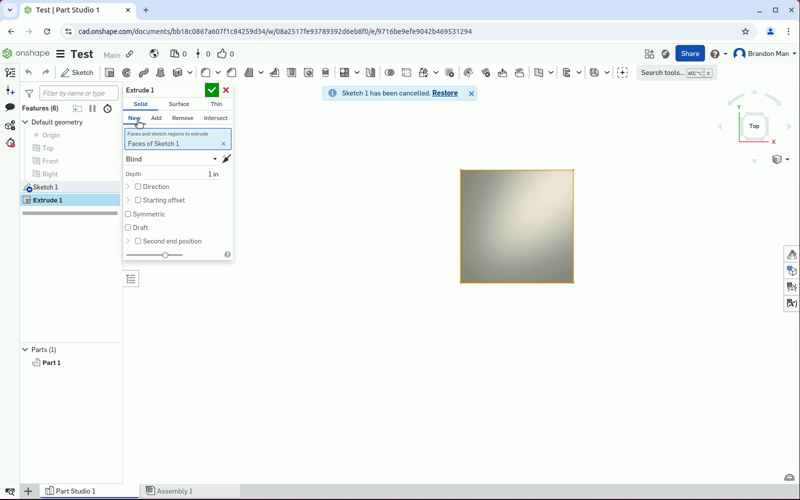
key(tab, 4)
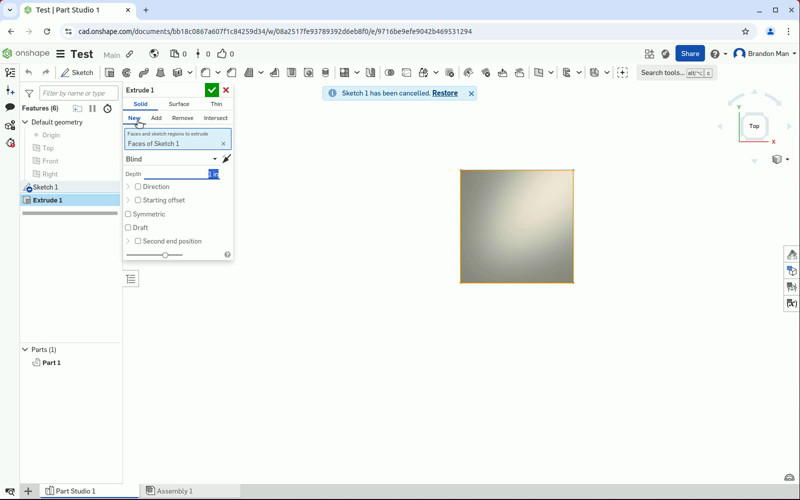
text(0.481)
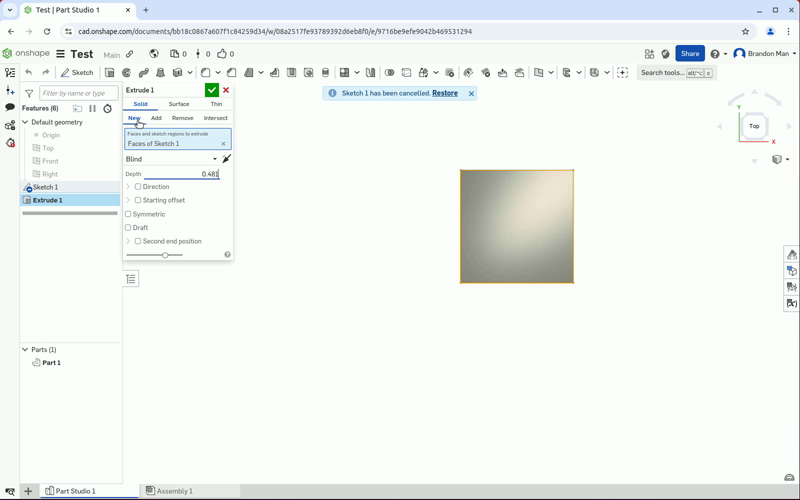
key(enter)
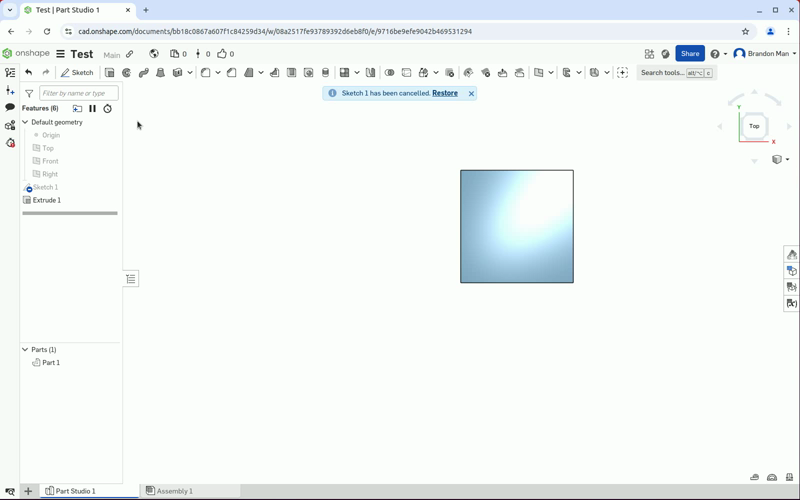
key(shift+h)
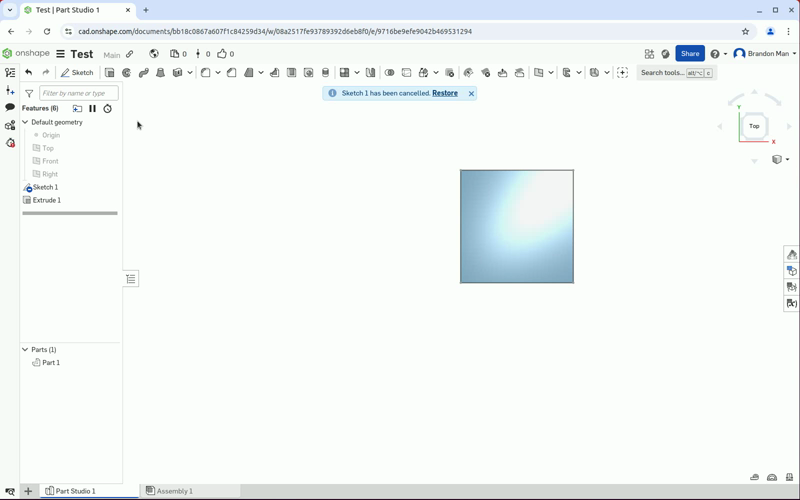
key(shift+h)
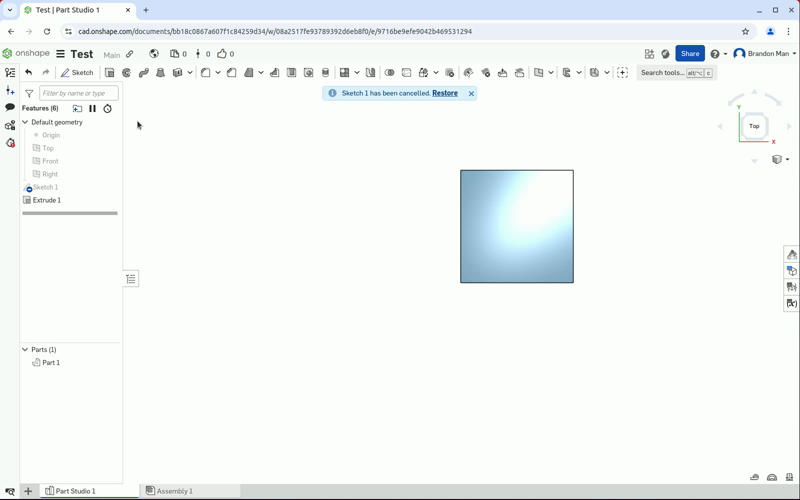
mouse_move(73, 189)
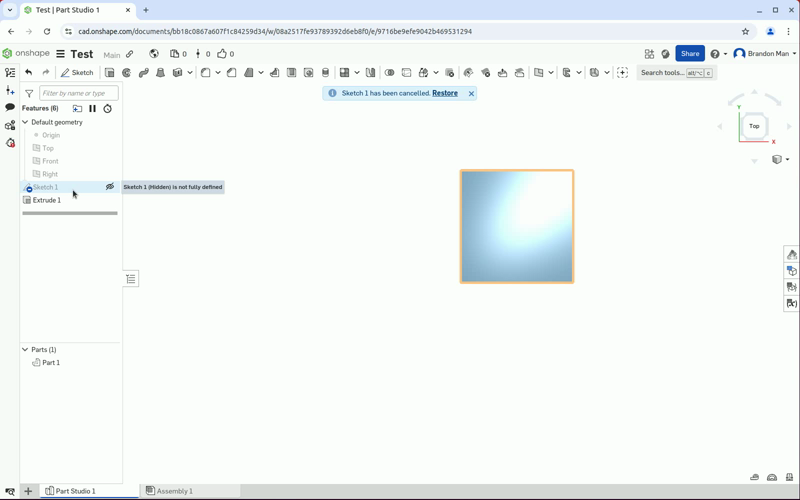
click(73, 189)
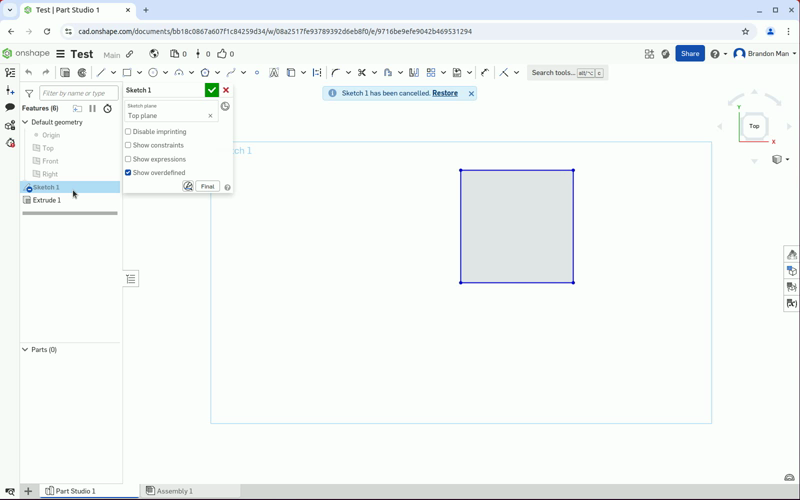
mouse_move(229, 92)
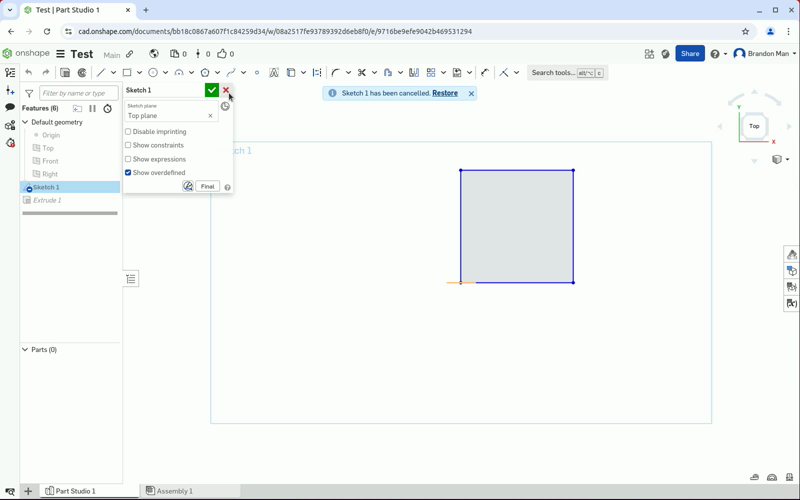
click(229, 92)
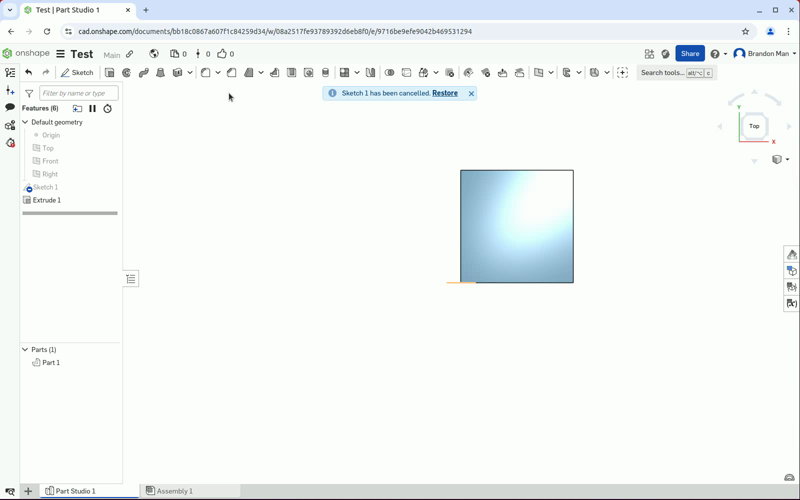
mouse_move(541, 75)
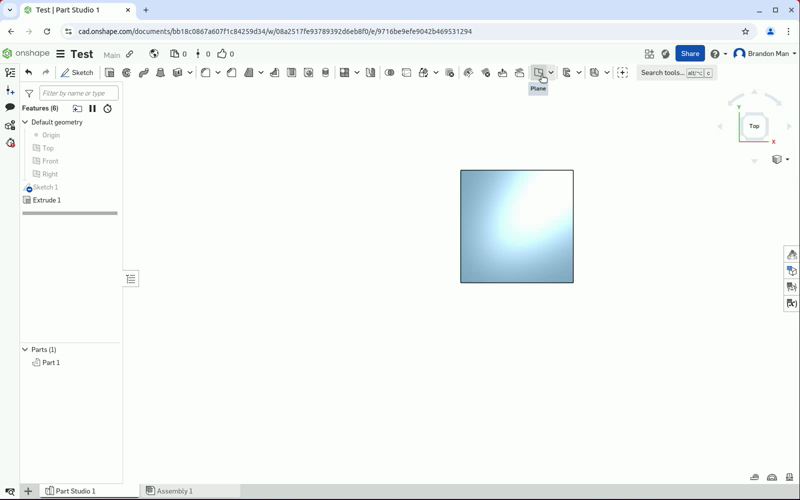
click(541, 75)
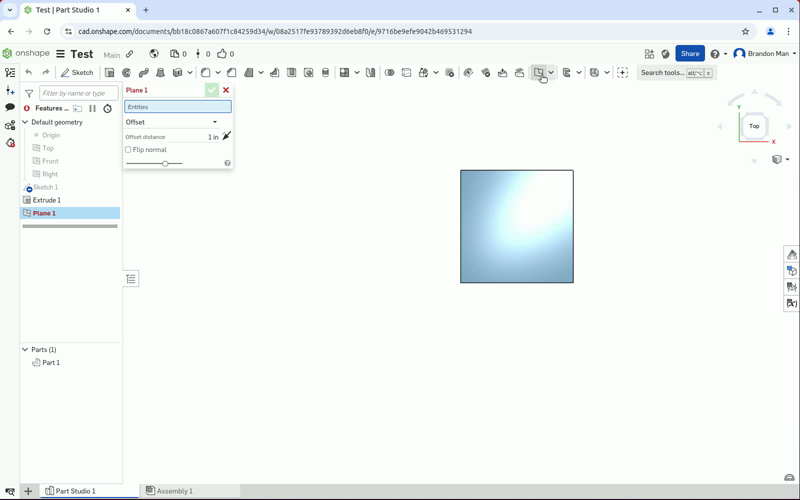
mouse_move(73, 150)
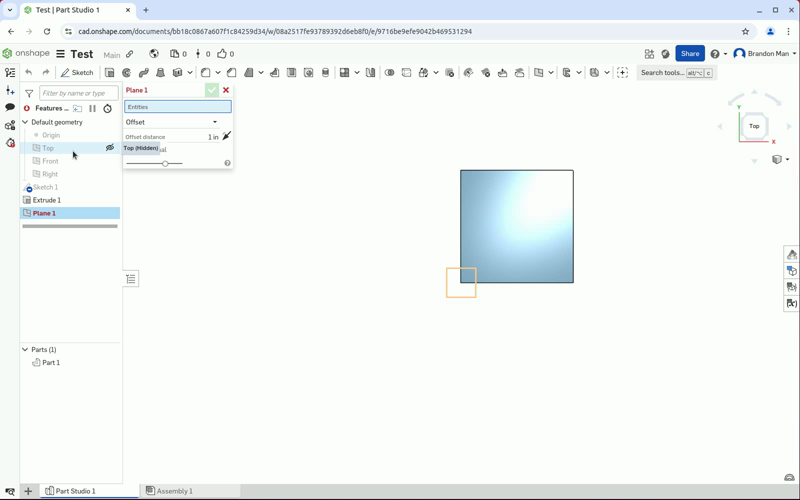
click(73, 150)
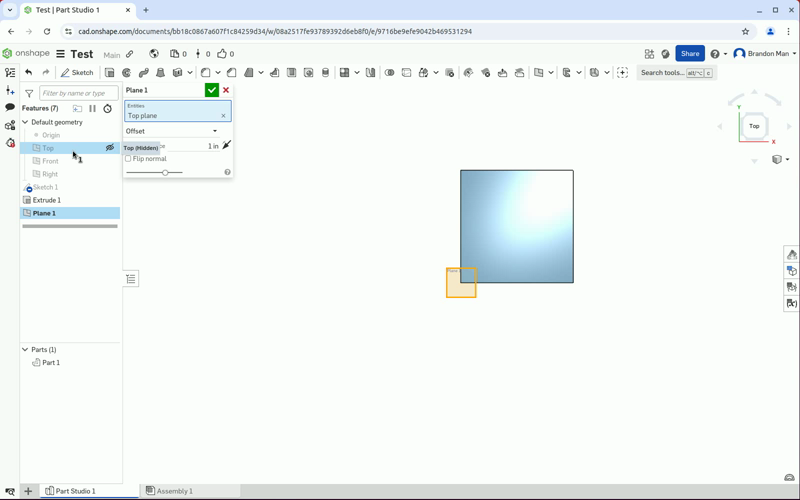
key(tab, 2)
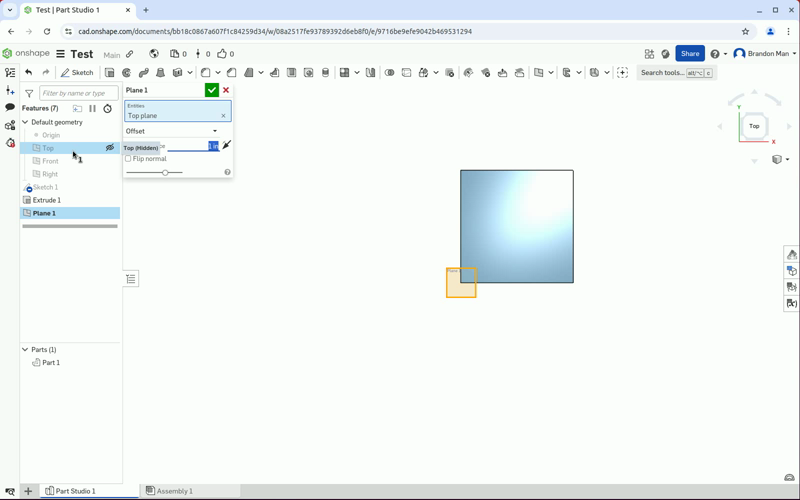
text(0.493)
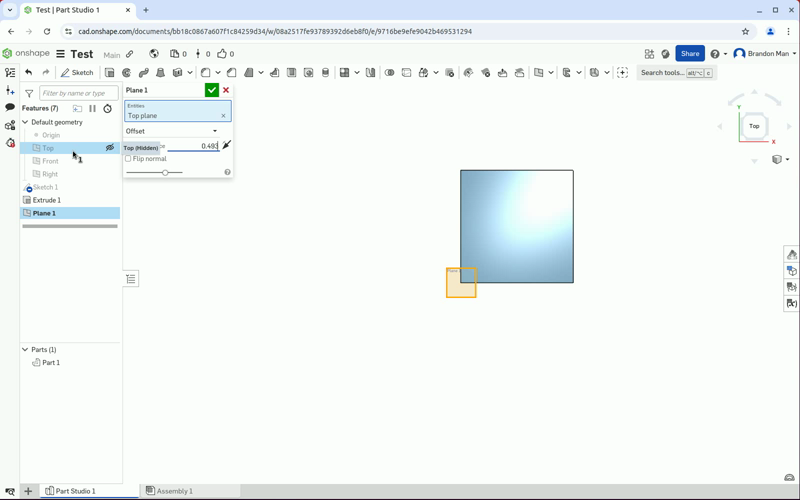
key(enter, 2)
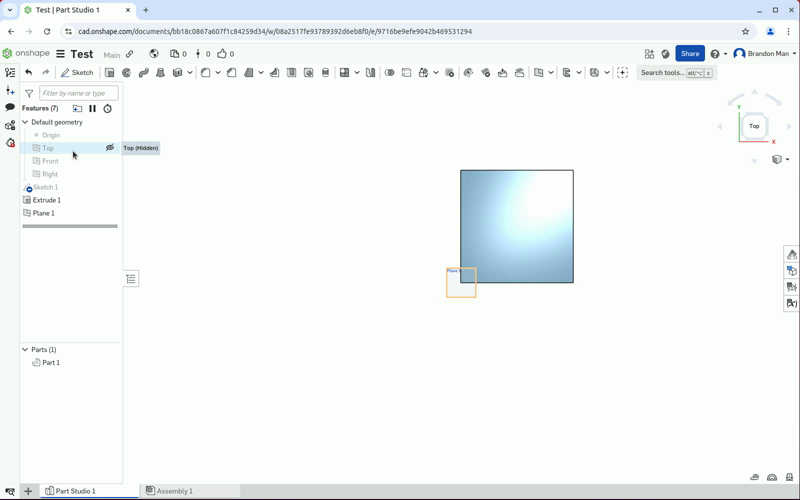
key(shift+s)
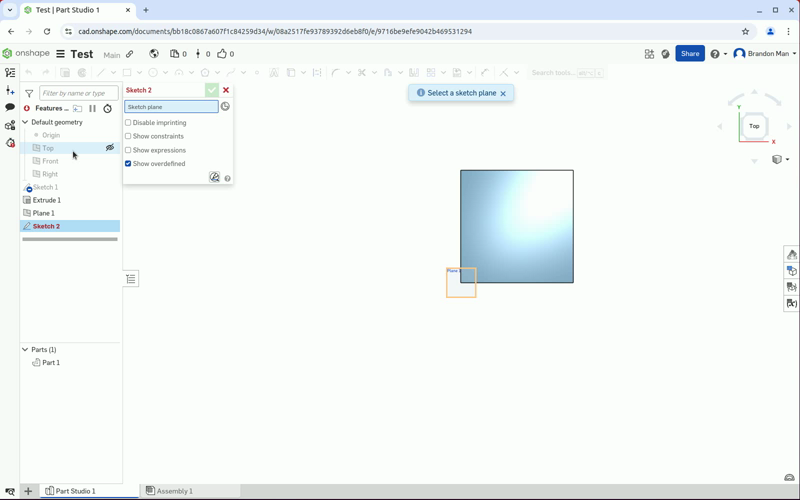
mouse_move(73, 215)
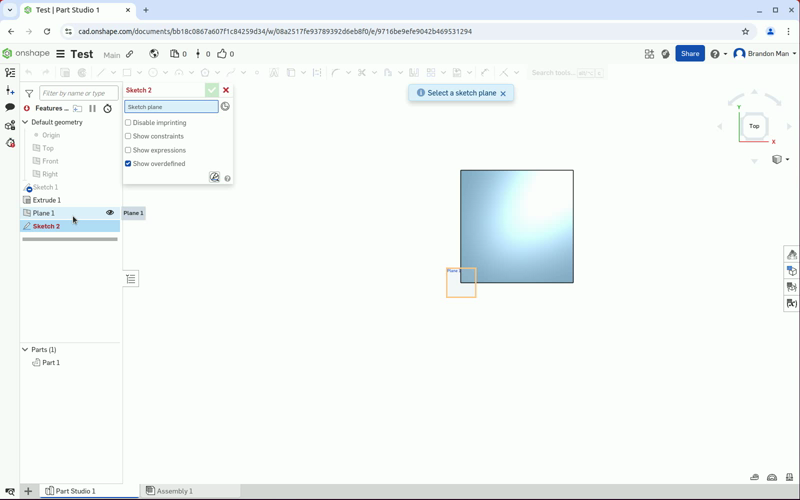
click(73, 215)
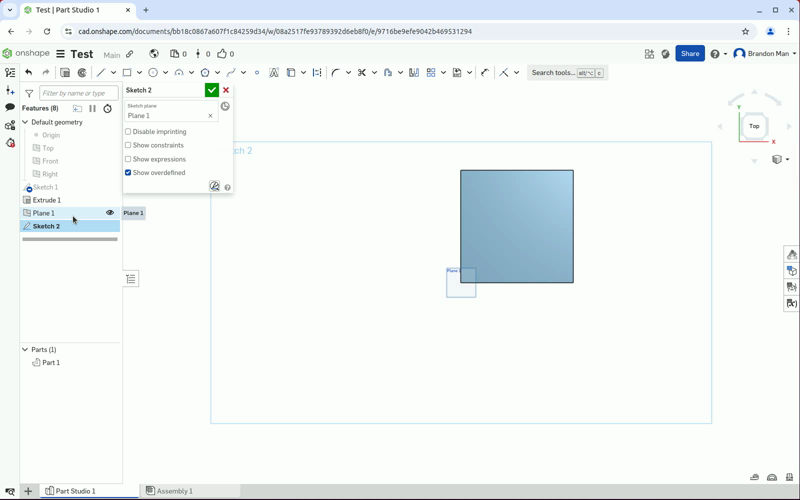
mouse_move(73, 352)
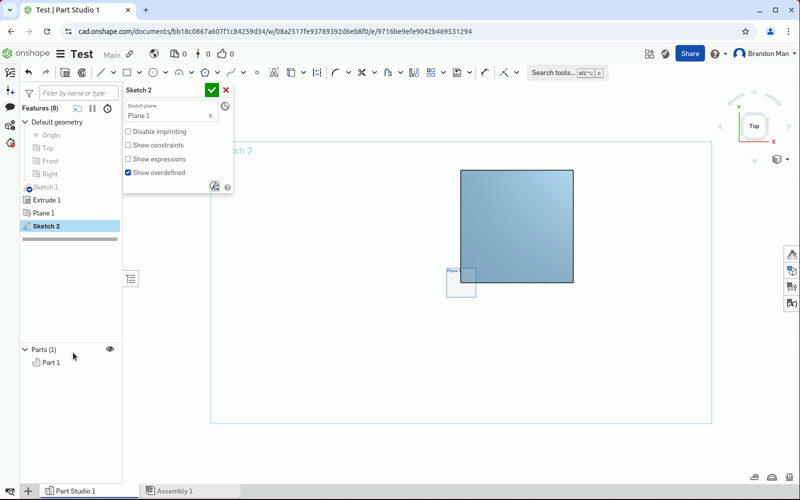
key(y)
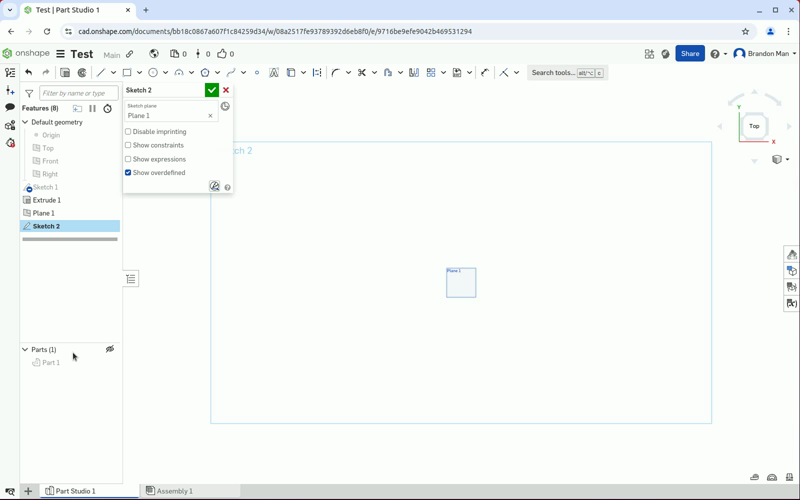
key(c)
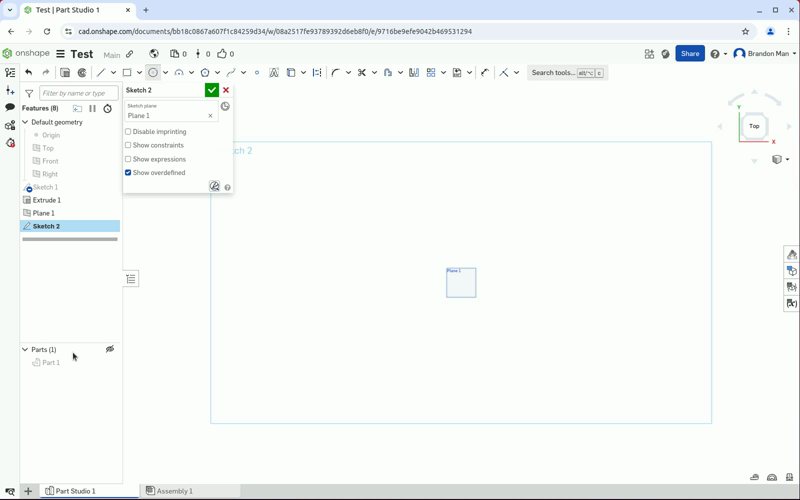
key_down(shift)
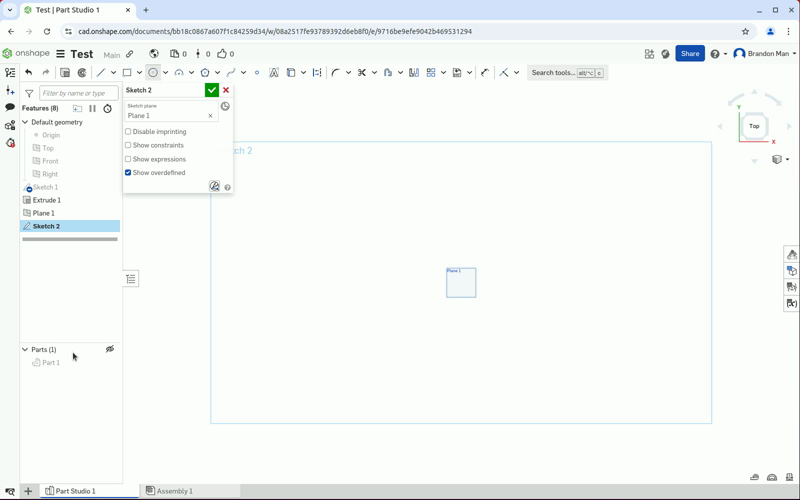
mouse_move(463, 191)
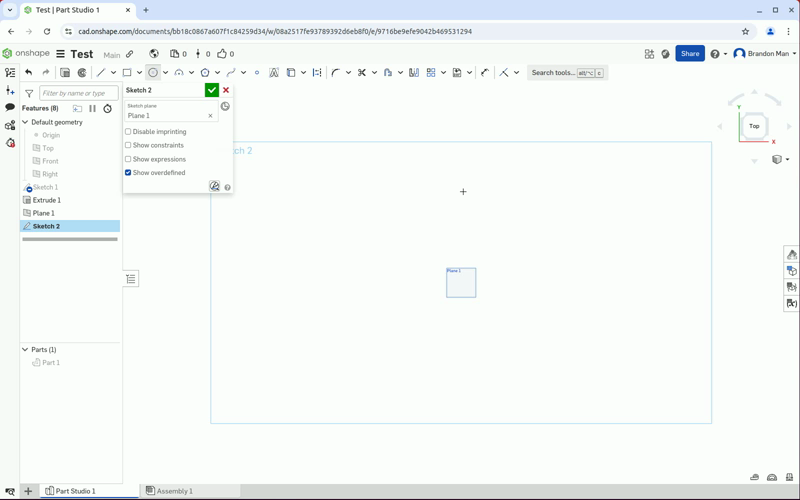
click(463, 191)
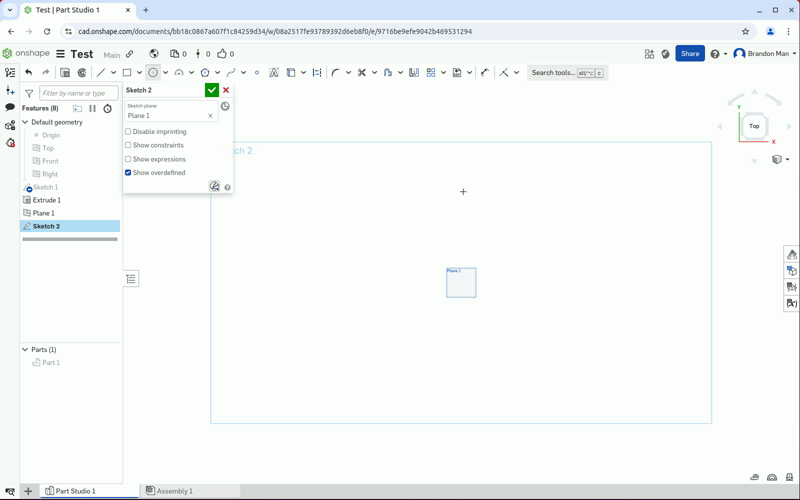
key_up(shift)
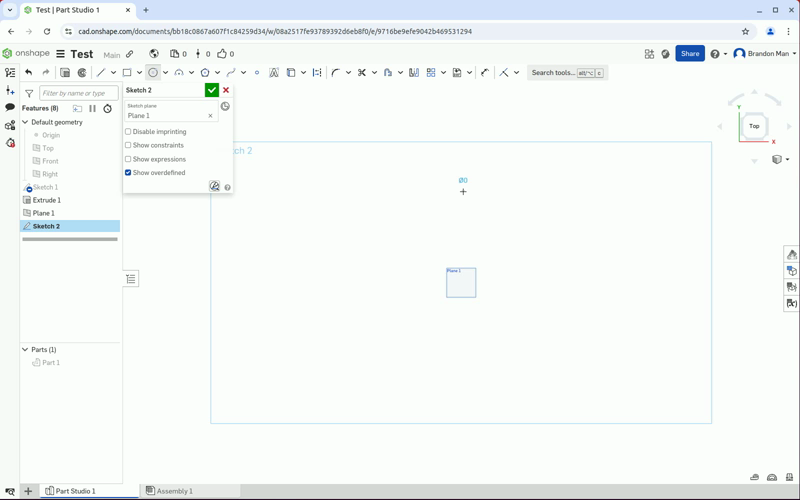
mouse_move(464, 191)
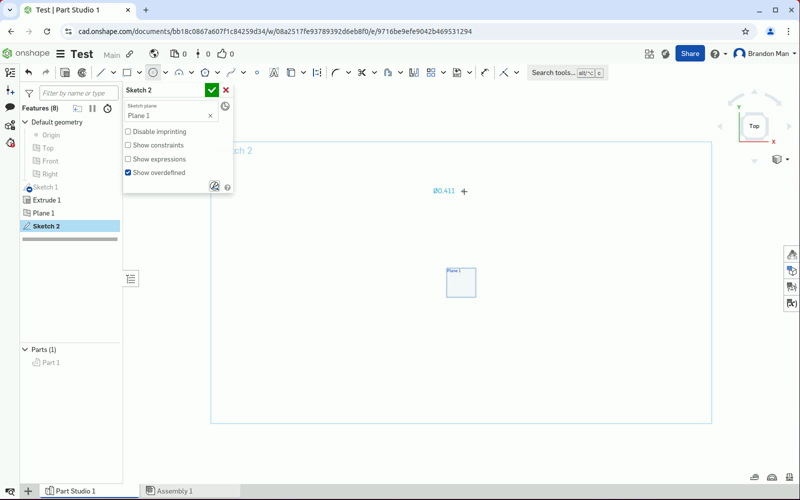
scroll(6)
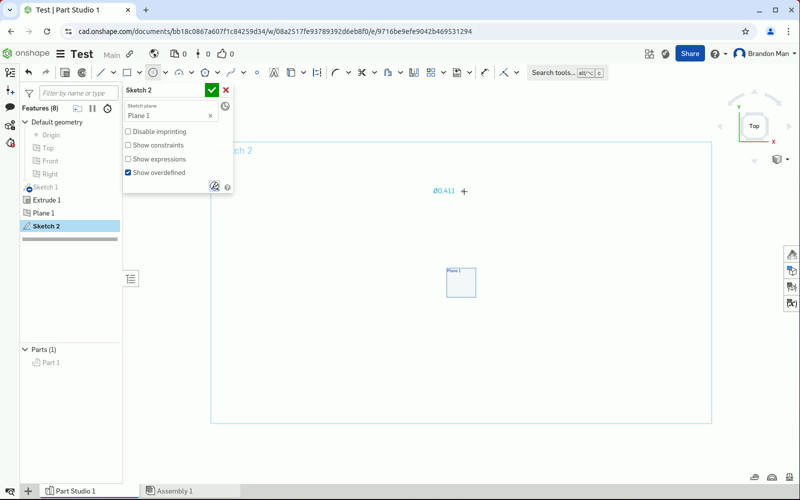
scroll(6)
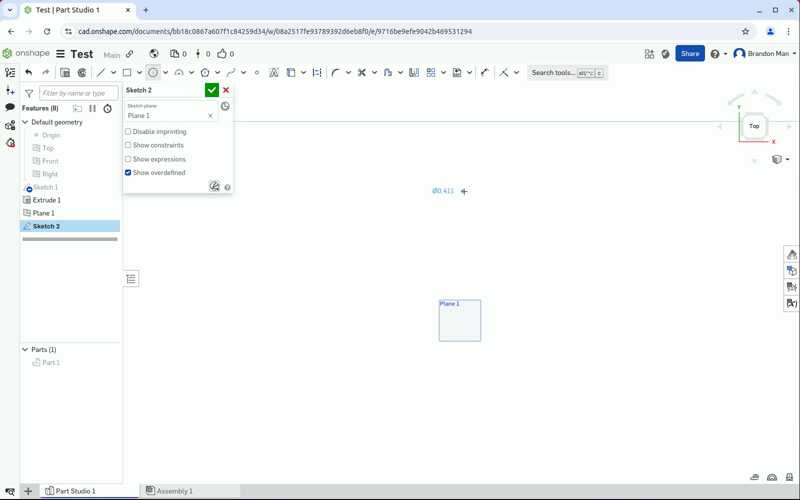
scroll(6)
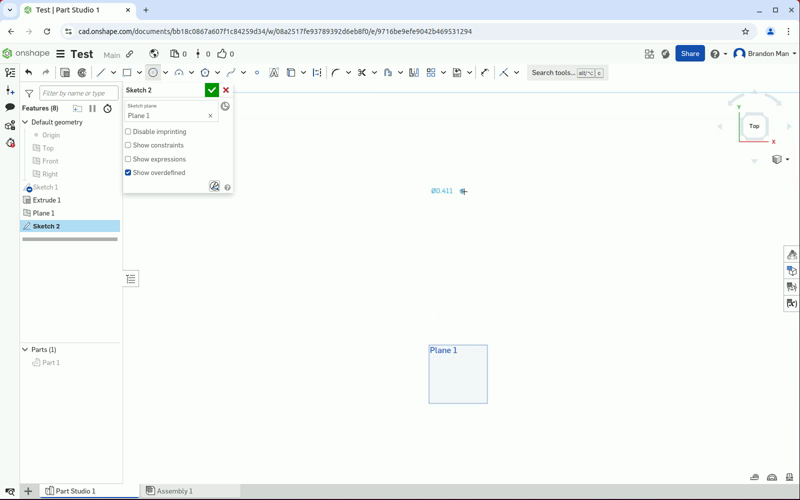
scroll(6)
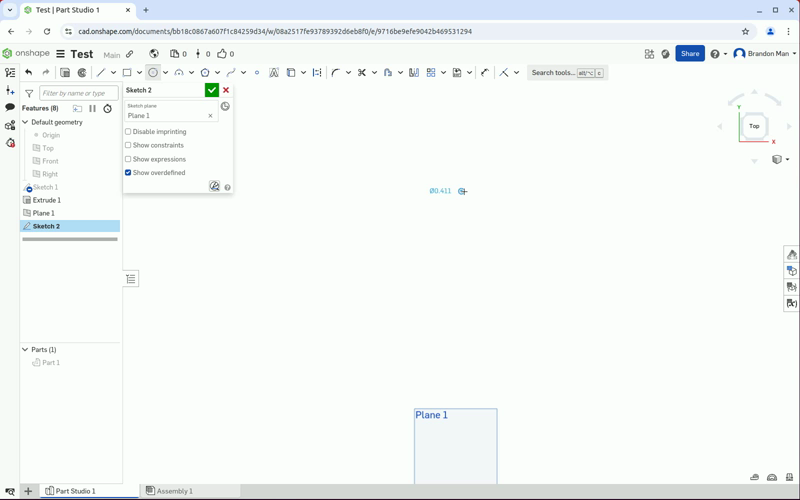
scroll(6)
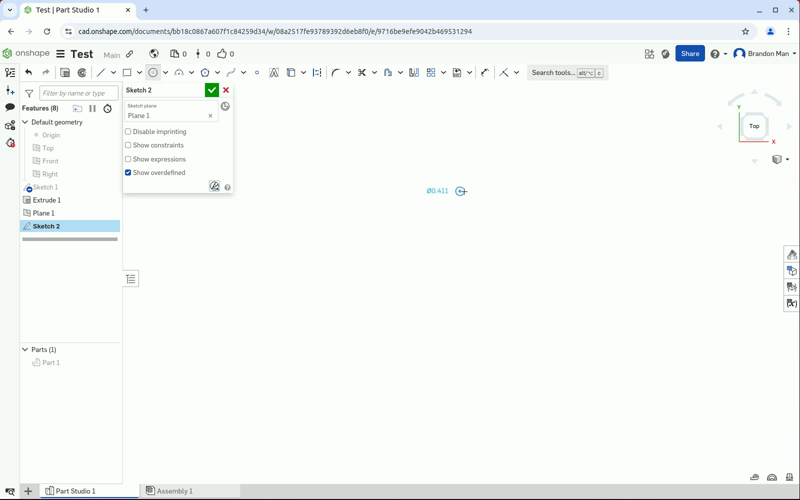
scroll(6)
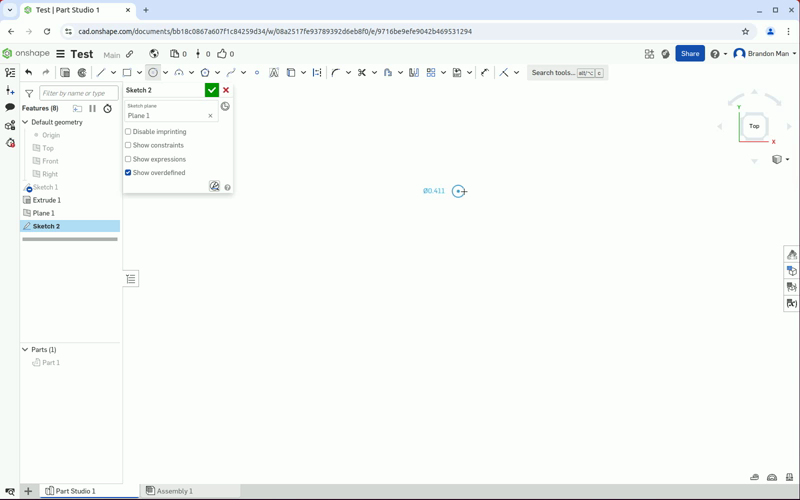
scroll(6)
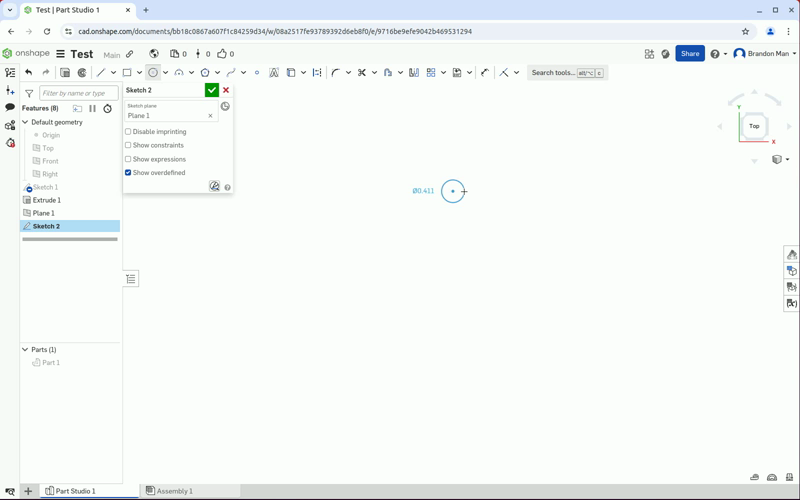
click(464, 191)
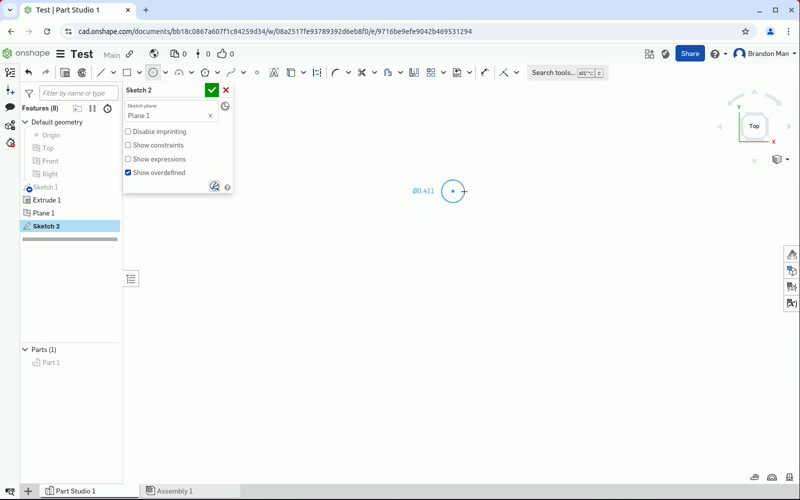
scroll(-6)
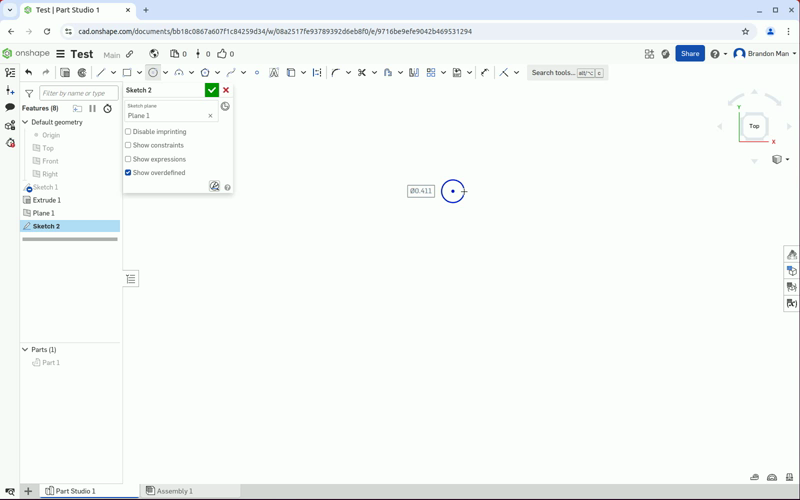
scroll(-6)
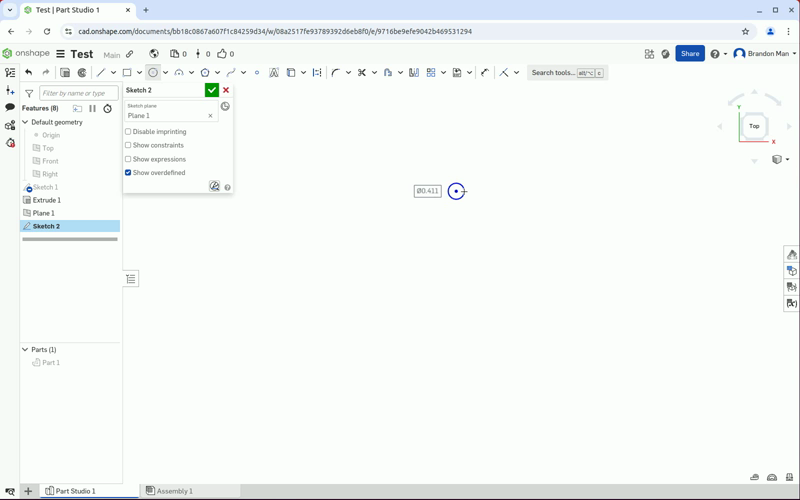
scroll(-6)
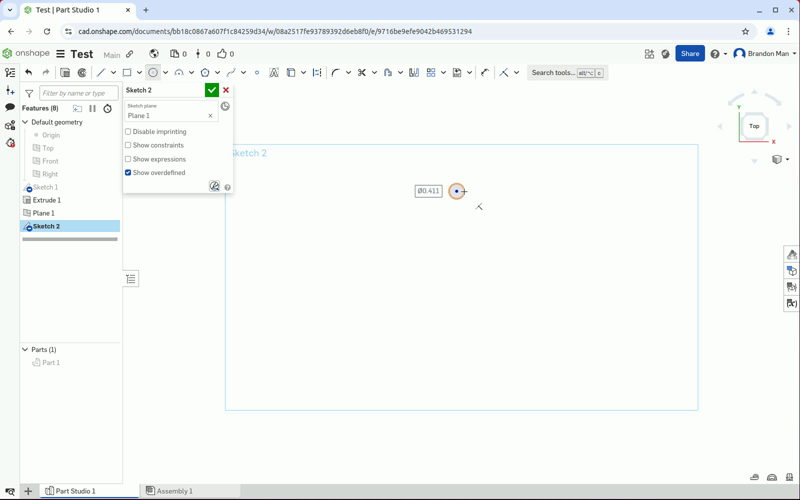
scroll(-6)
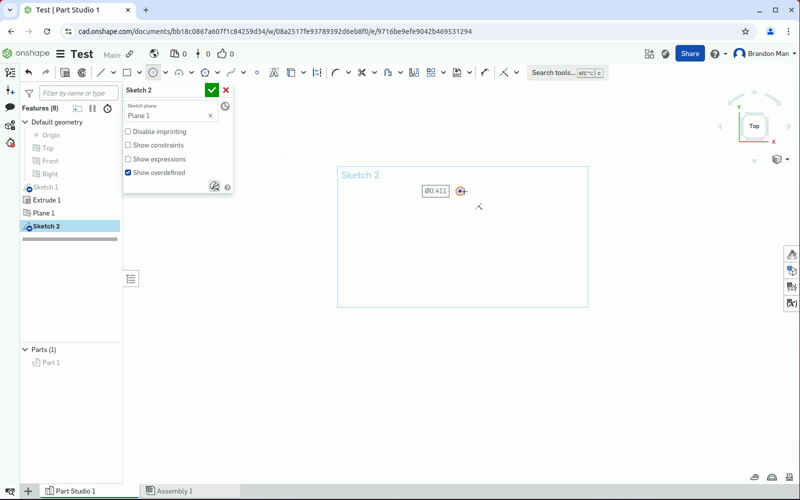
scroll(-6)
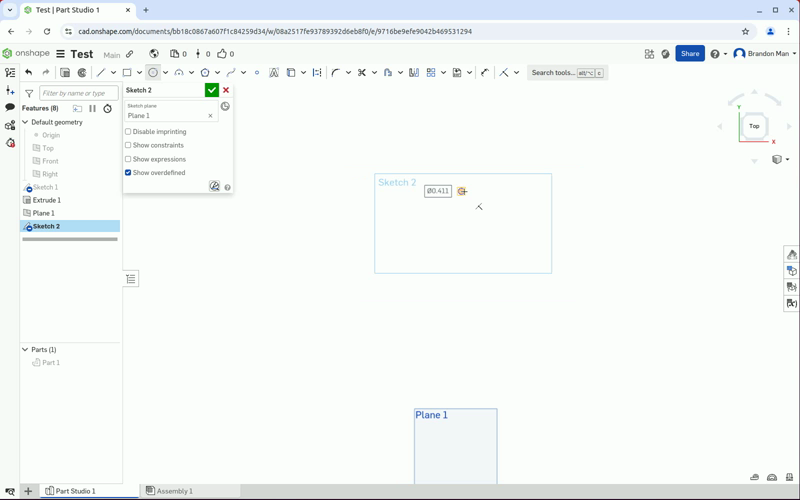
scroll(-6)
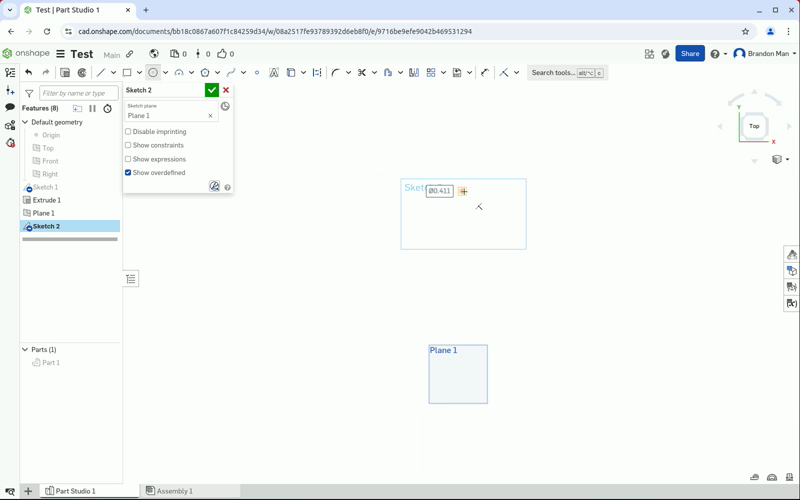
scroll(-6)
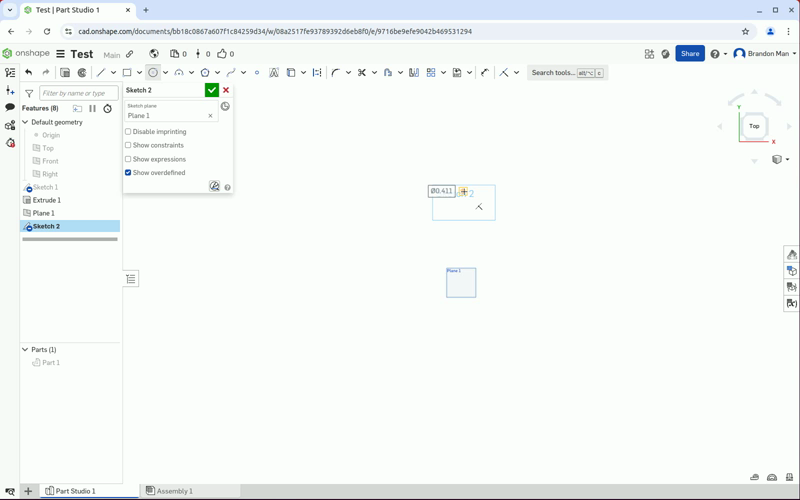
key(esc)
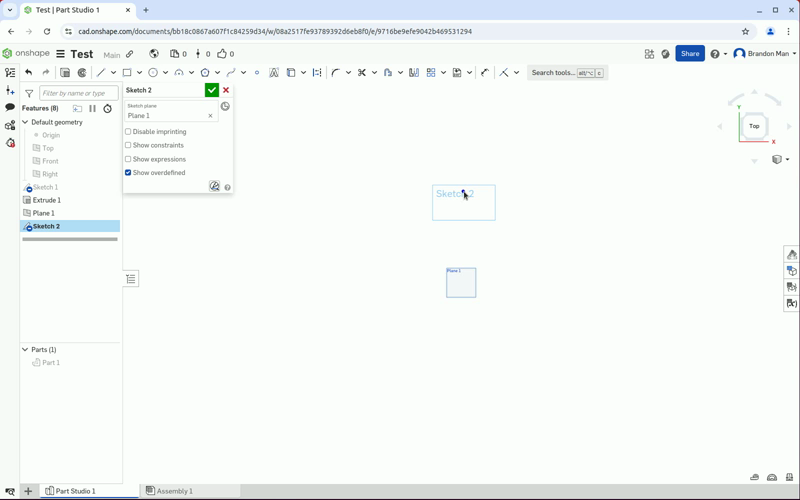
mouse_move(462, 192)
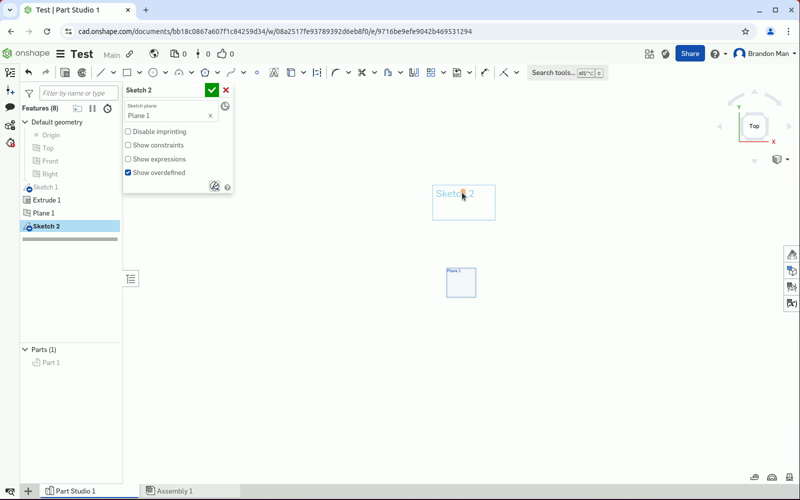
scroll(6)
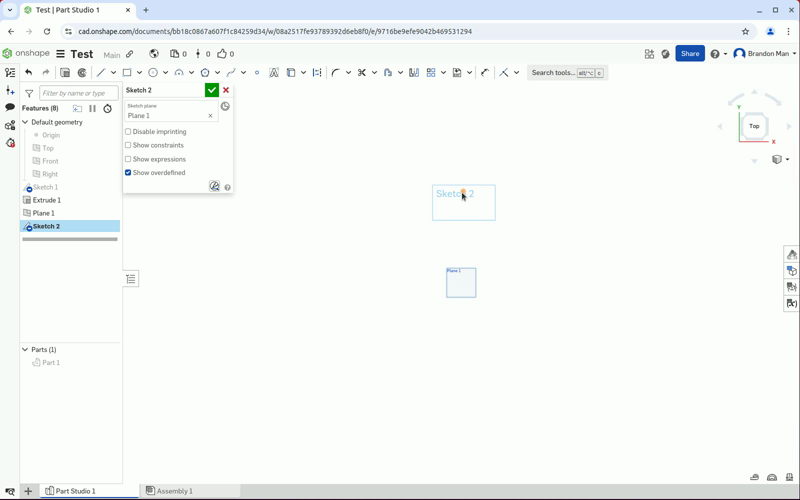
scroll(6)
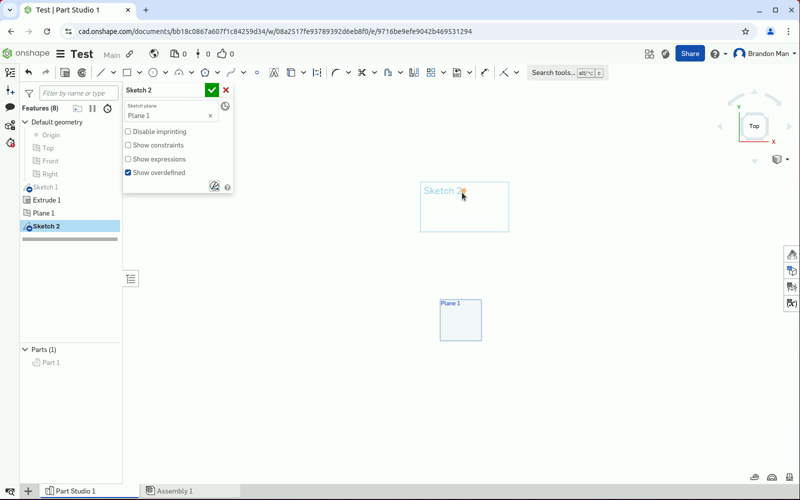
scroll(6)
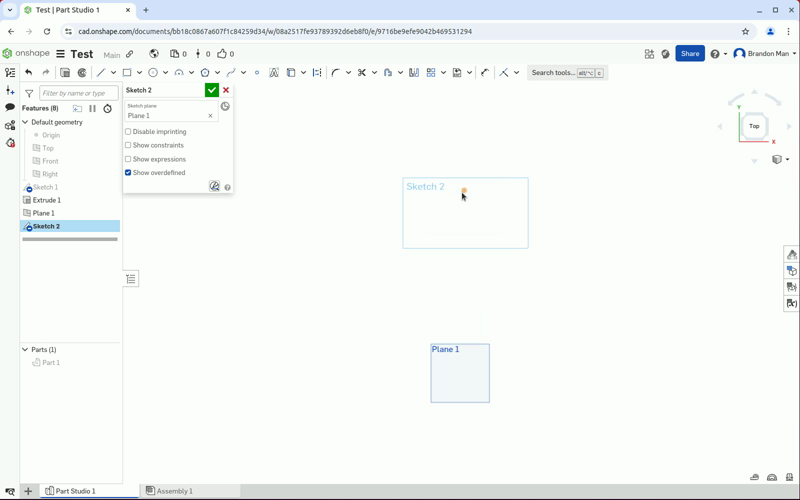
scroll(6)
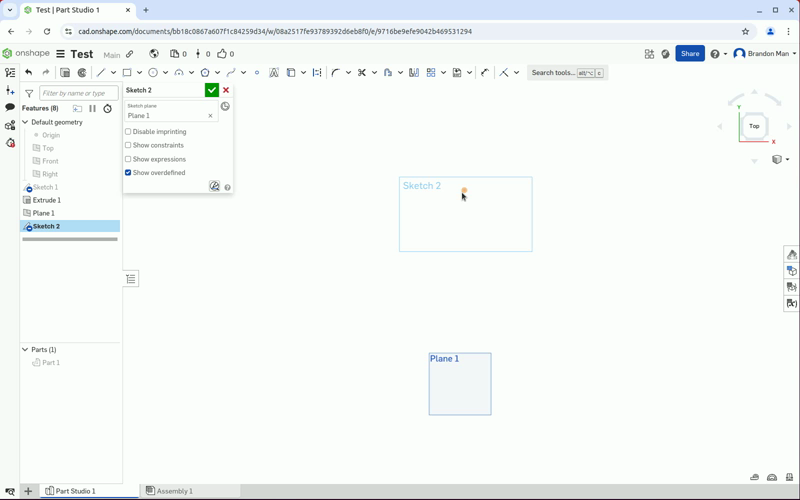
scroll(6)
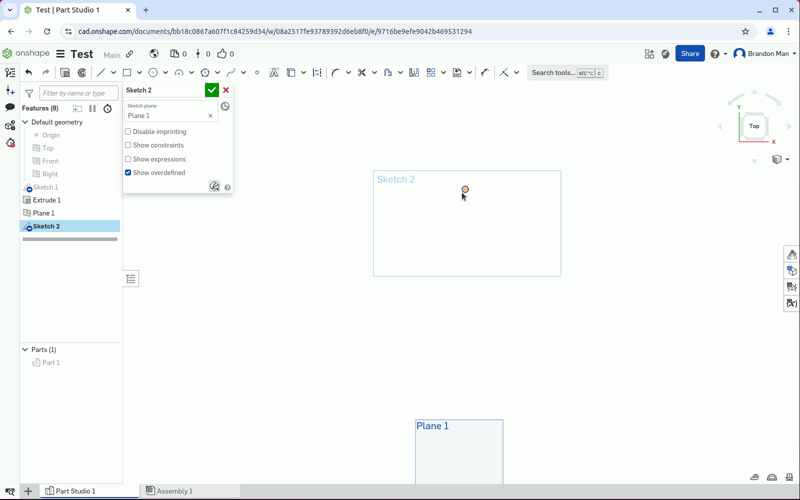
scroll(6)
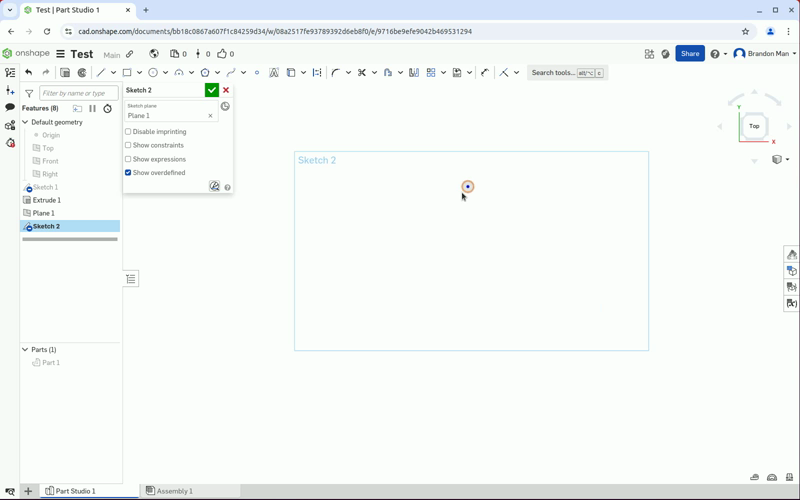
scroll(6)
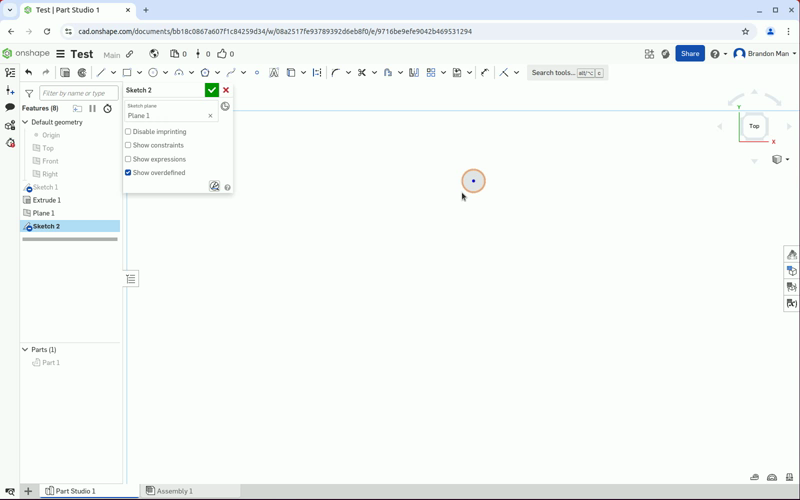
click(462, 192)
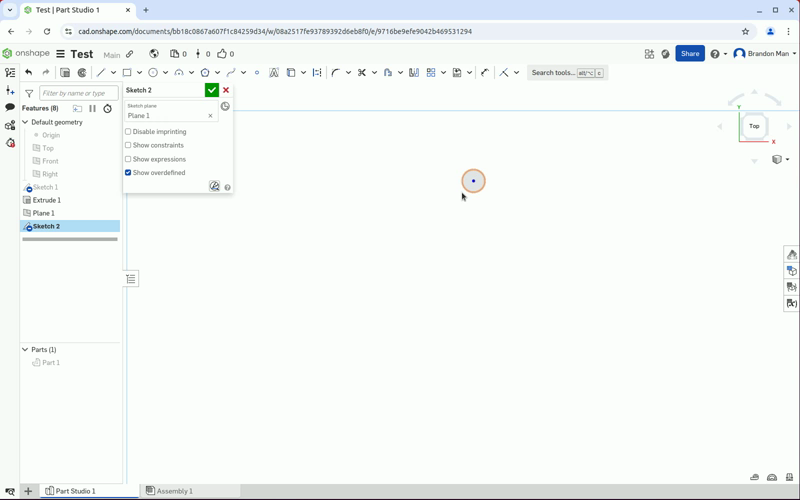
scroll(-6)
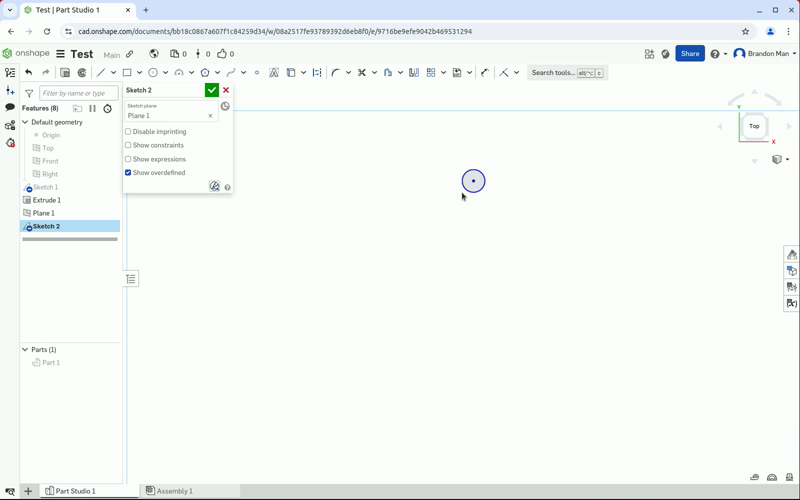
scroll(-6)
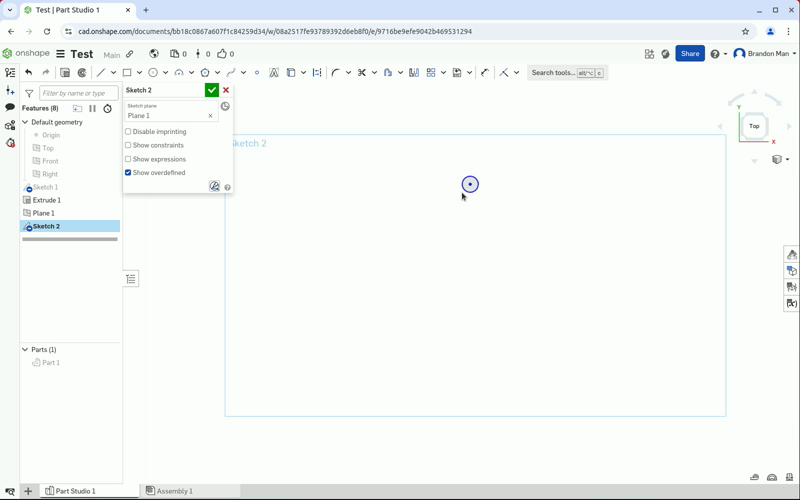
scroll(-6)
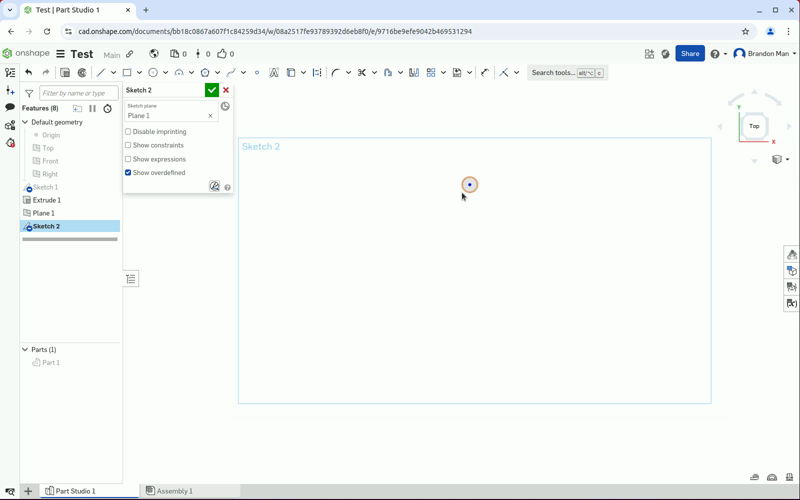
scroll(-6)
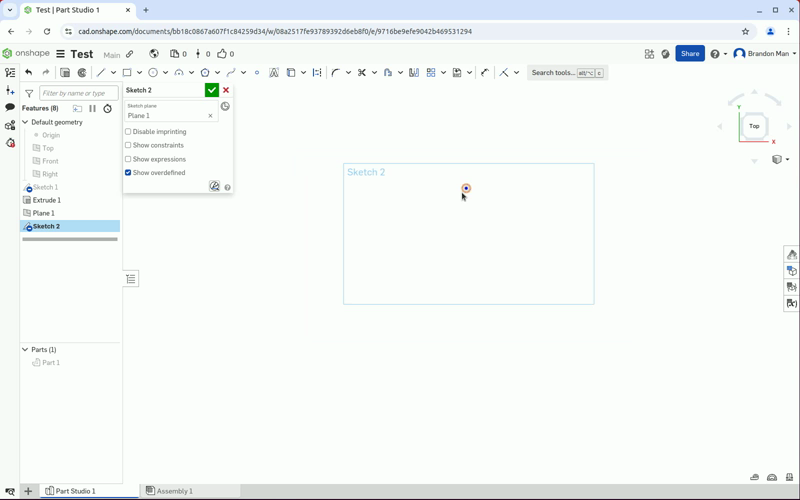
scroll(-6)
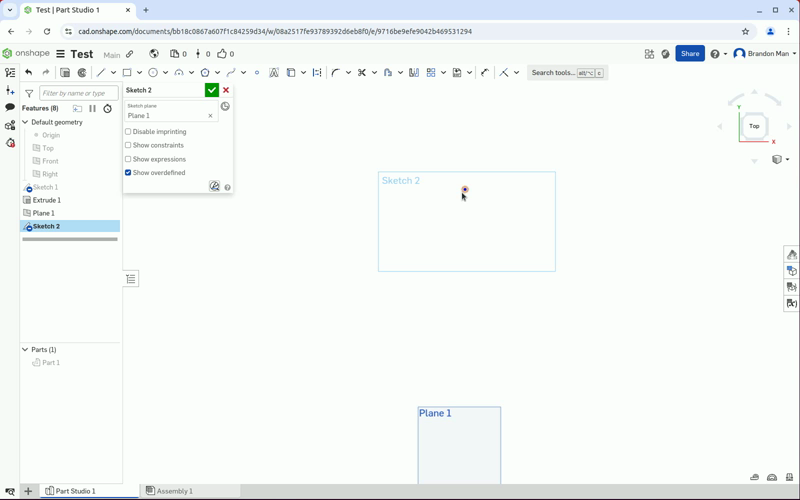
scroll(-6)
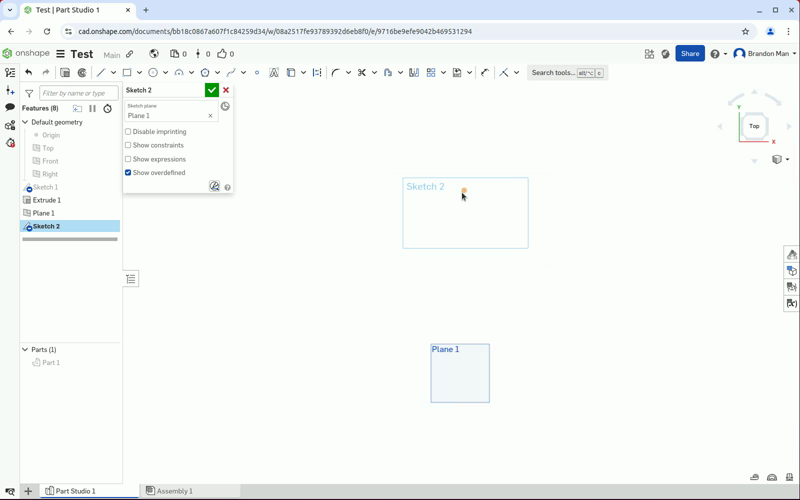
scroll(-6)
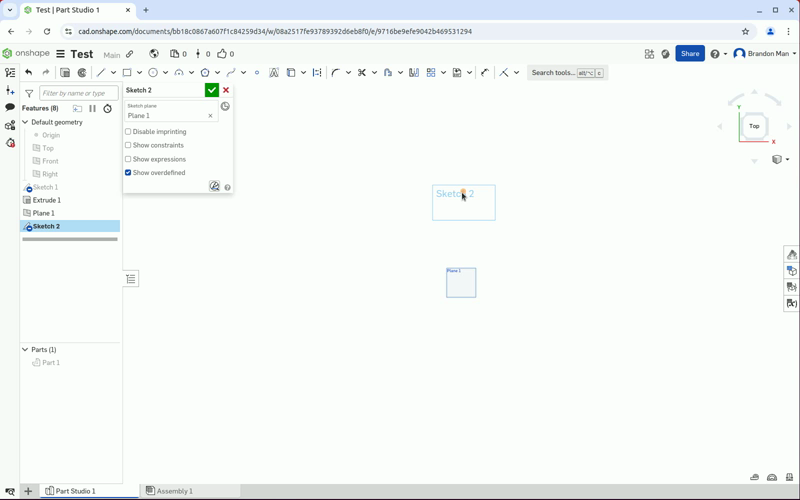
mouse_move(73, 352)
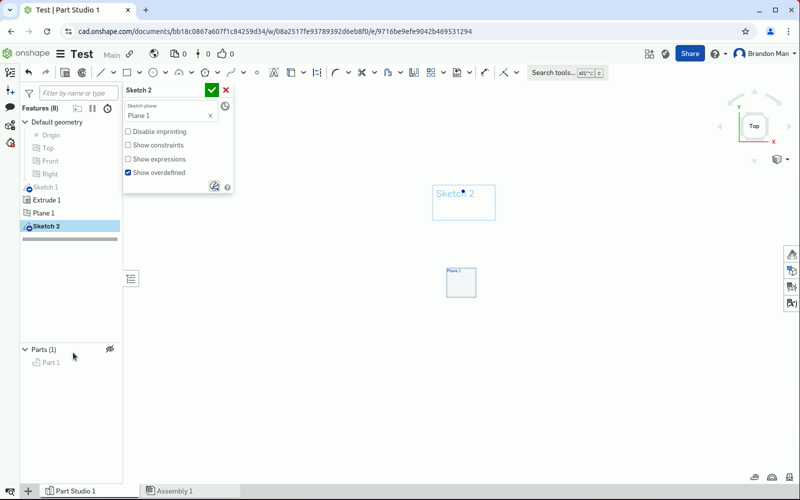
key(shift+y)
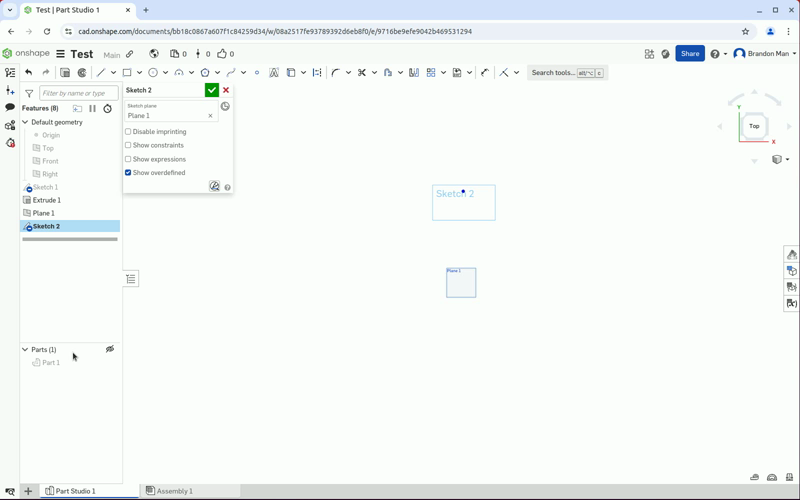
key(shift+e)
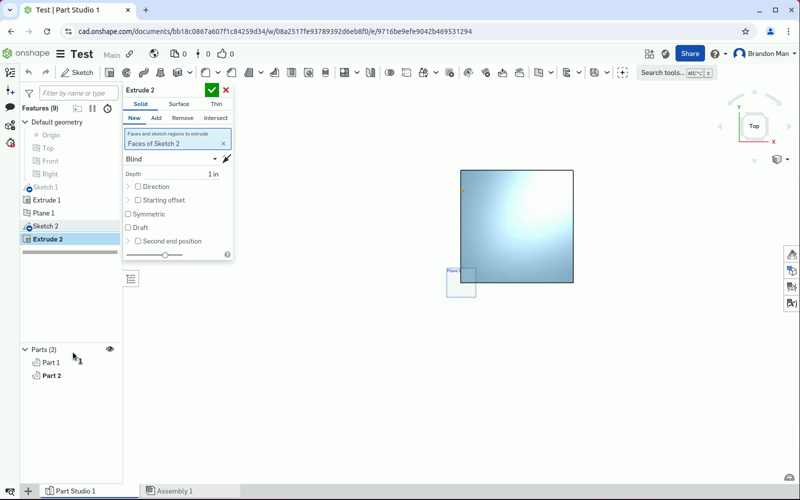
mouse_move(143, 106)
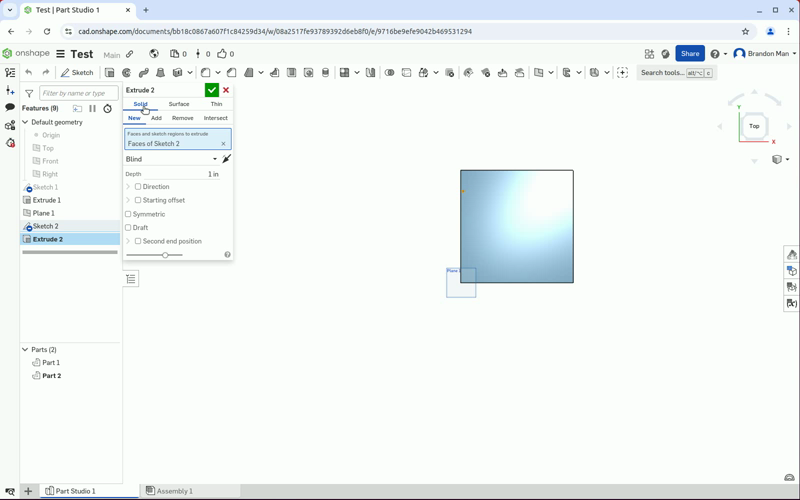
click(143, 106)
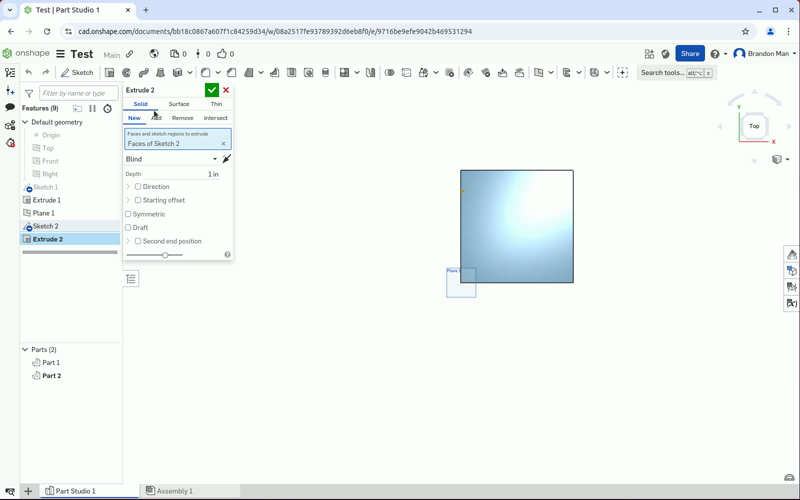
mouse_move(186, 120)
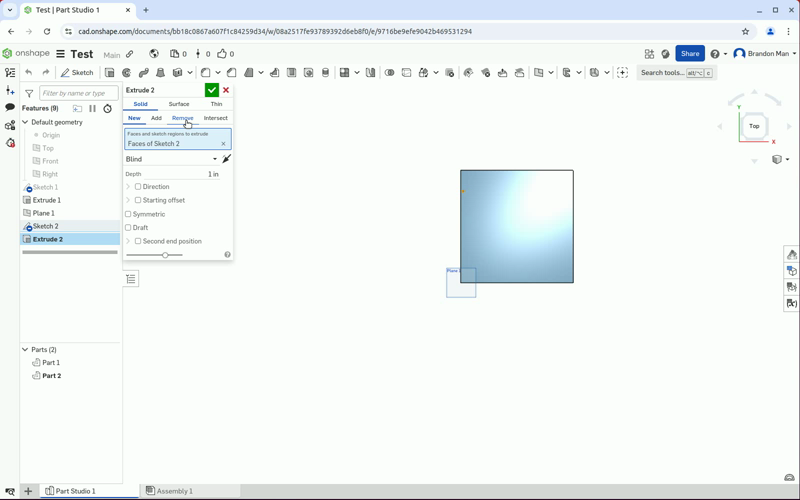
click(186, 120)
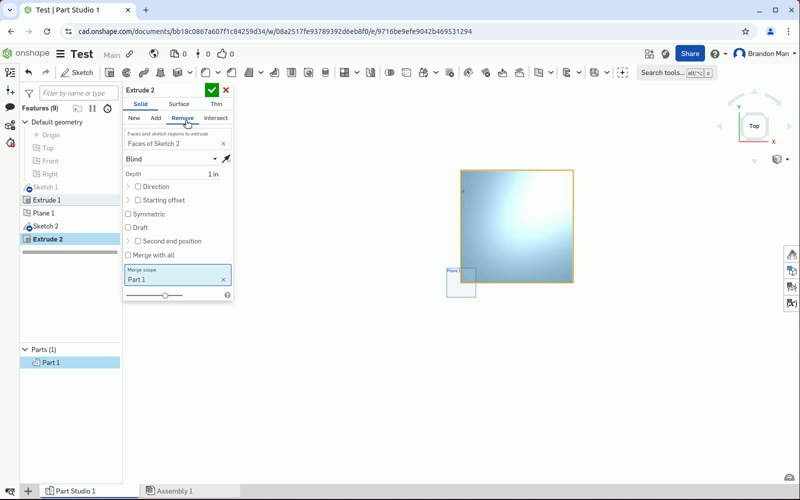
key(tab, 4)
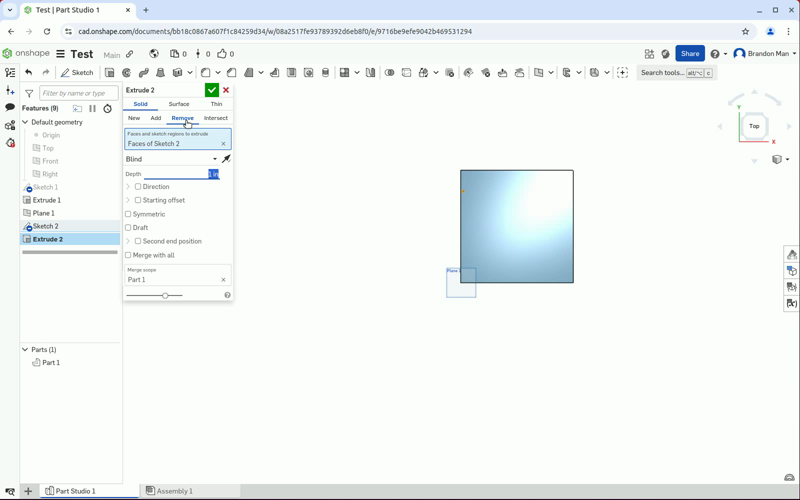
text(1.685)
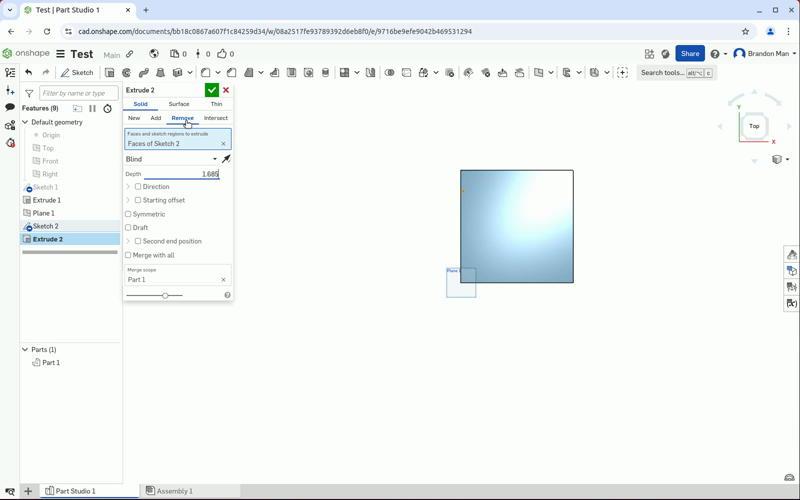
key(tab, 6)
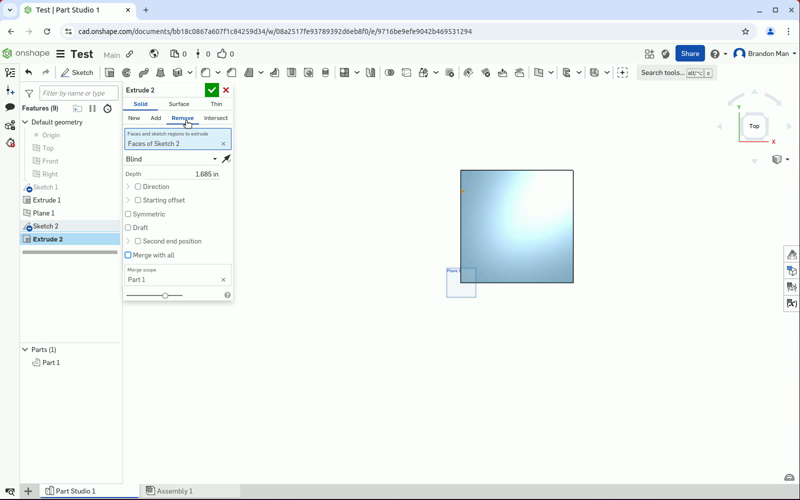
key(space)
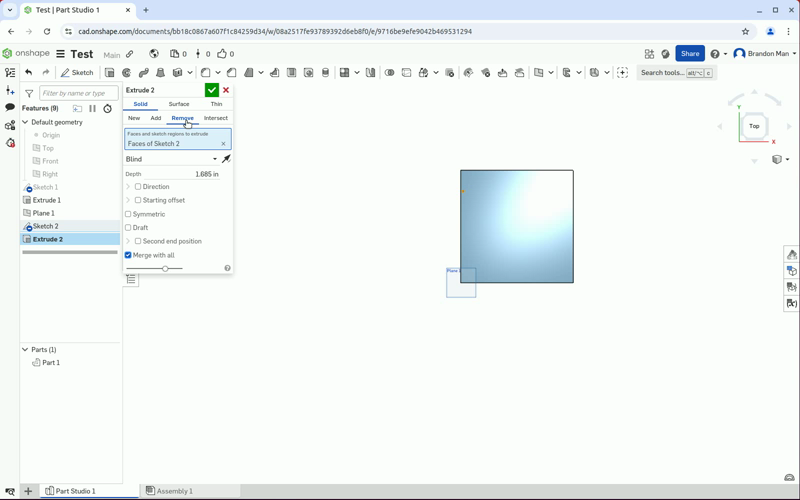
key(enter)
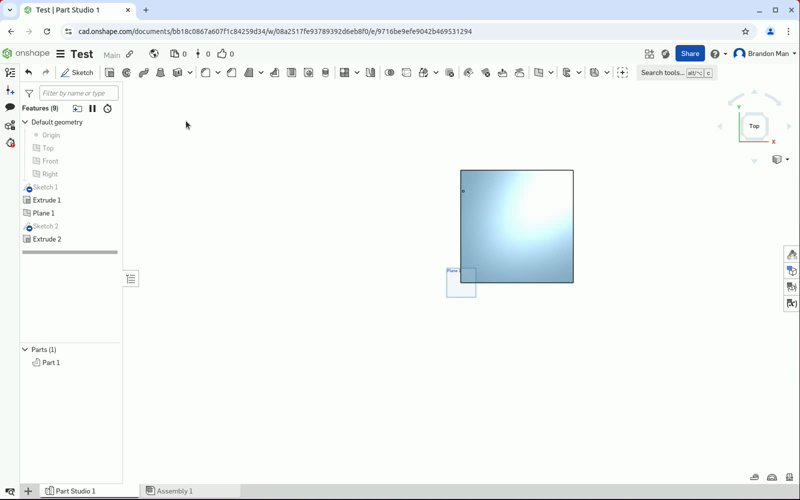
key(shift+h)
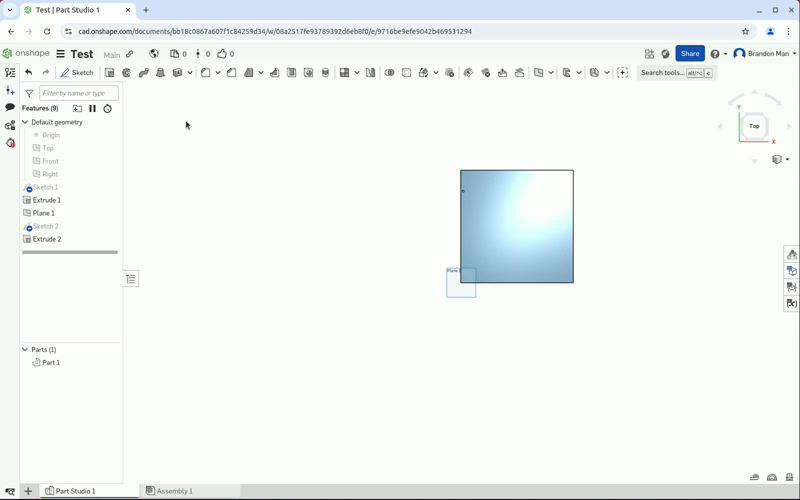
key(shift+h)
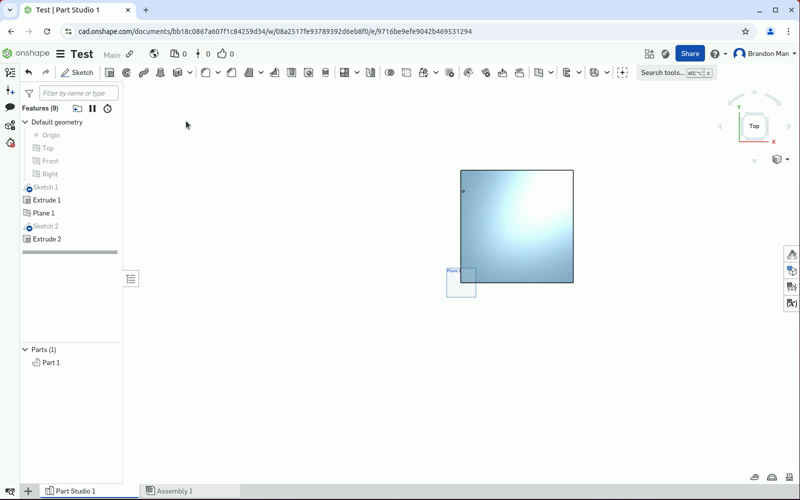
mouse_move(73, 189)
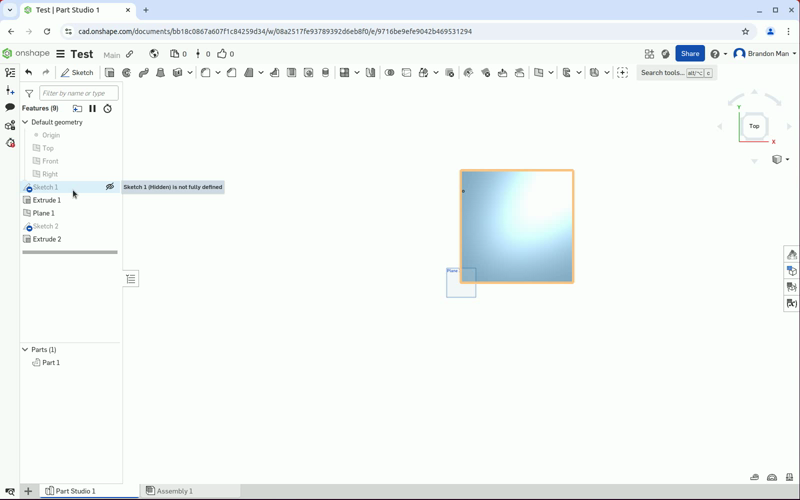
click(73, 189)
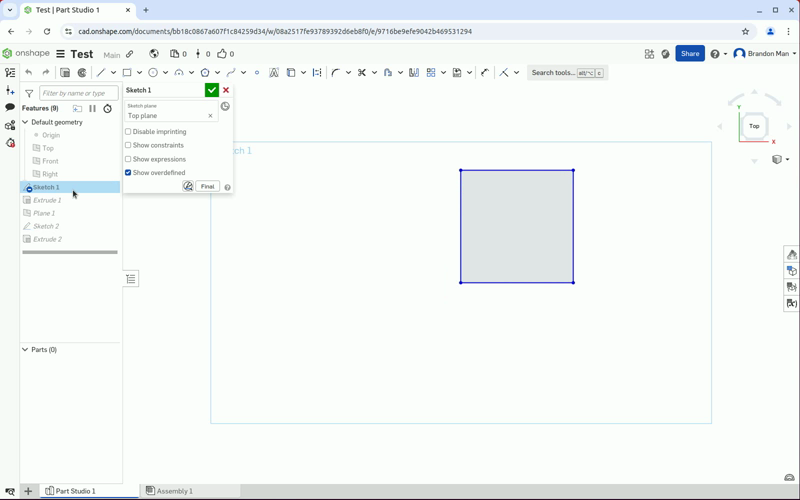
mouse_move(229, 92)
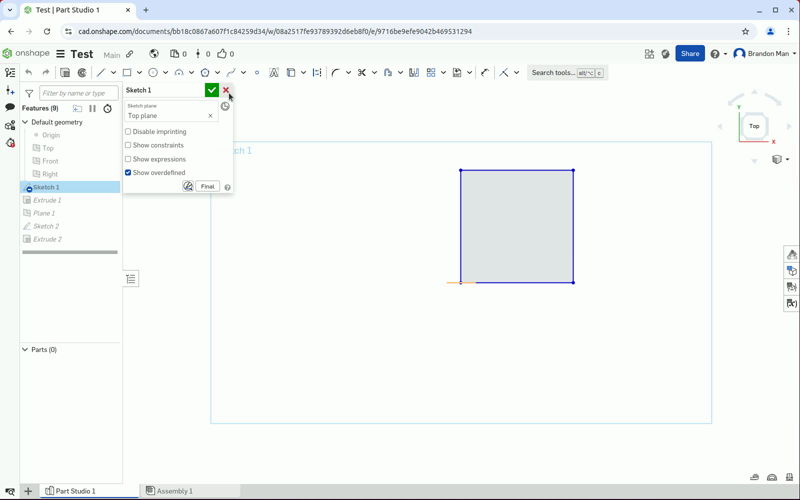
click(229, 92)
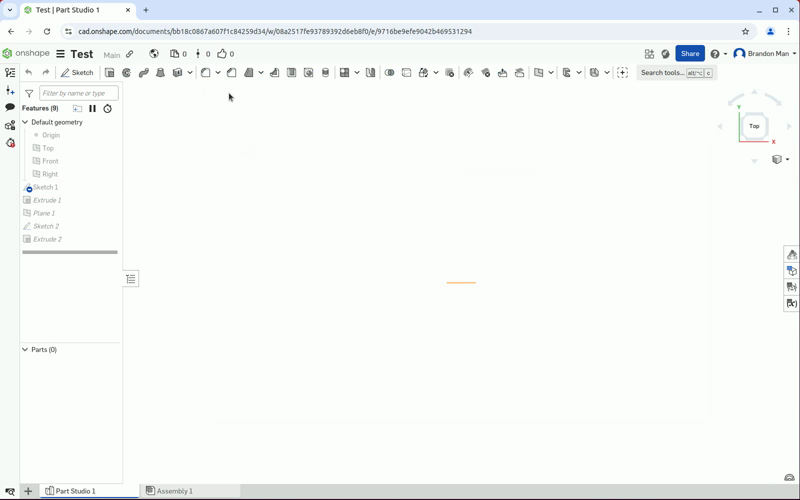
key(shift+s)
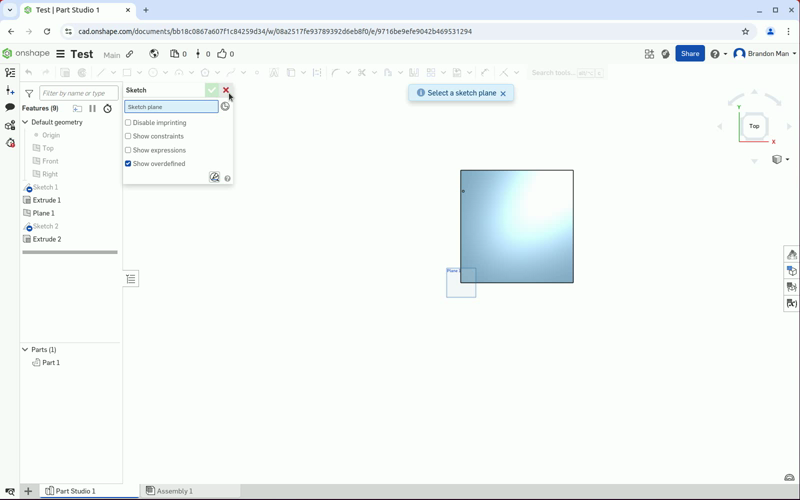
mouse_move(73, 215)
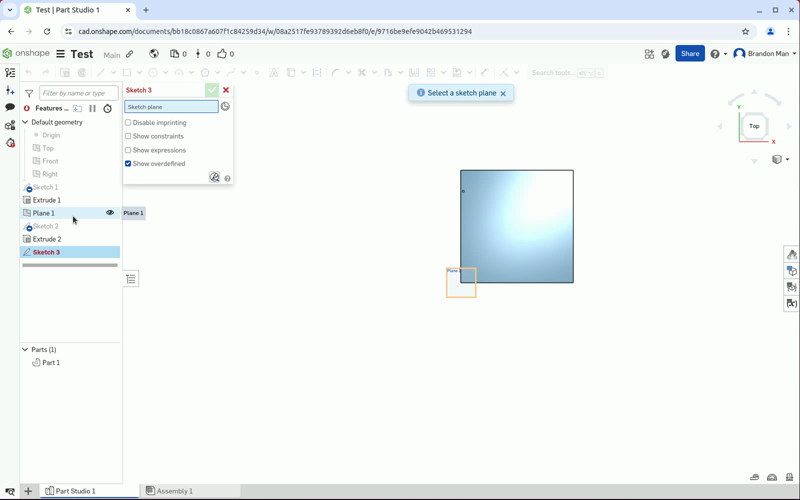
click(73, 215)
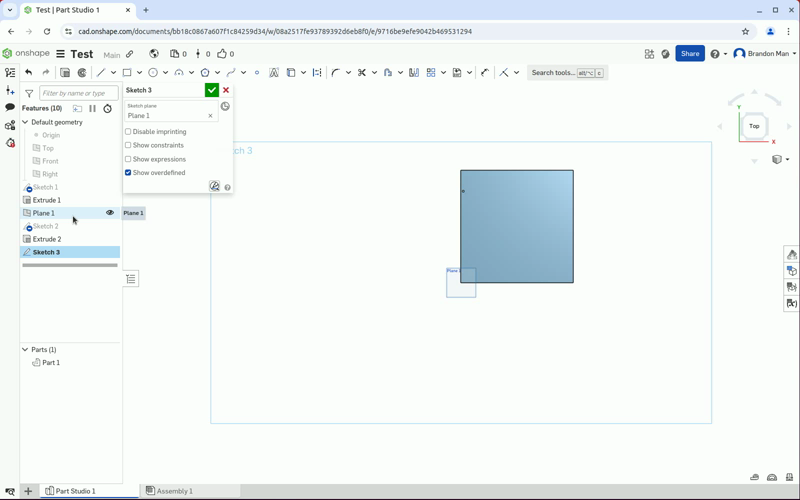
mouse_move(73, 352)
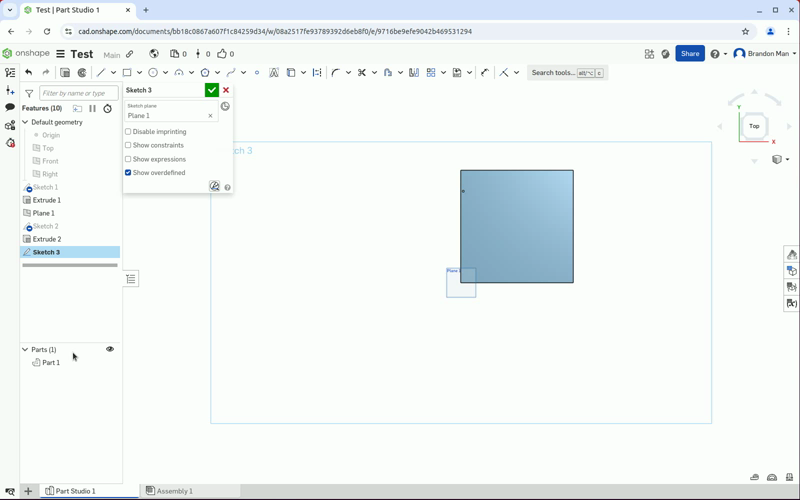
key(y)
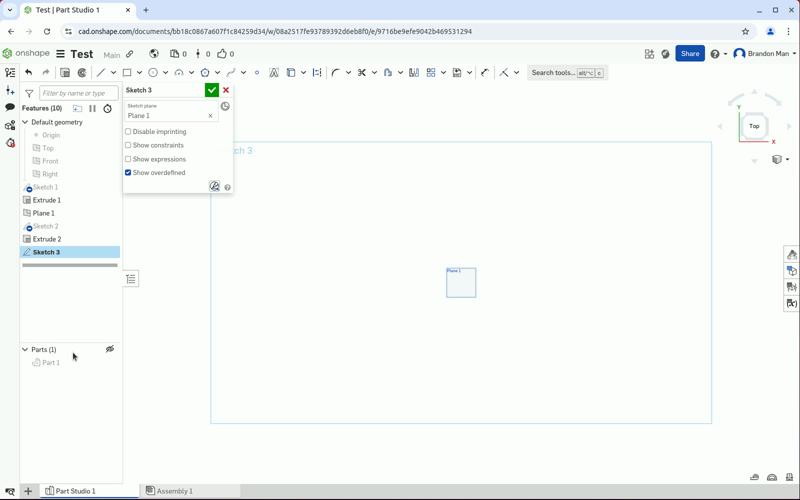
key(c)
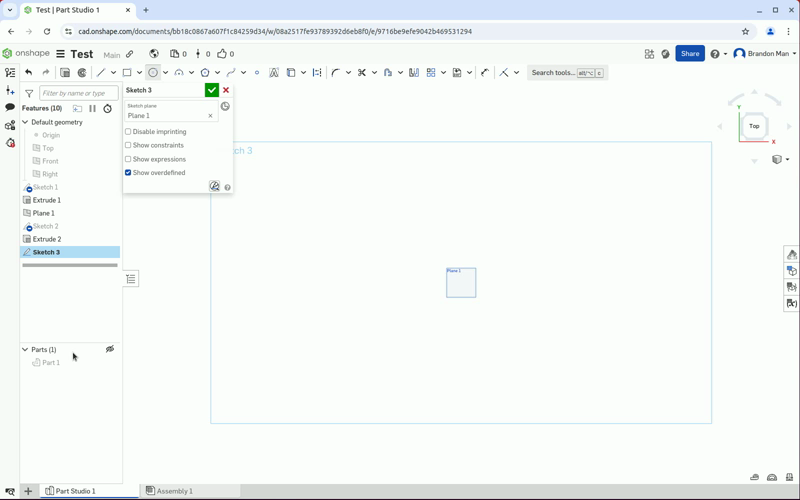
key_down(shift)
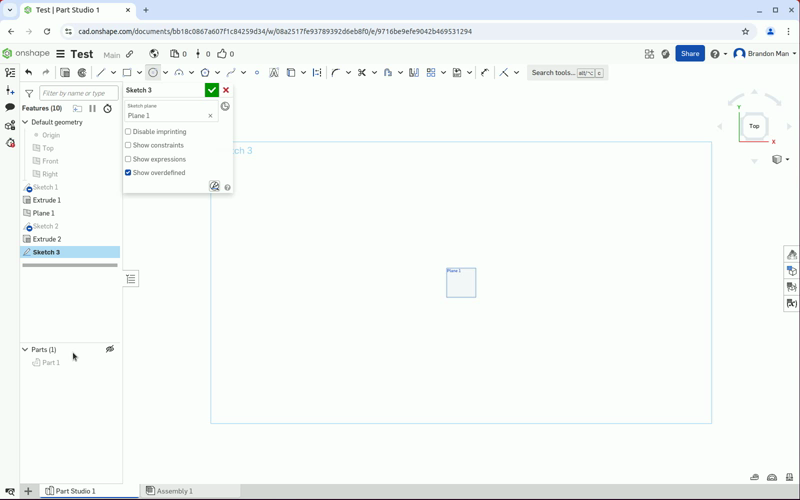
mouse_move(570, 191)
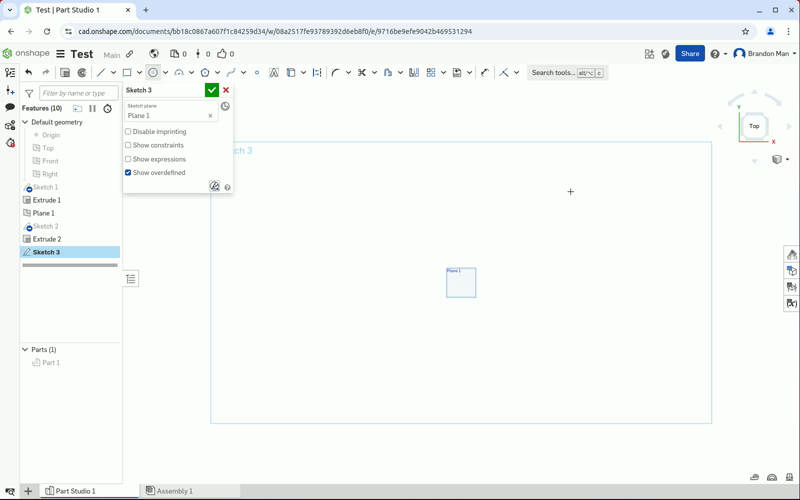
click(570, 191)
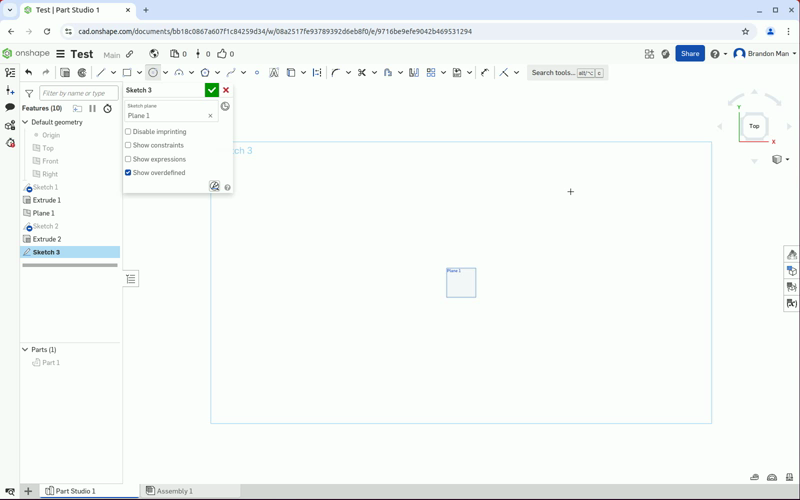
key_up(shift)
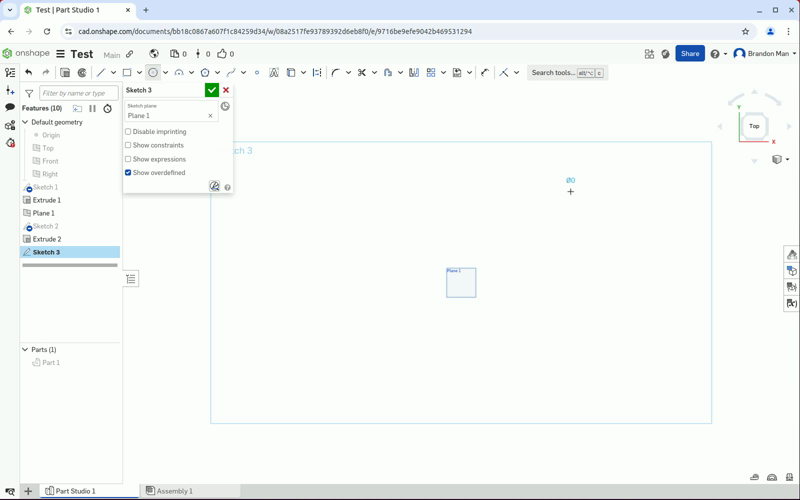
mouse_move(572, 191)
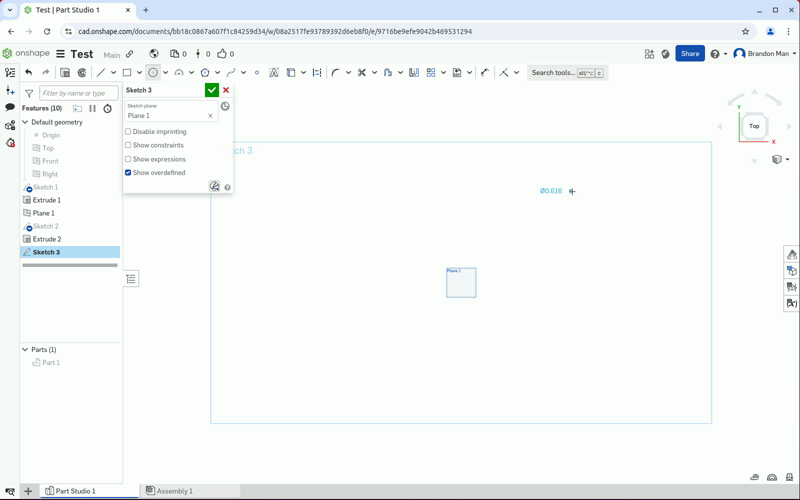
scroll(6)
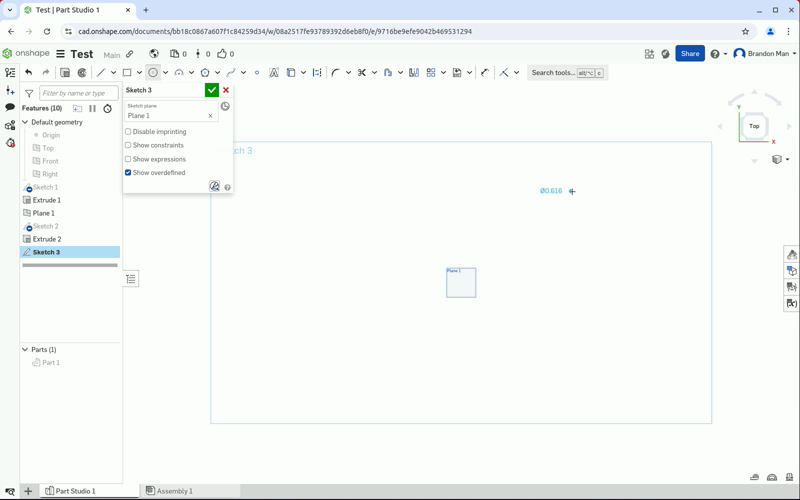
scroll(6)
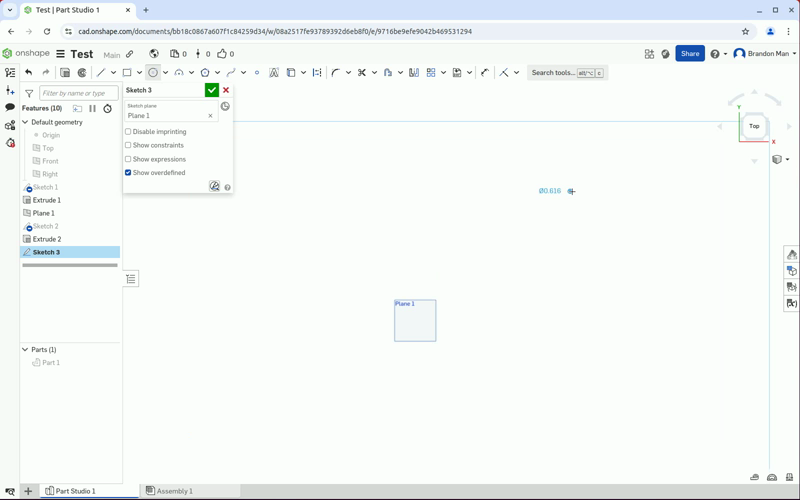
scroll(6)
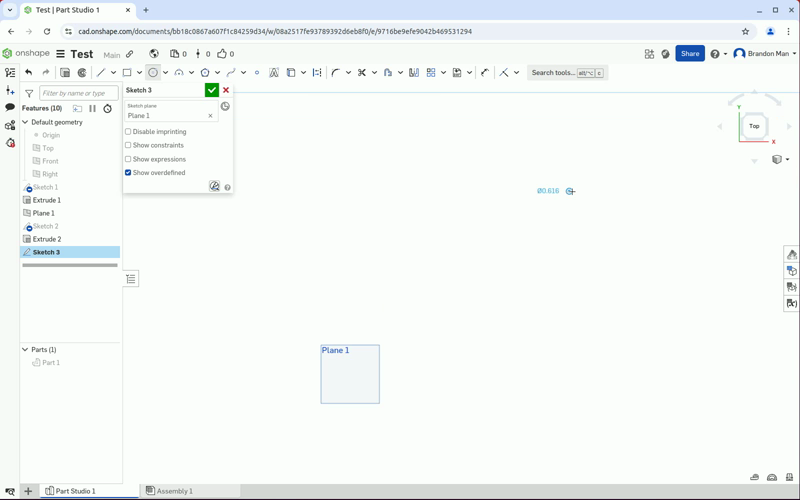
scroll(6)
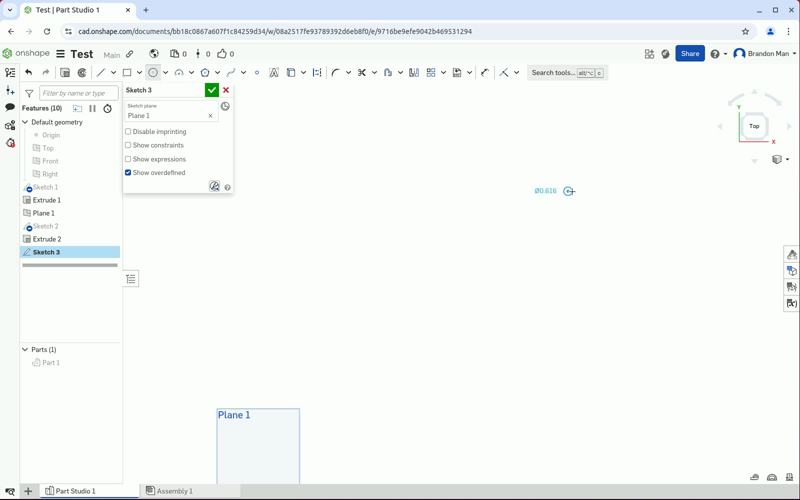
scroll(6)
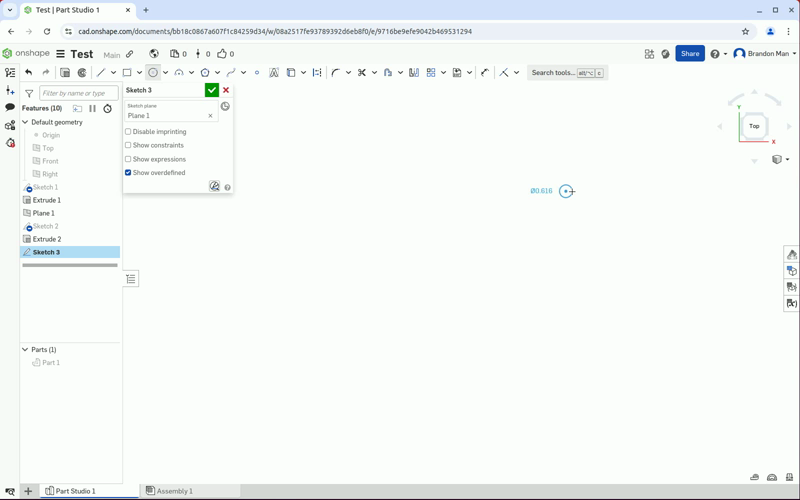
scroll(6)
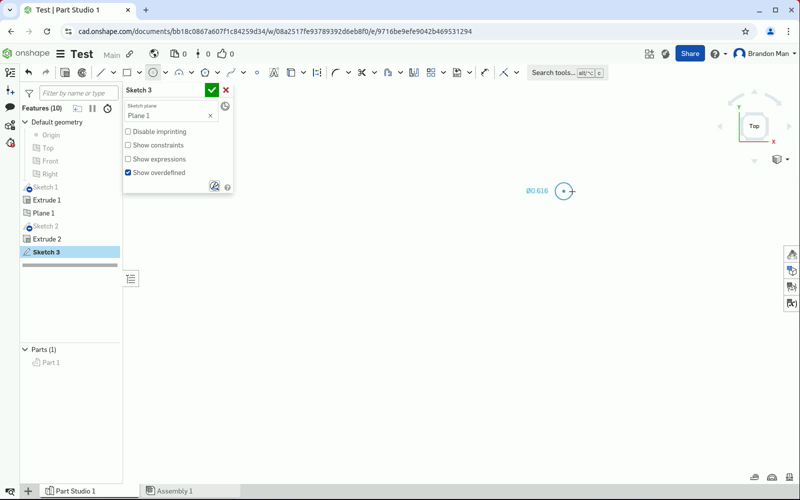
scroll(6)
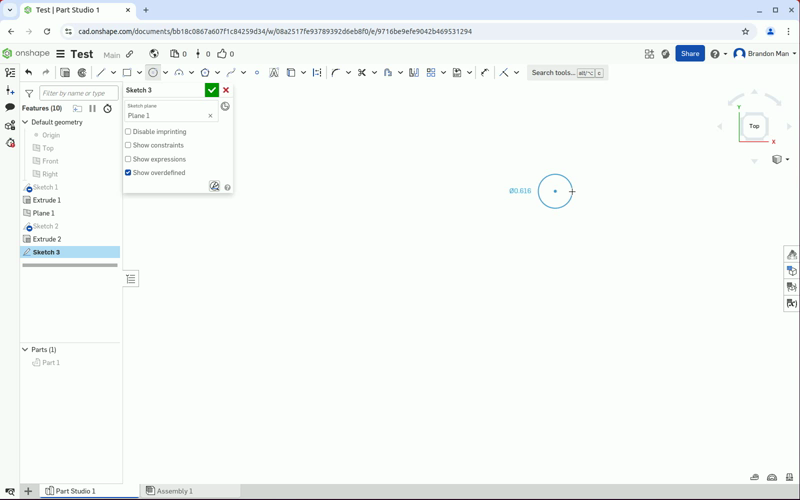
click(572, 191)
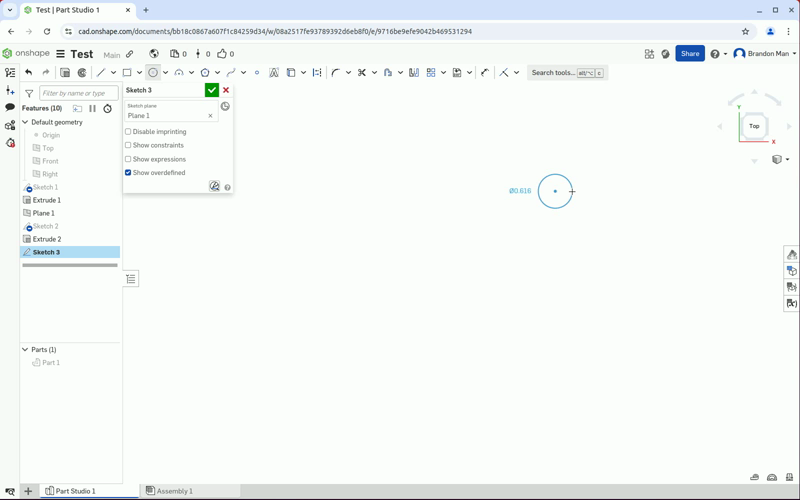
scroll(-6)
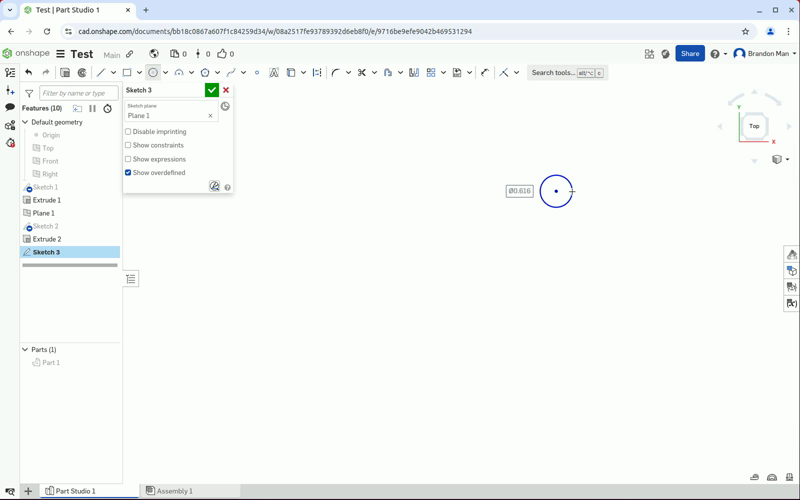
scroll(-6)
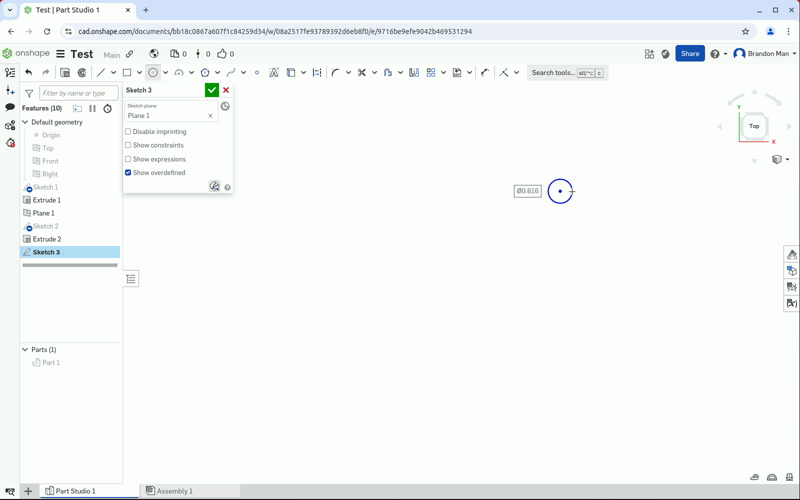
scroll(-6)
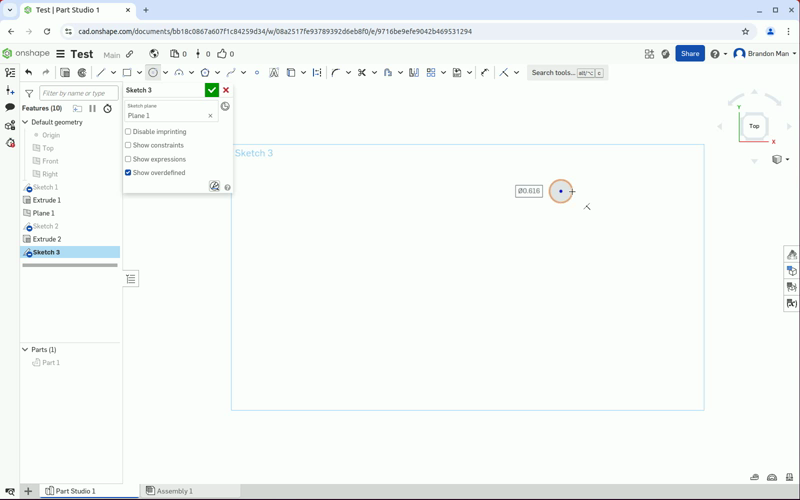
scroll(-6)
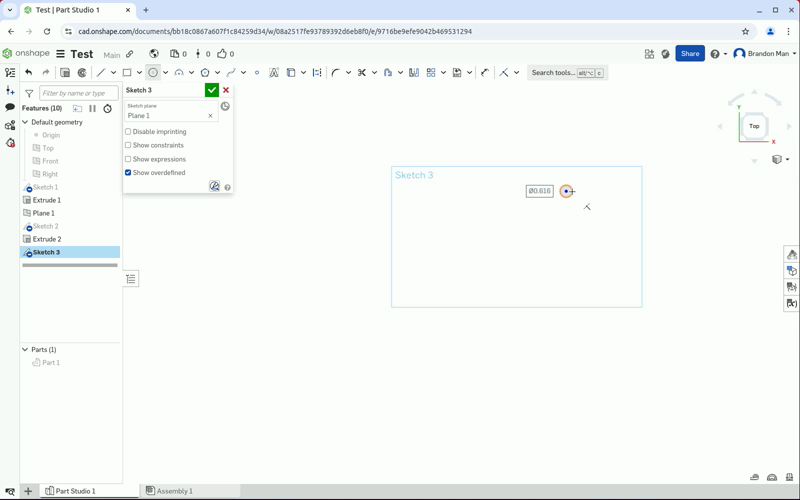
scroll(-6)
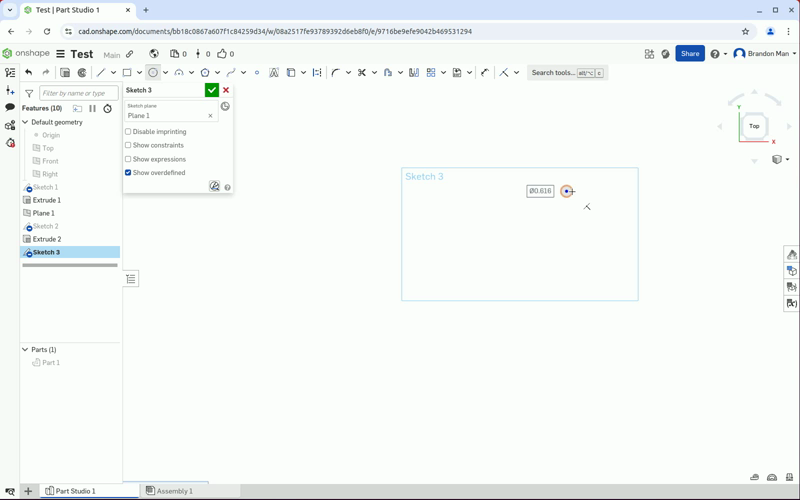
scroll(-6)
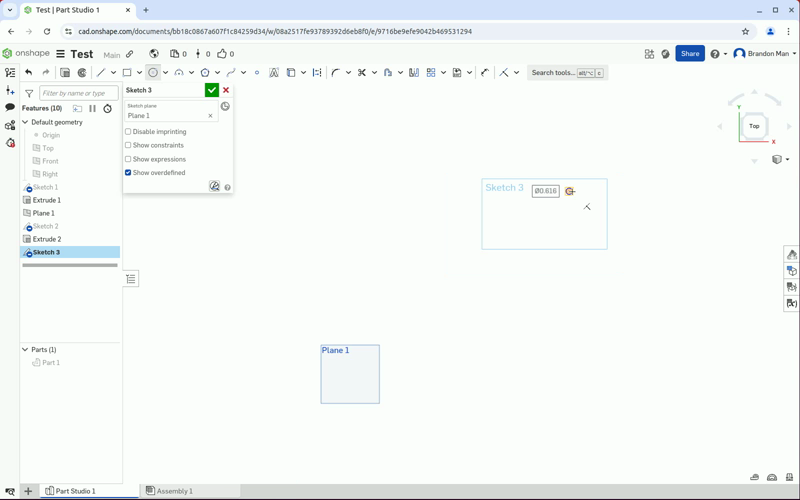
scroll(-6)
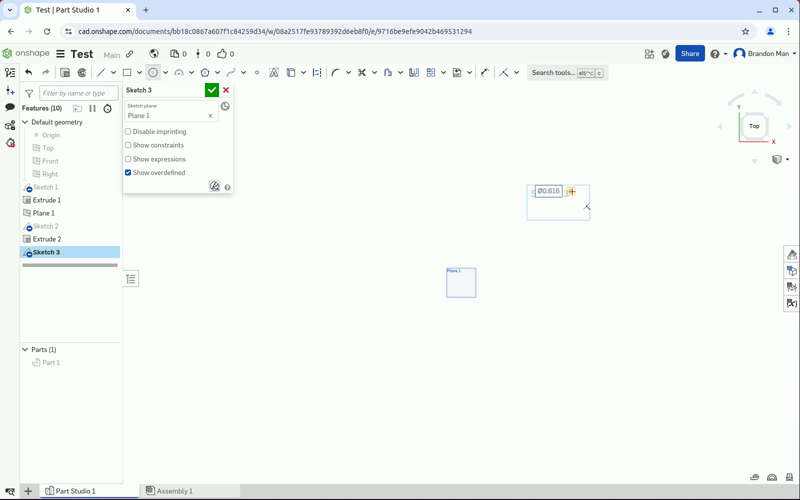
key(esc)
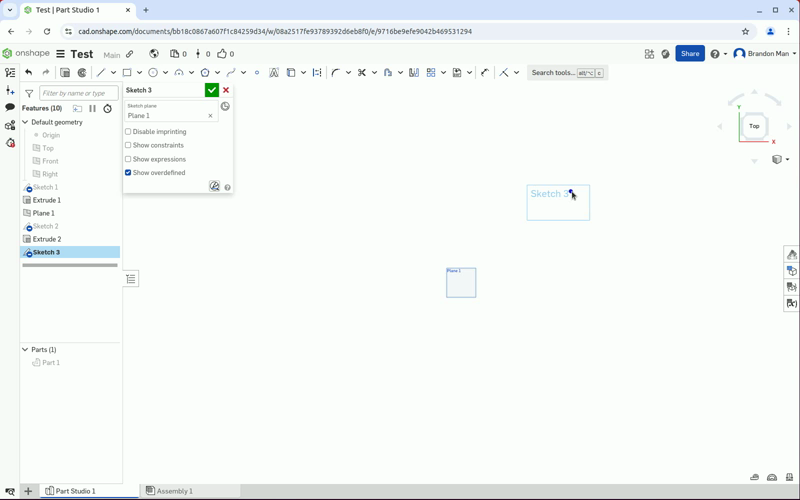
mouse_move(570, 192)
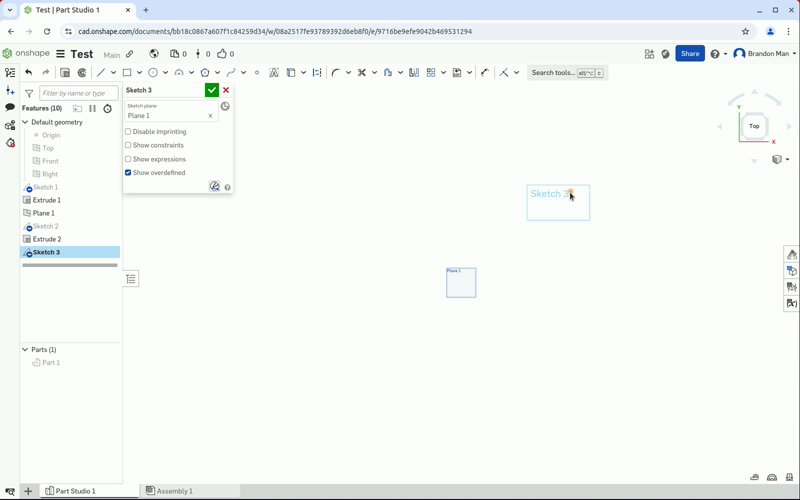
scroll(6)
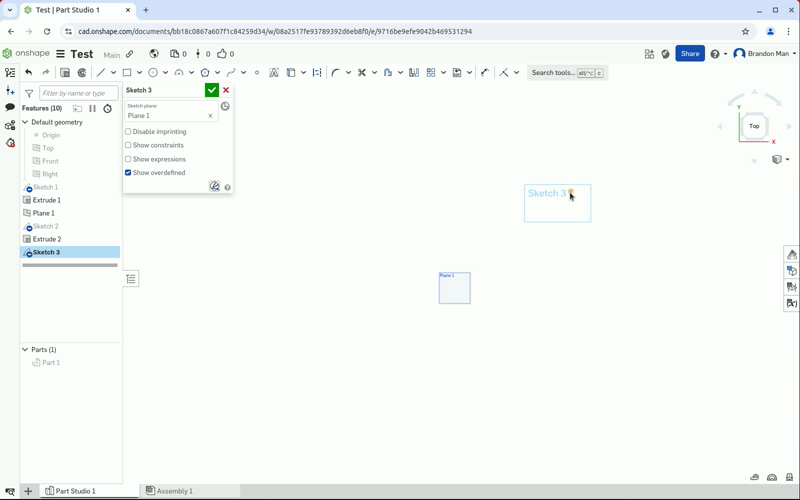
scroll(6)
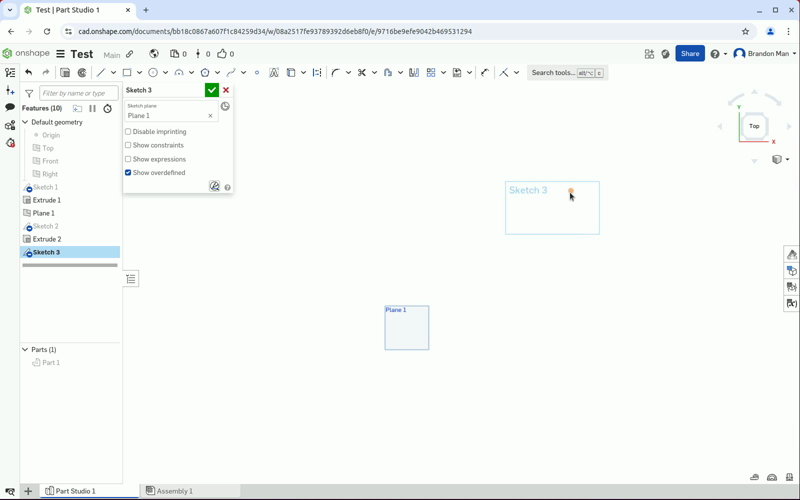
scroll(6)
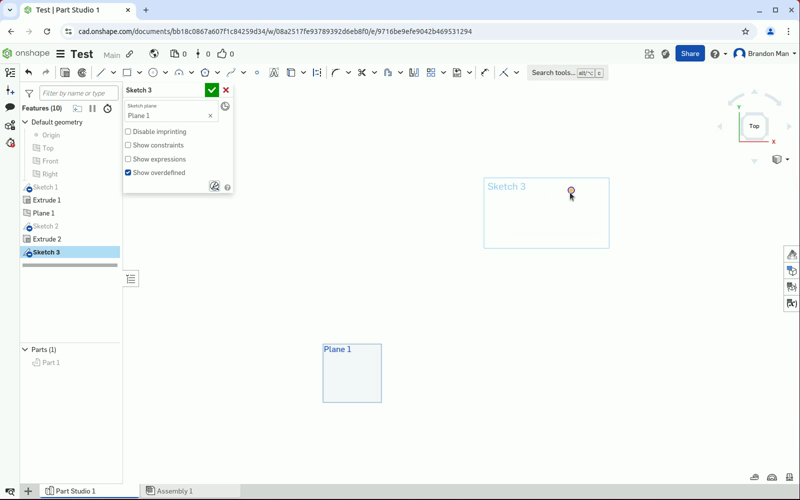
scroll(6)
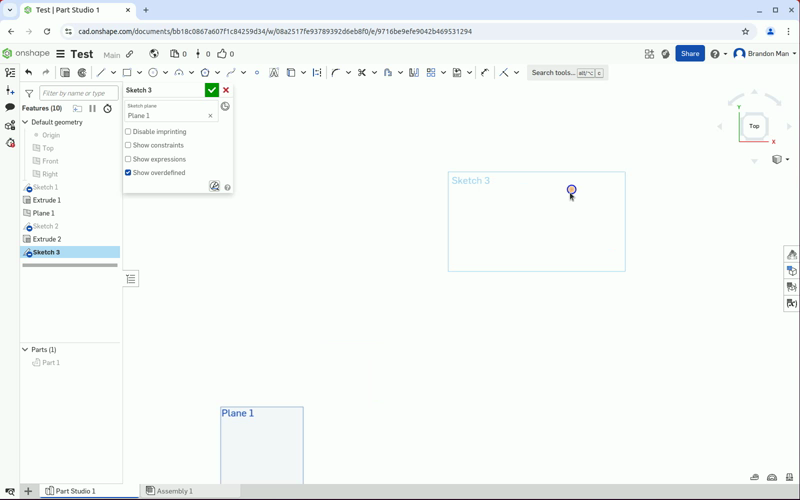
scroll(6)
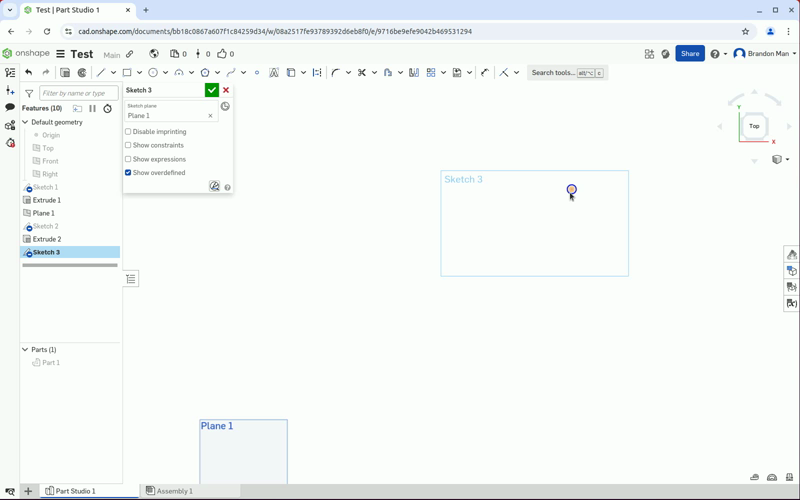
scroll(6)
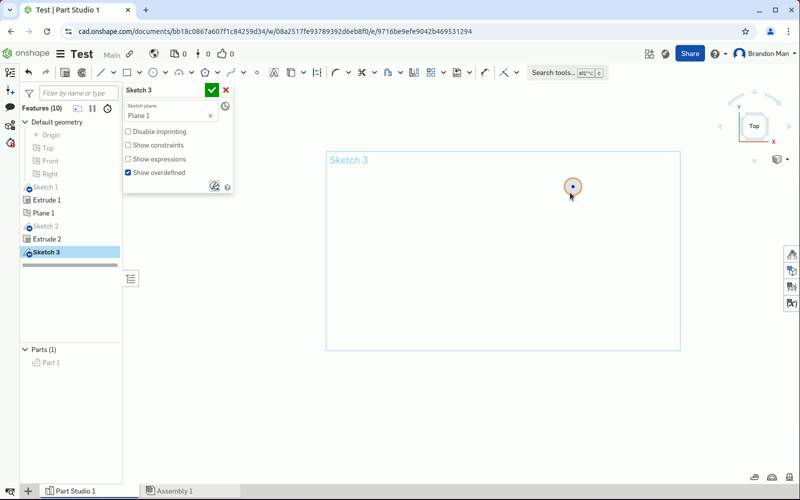
scroll(6)
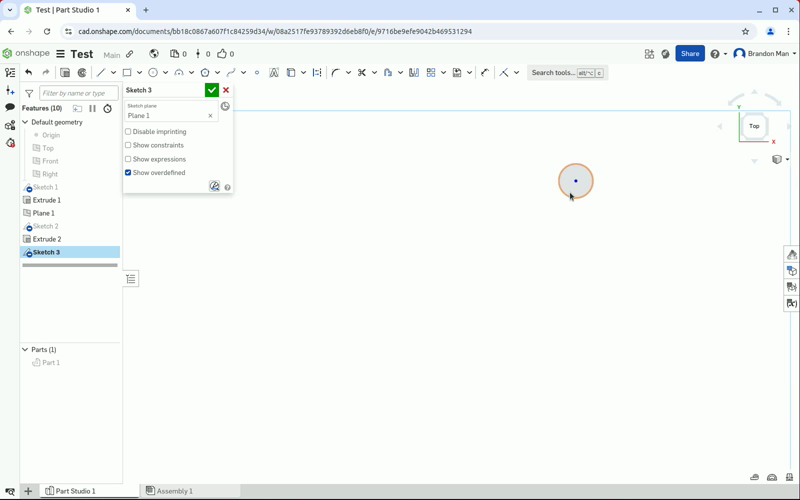
click(570, 192)
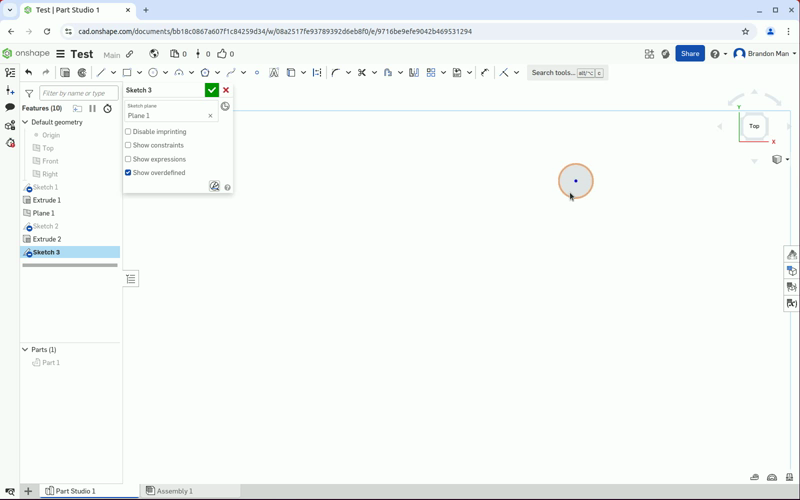
scroll(-6)
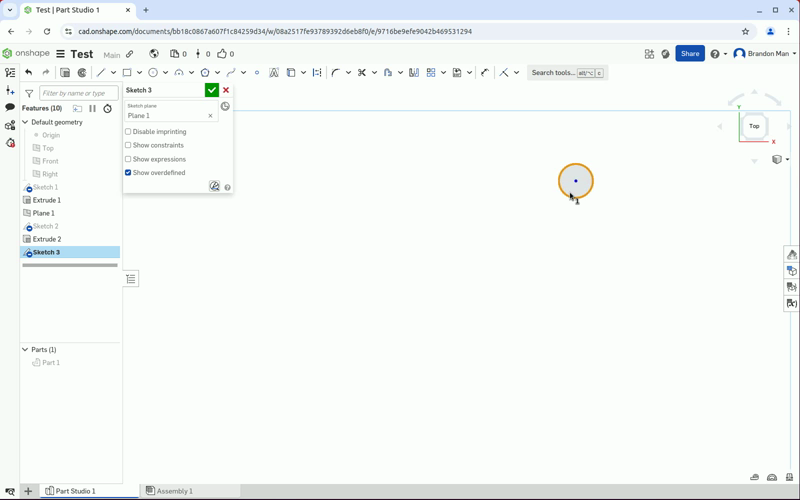
scroll(-6)
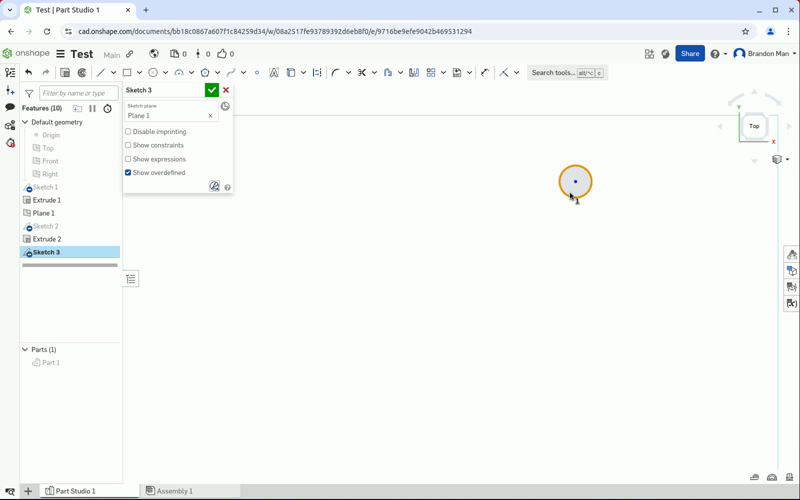
scroll(-6)
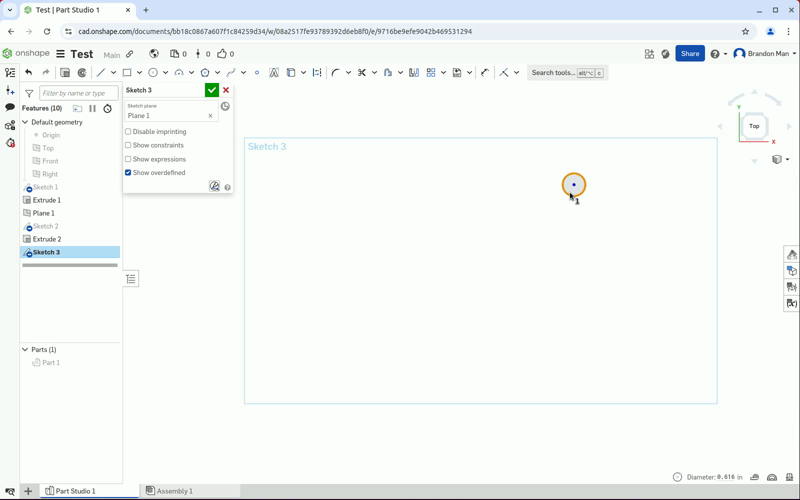
scroll(-6)
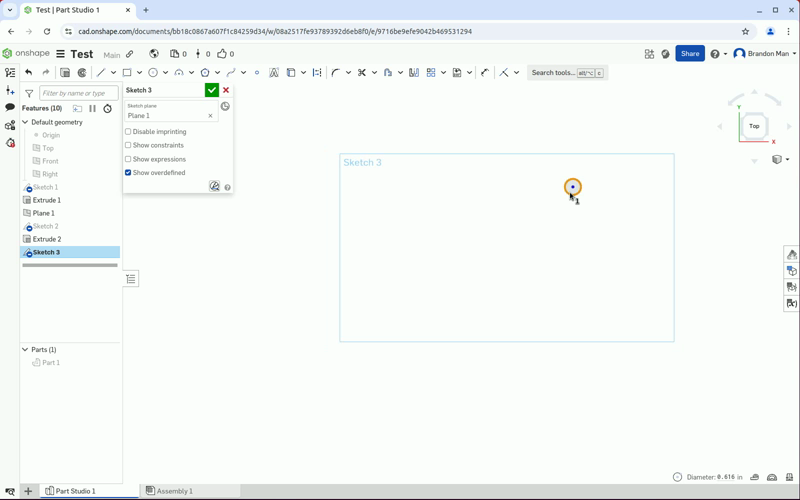
scroll(-6)
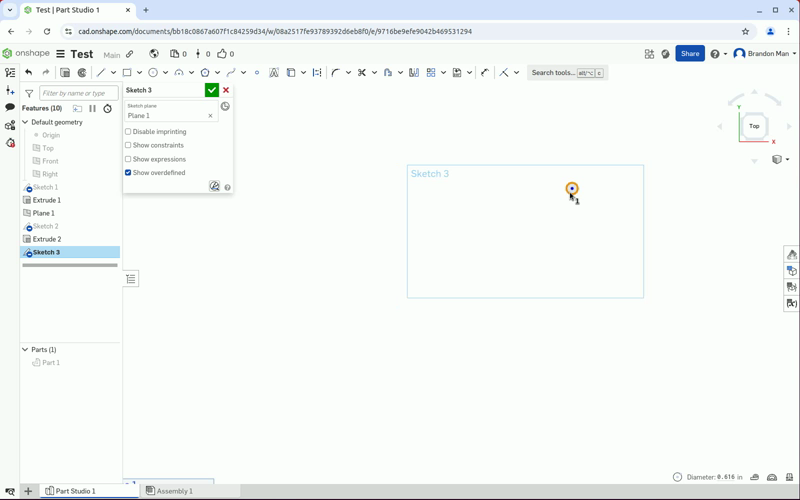
scroll(-6)
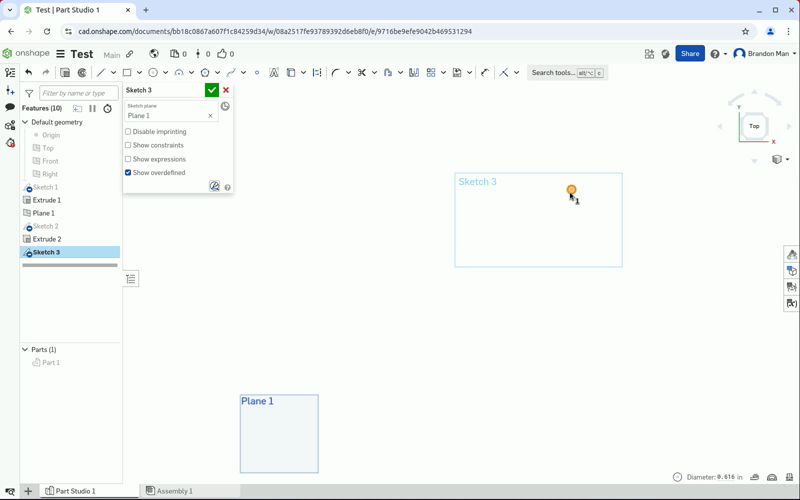
scroll(-6)
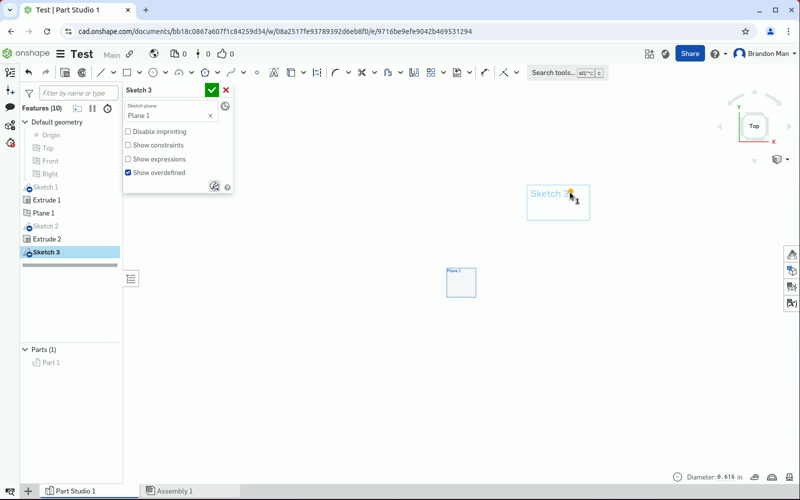
mouse_move(73, 352)
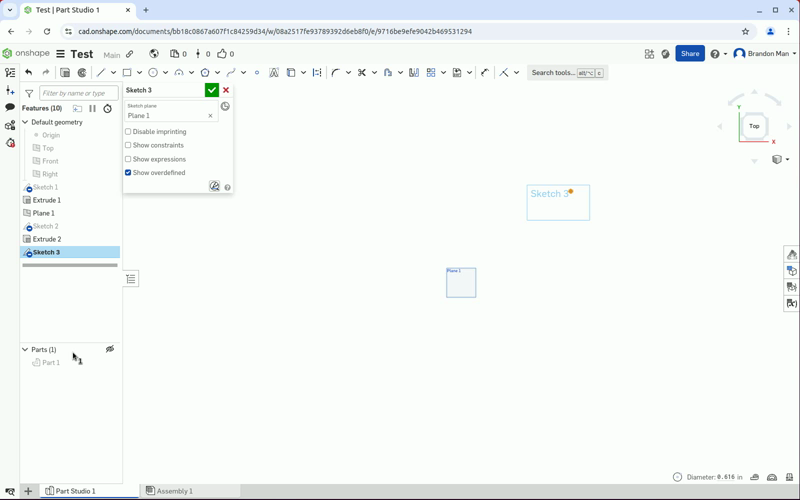
key(shift+y)
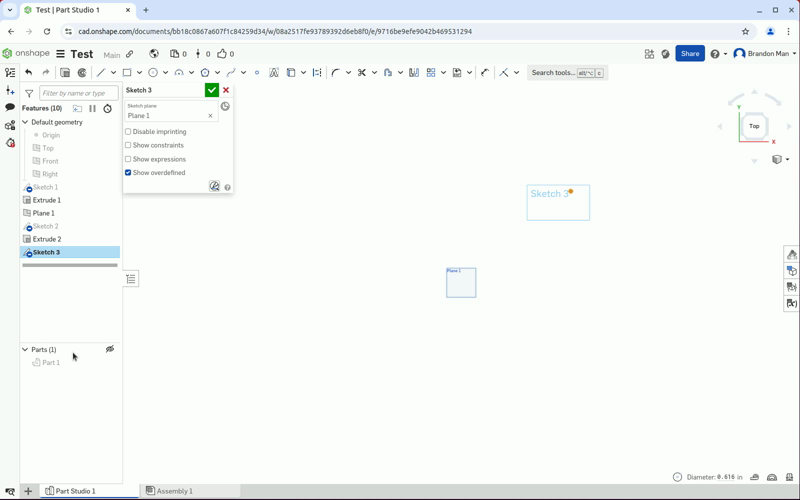
key(shift+e)
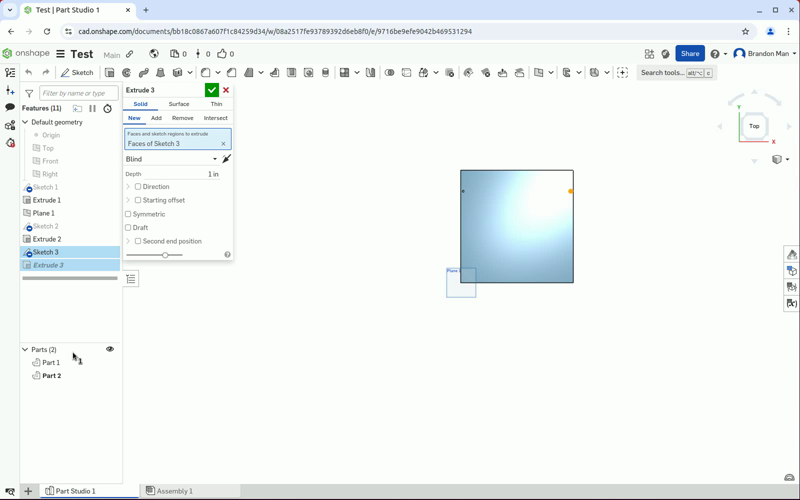
mouse_move(143, 106)
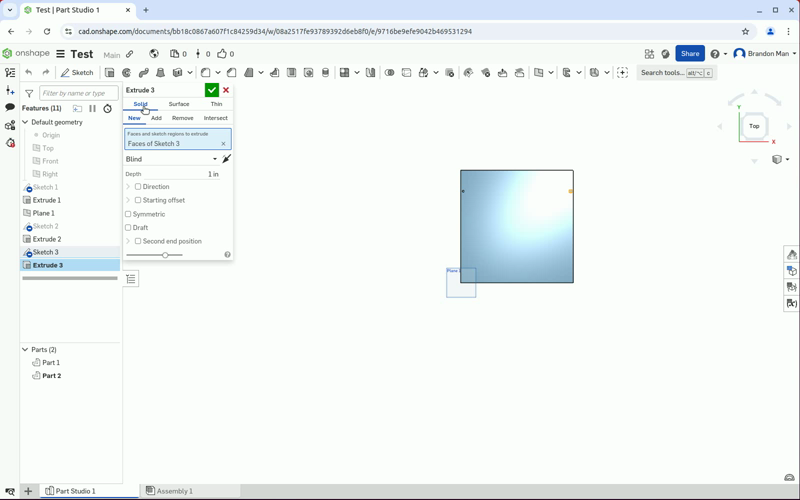
click(143, 106)
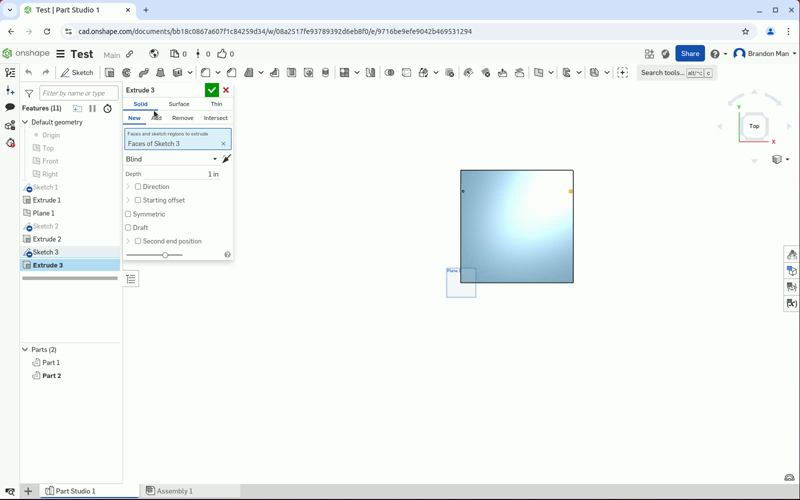
mouse_move(186, 120)
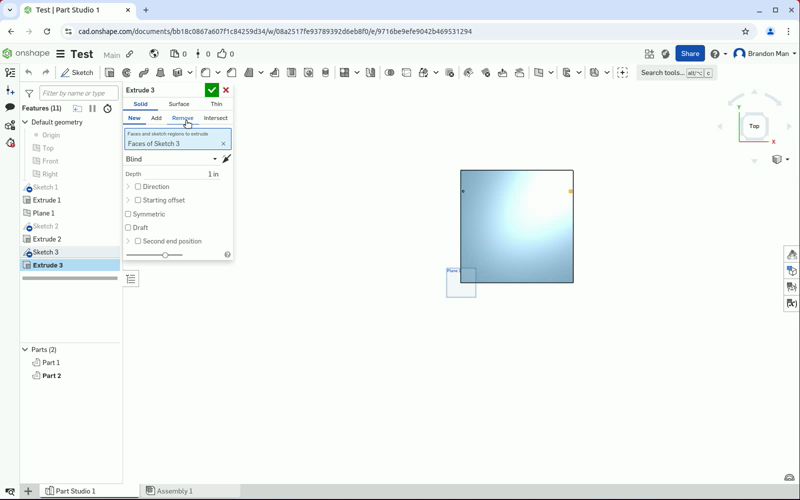
click(186, 120)
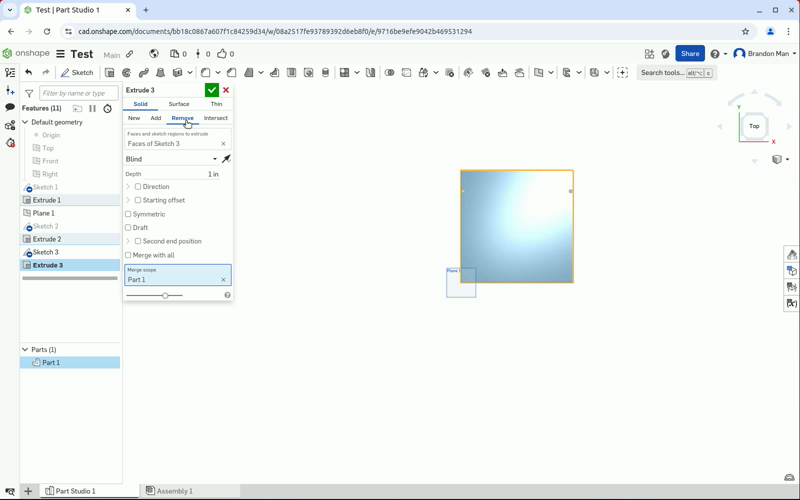
key(tab, 4)
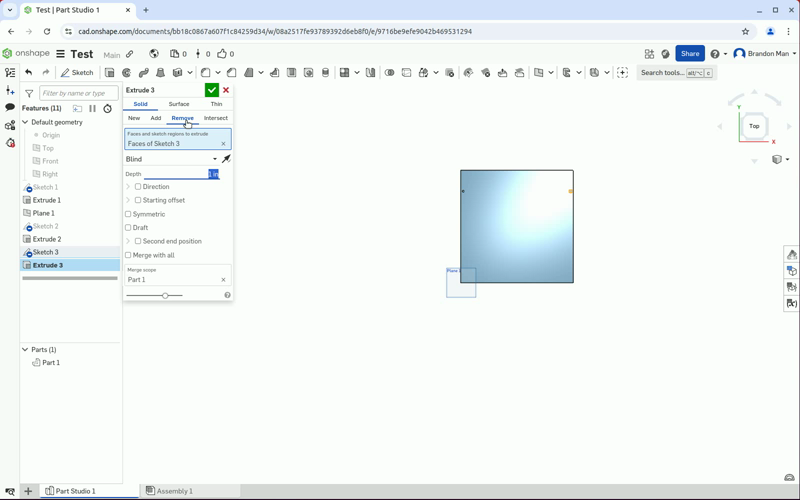
text(1.685)
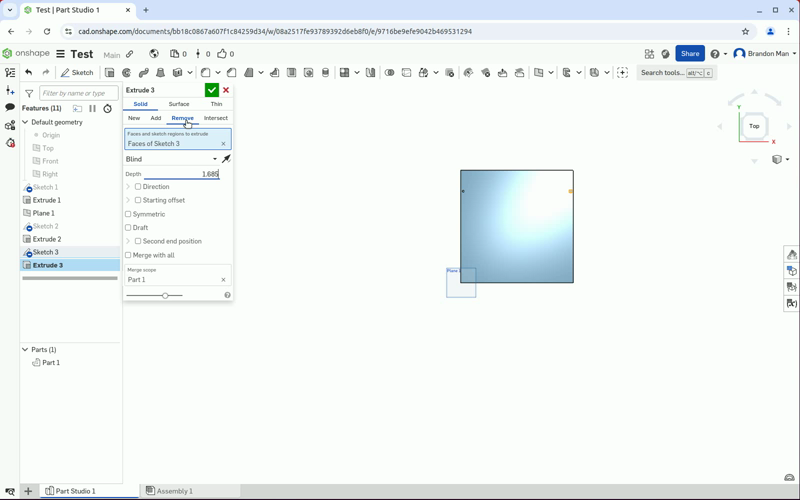
key(tab, 6)
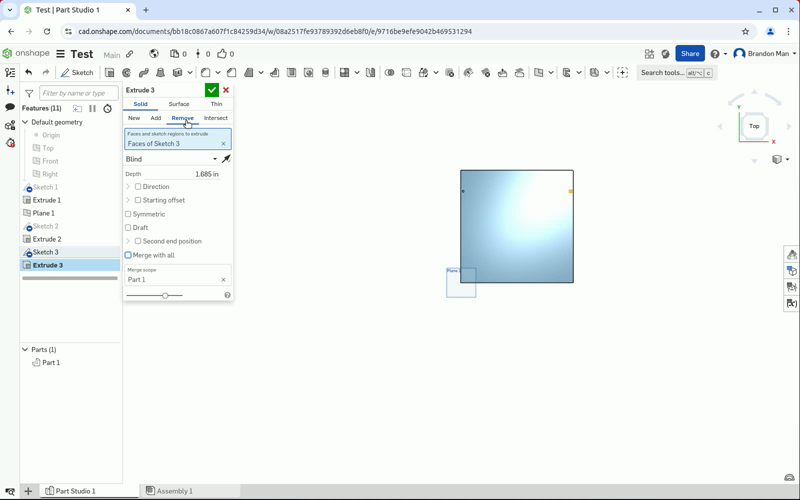
key(space)
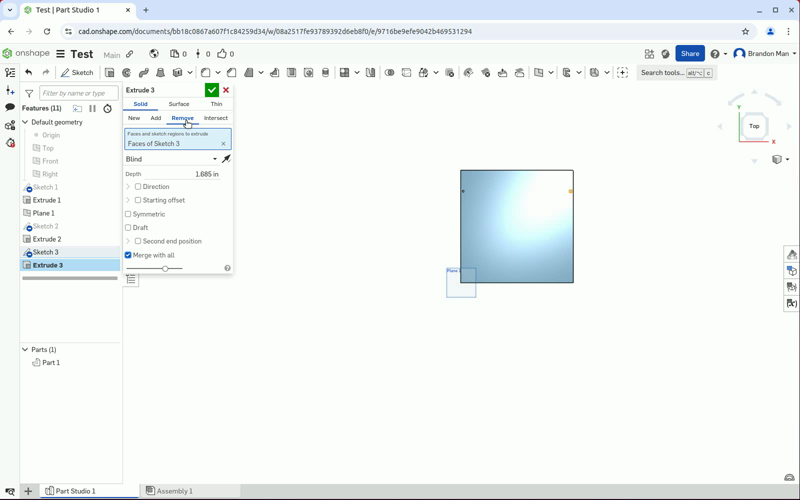
key(enter)
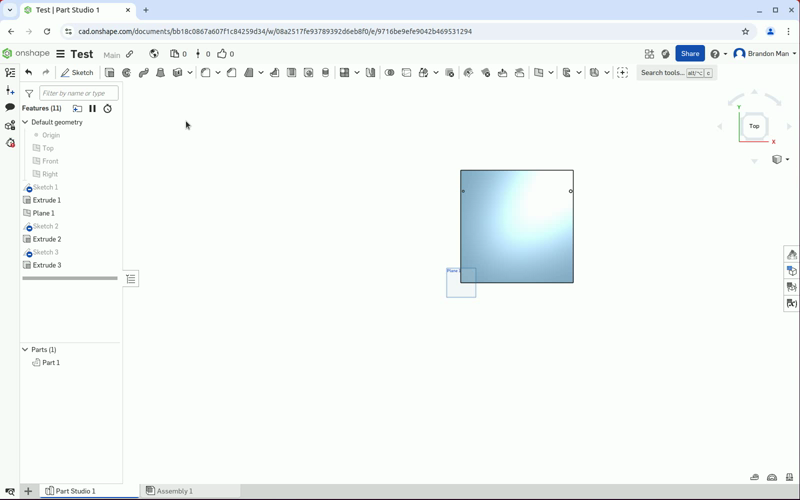
key(shift+h)
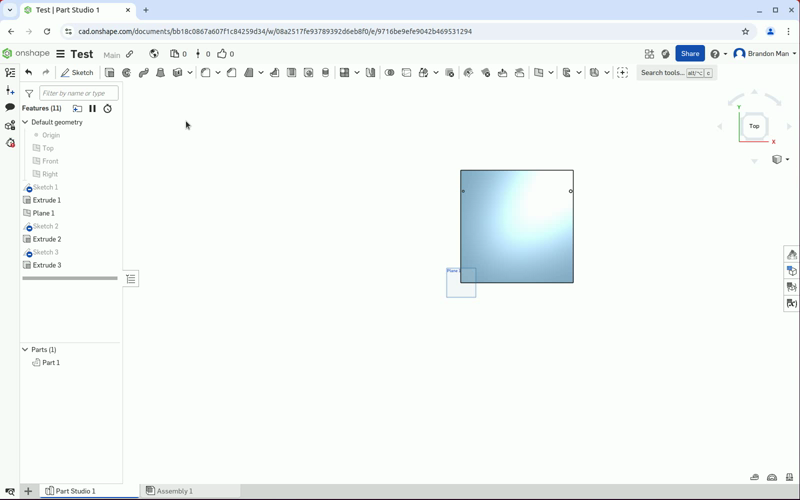
key(shift+h)
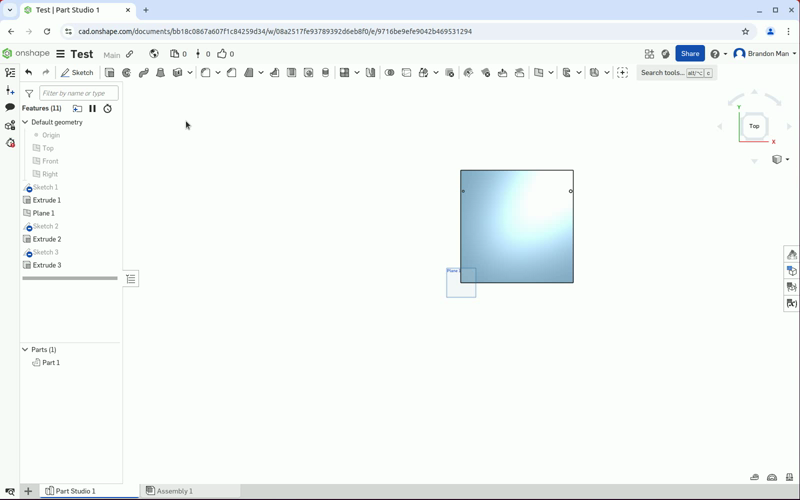
mouse_move(73, 189)
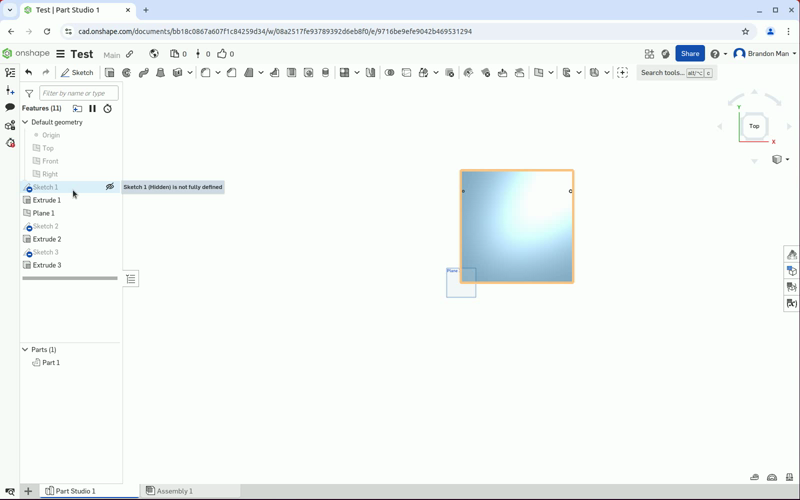
click(73, 189)
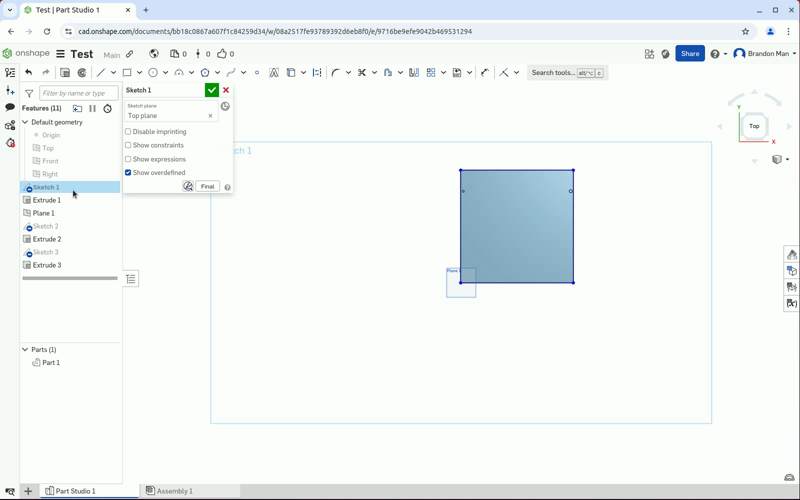
mouse_move(229, 92)
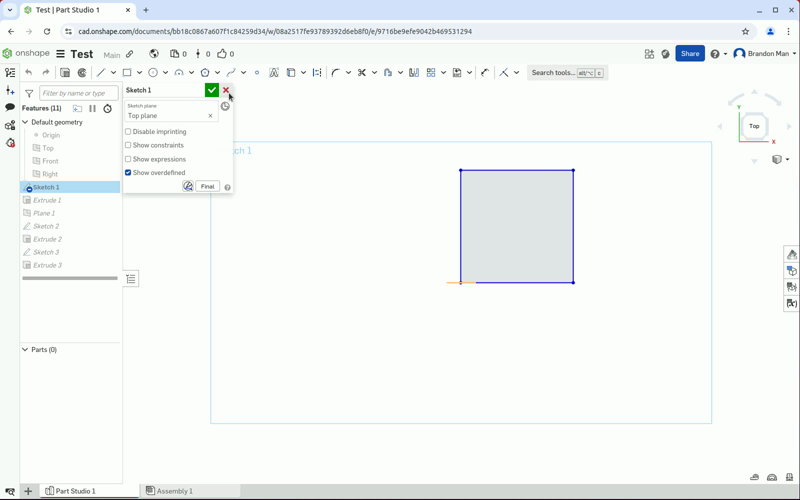
click(229, 92)
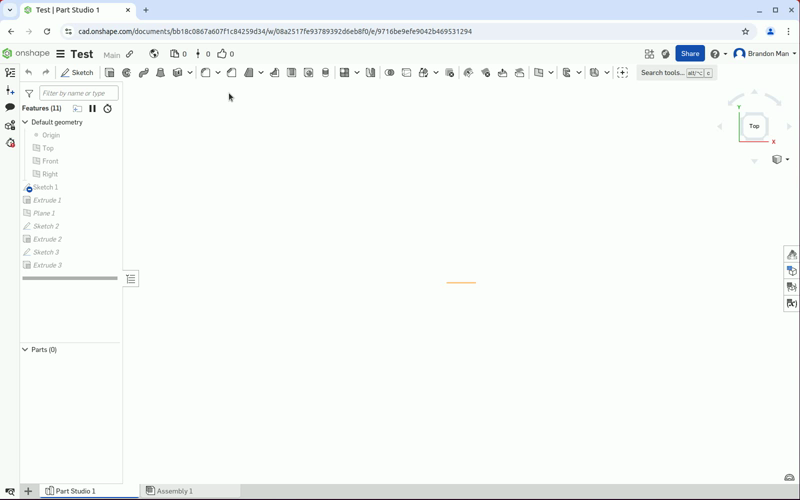
key(shift+s)
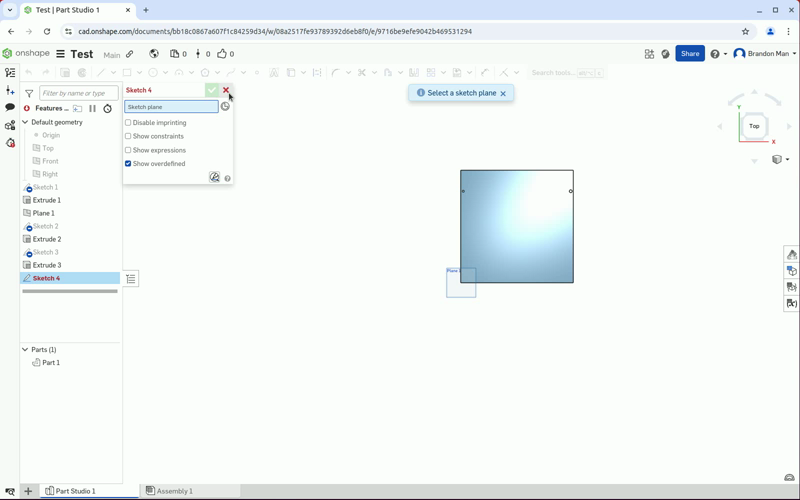
mouse_move(73, 215)
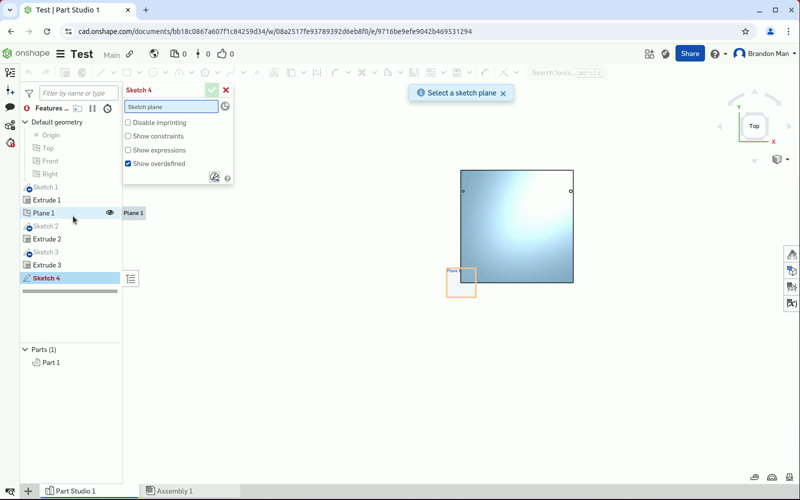
click(73, 215)
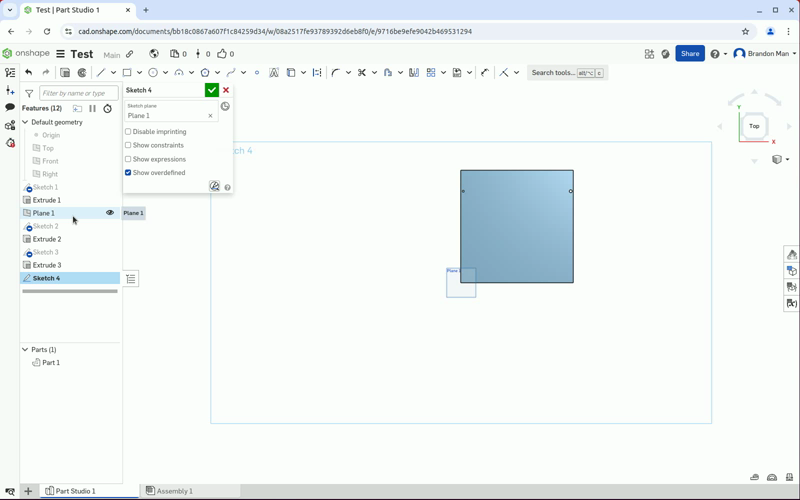
mouse_move(73, 352)
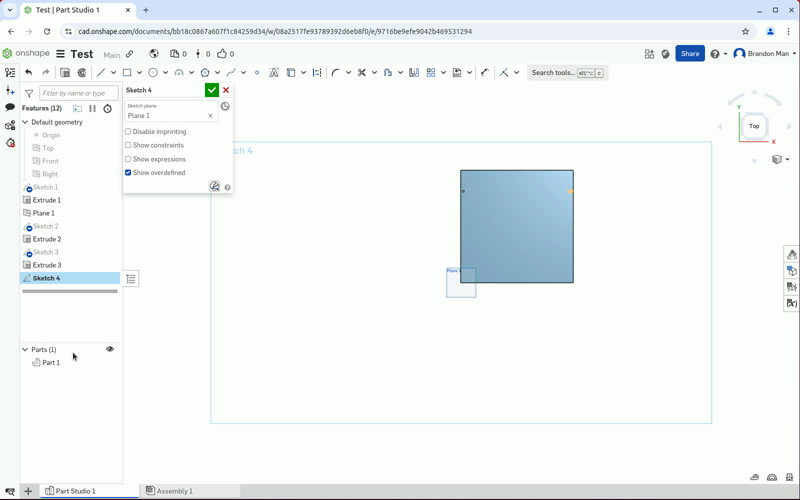
key(y)
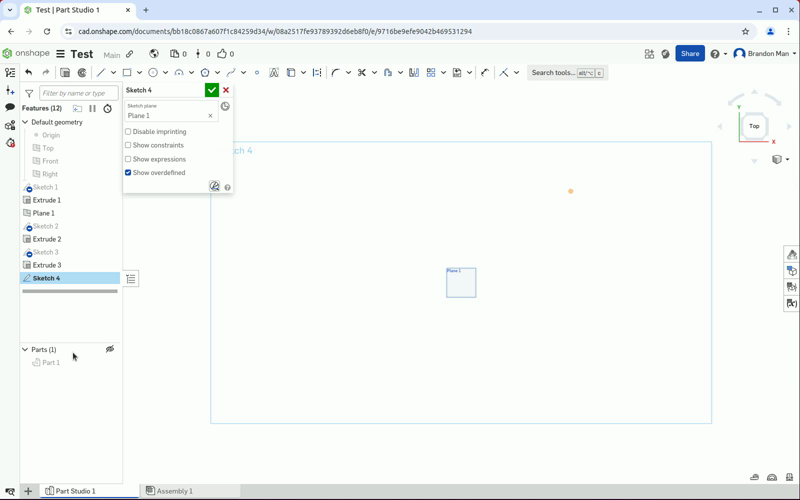
key(c)
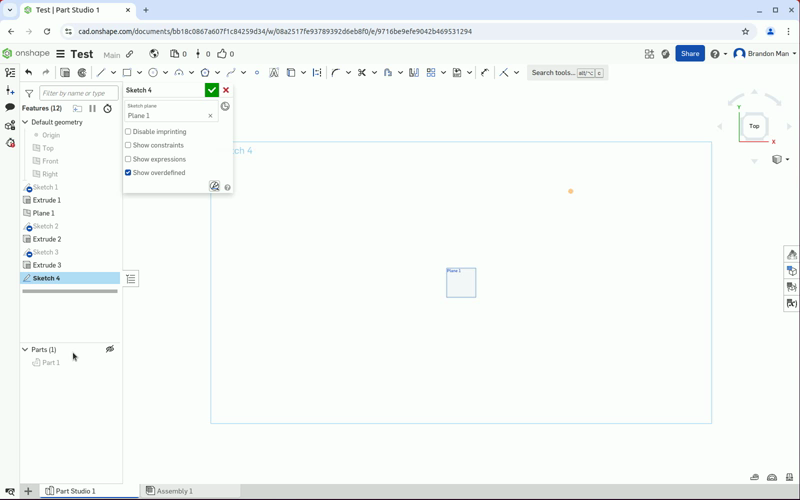
key_down(shift)
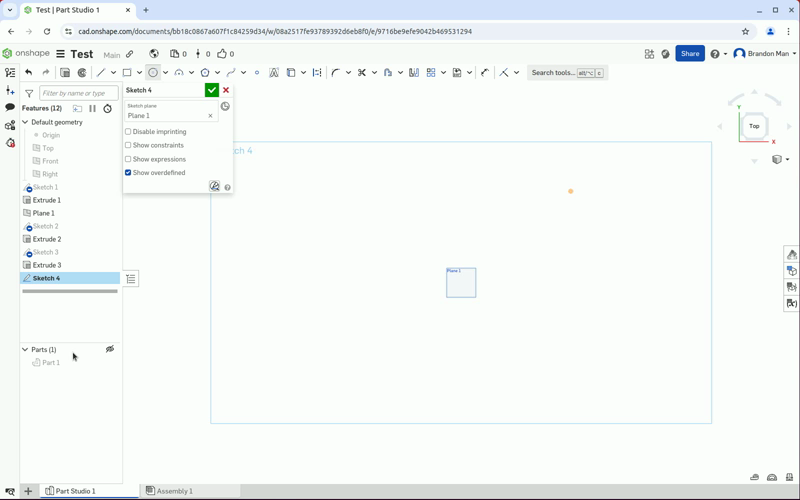
mouse_move(570, 261)
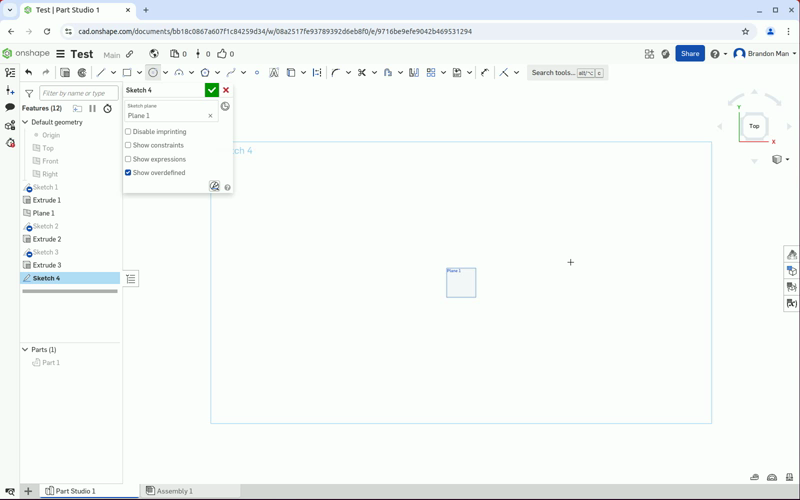
click(570, 261)
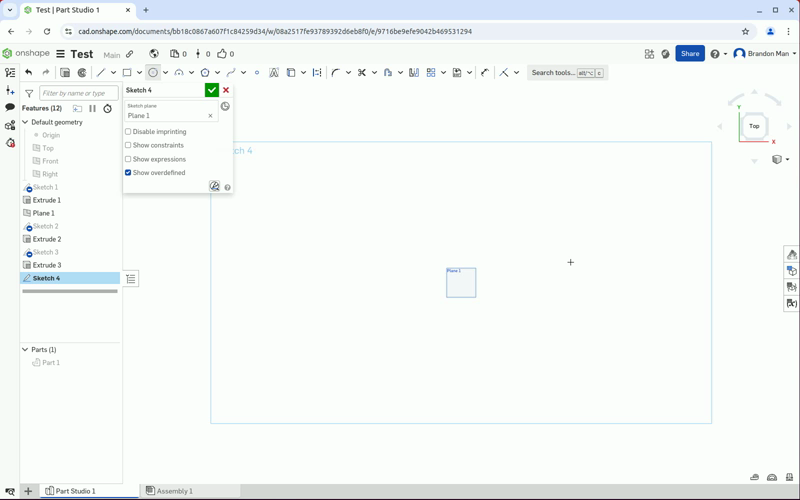
key_up(shift)
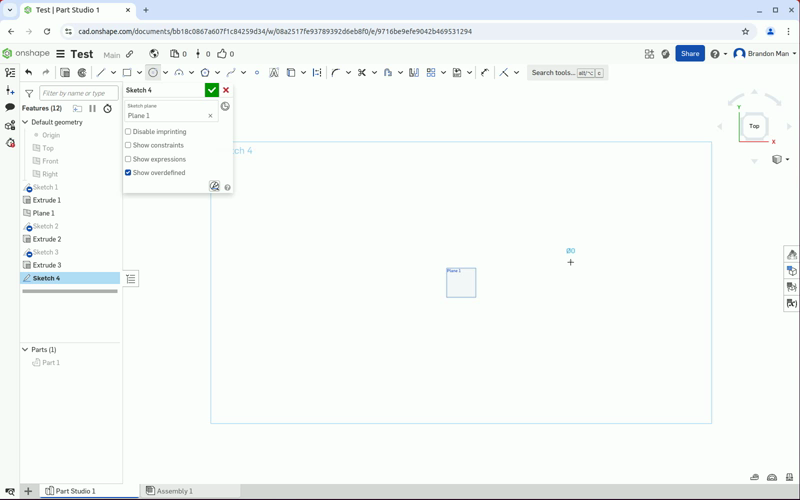
mouse_move(572, 261)
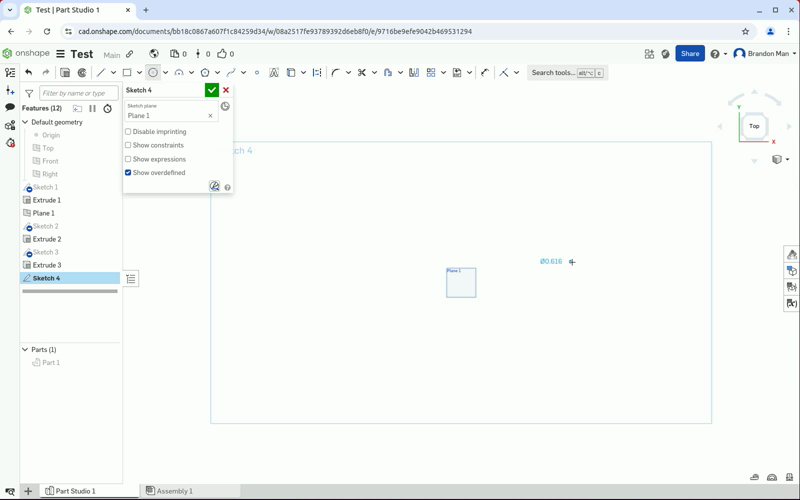
scroll(6)
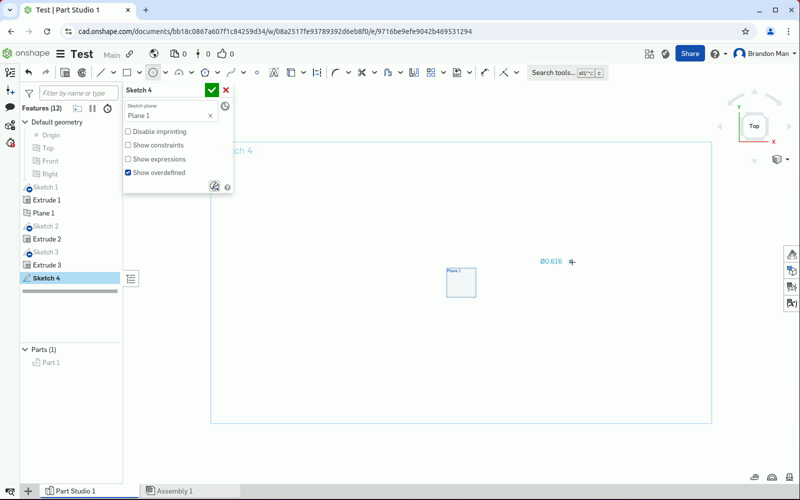
scroll(6)
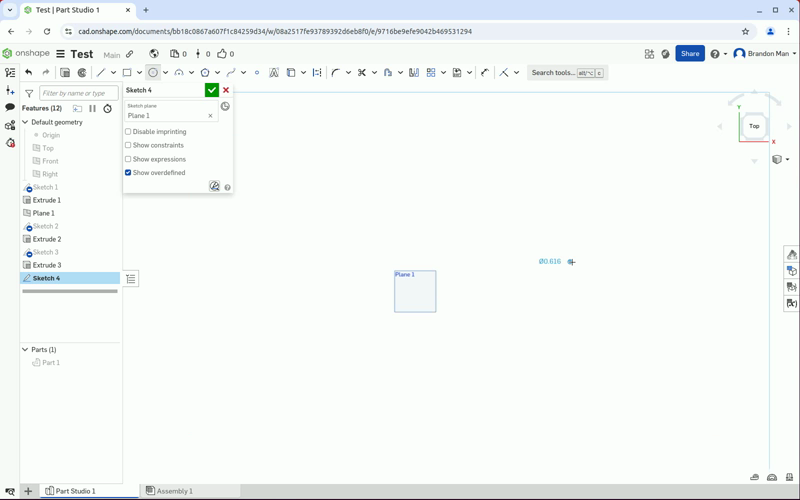
scroll(6)
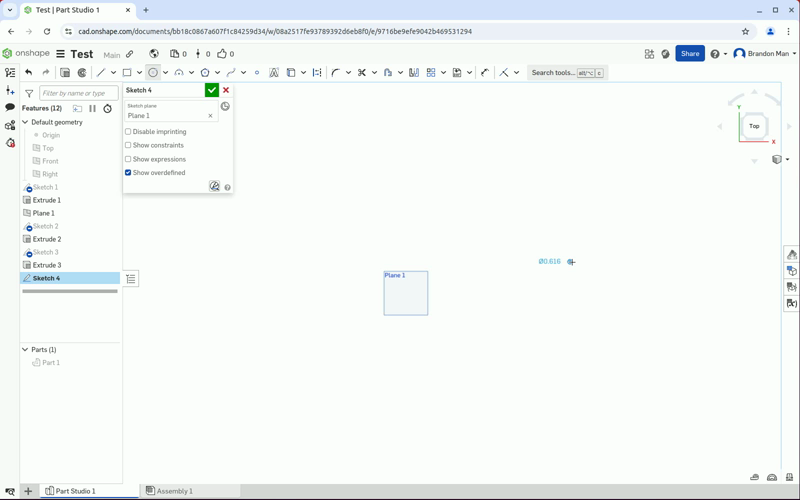
scroll(6)
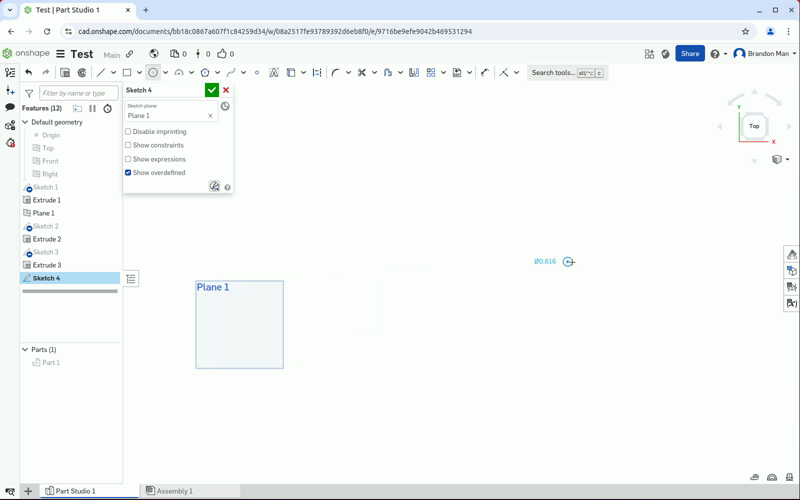
scroll(6)
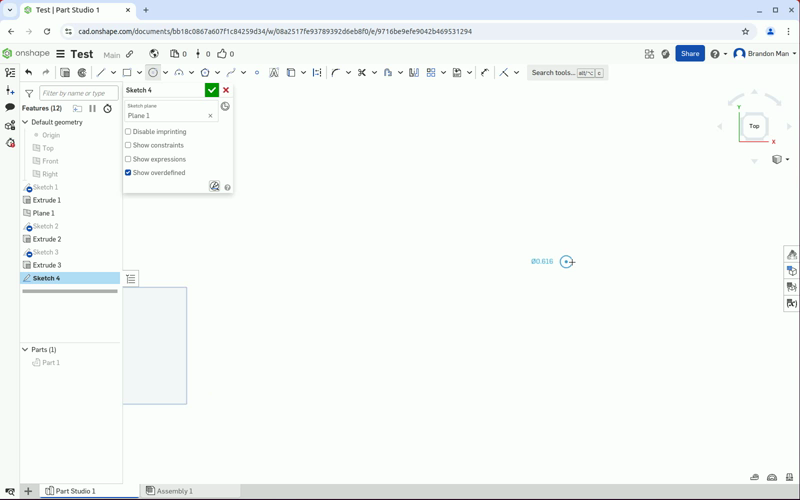
scroll(6)
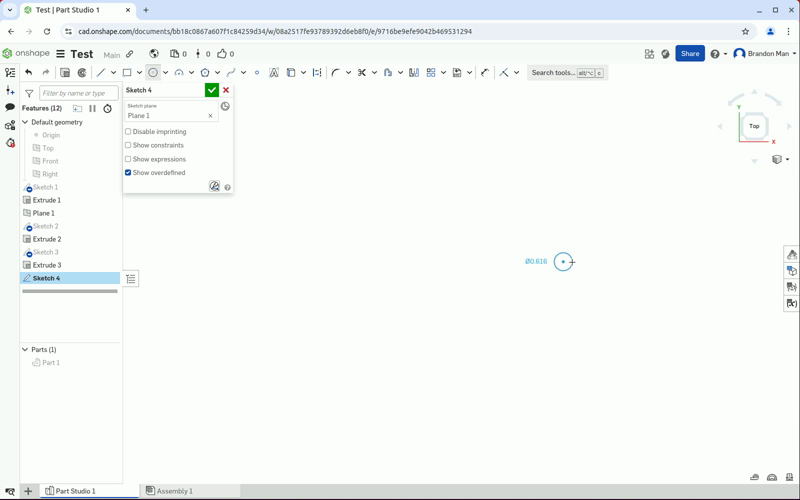
scroll(6)
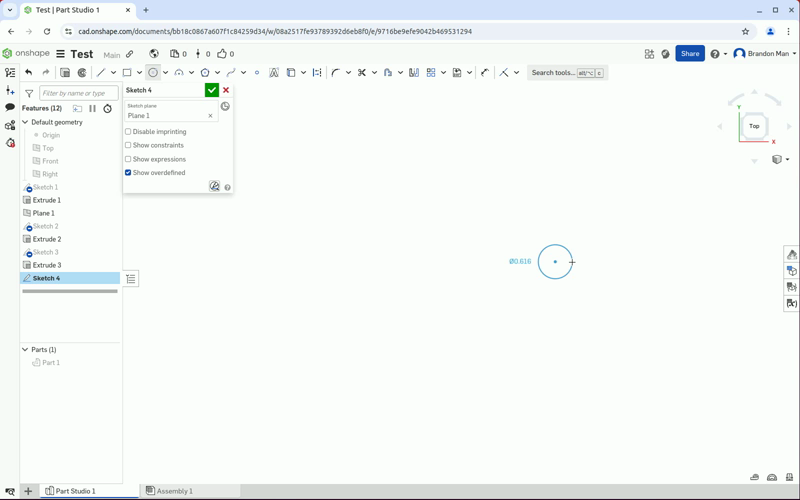
click(572, 261)
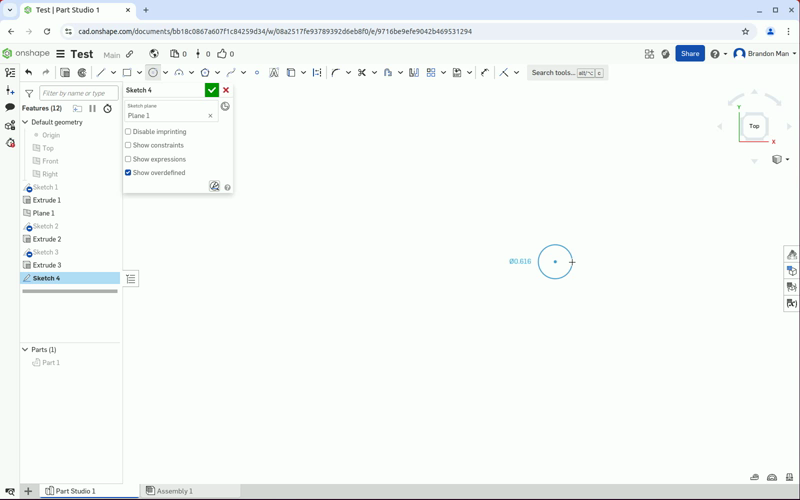
scroll(-6)
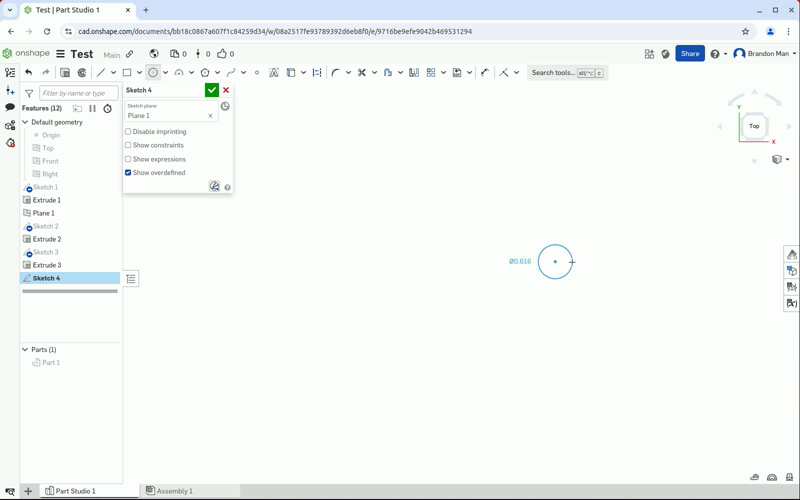
scroll(-6)
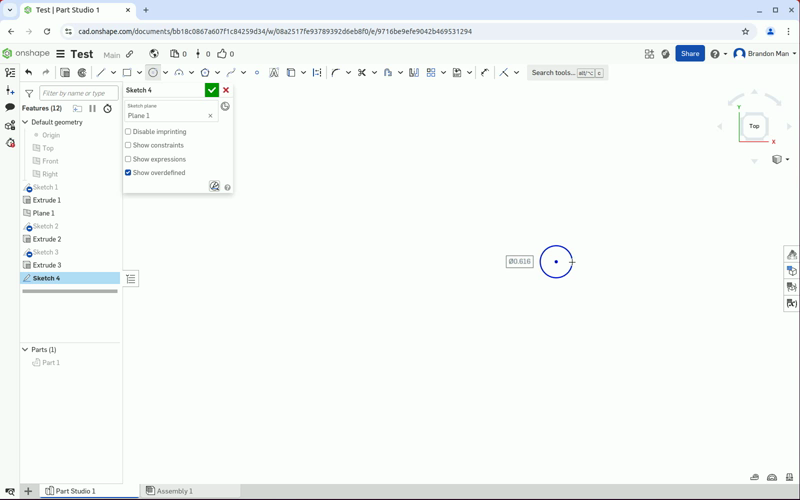
scroll(-6)
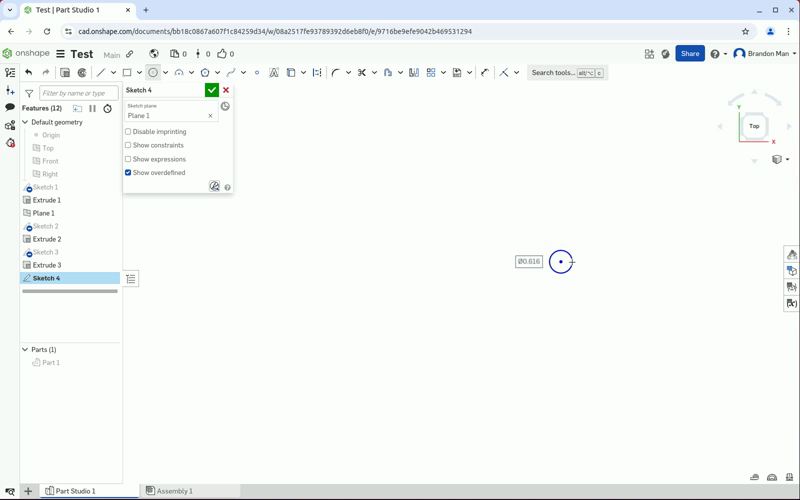
scroll(-6)
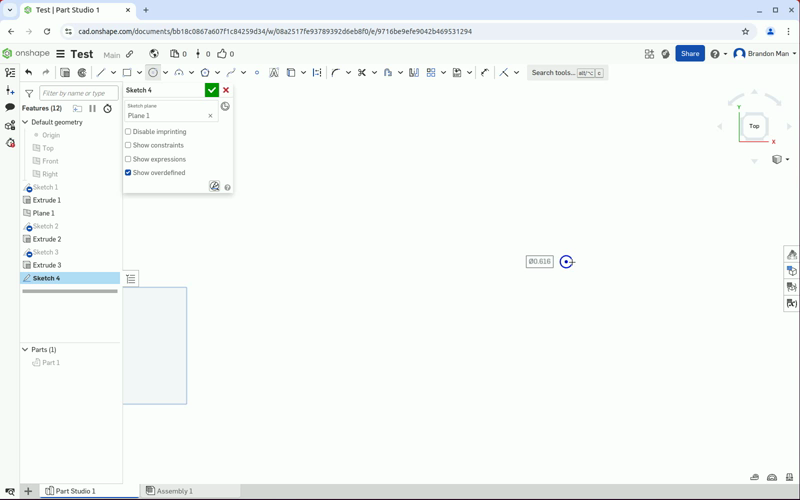
scroll(-6)
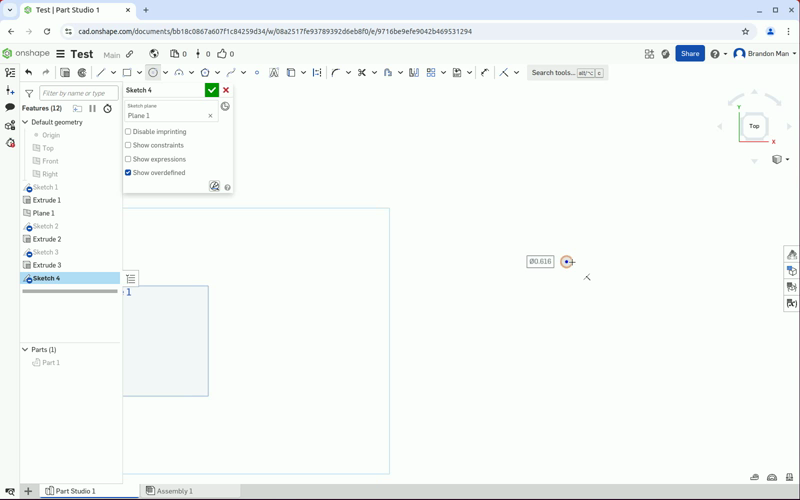
scroll(-6)
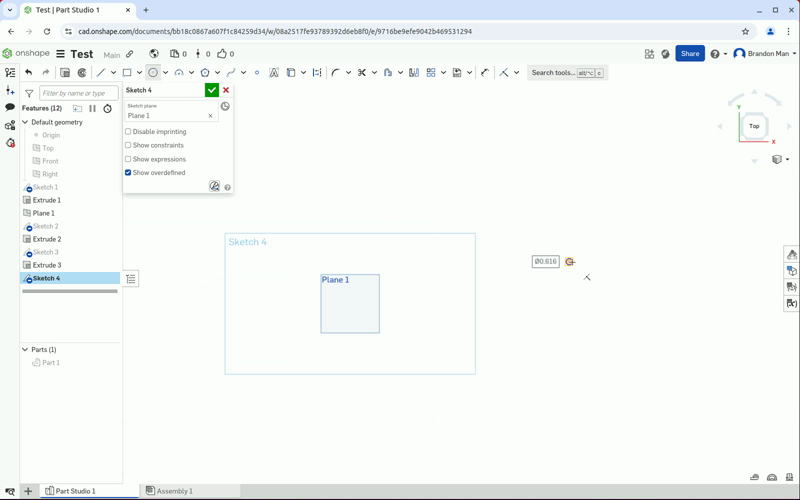
scroll(-6)
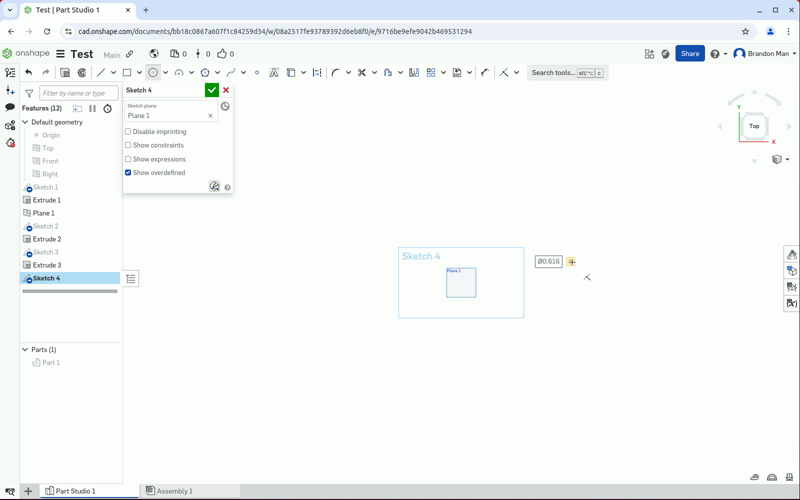
key(esc)
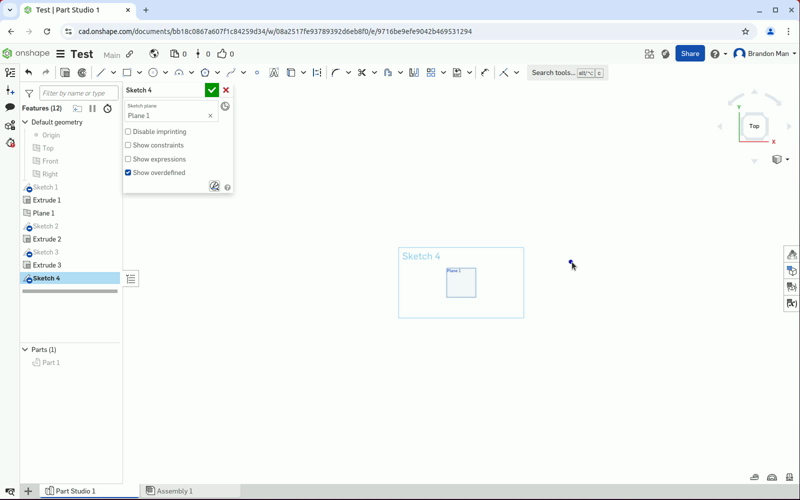
mouse_move(570, 262)
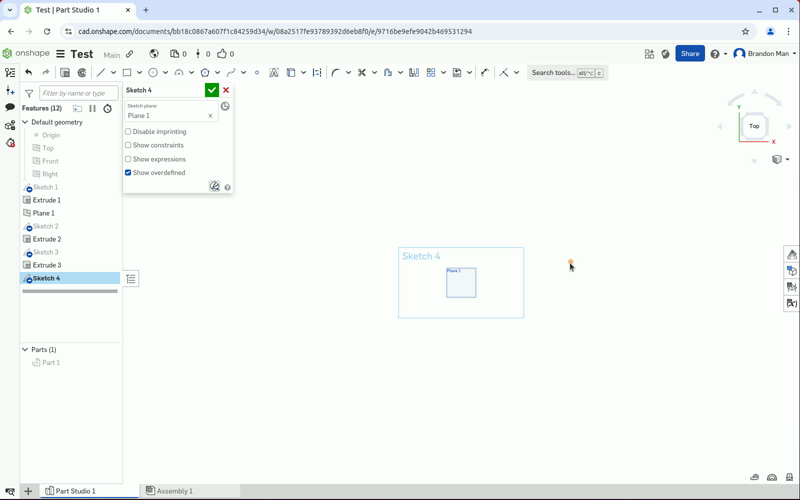
scroll(6)
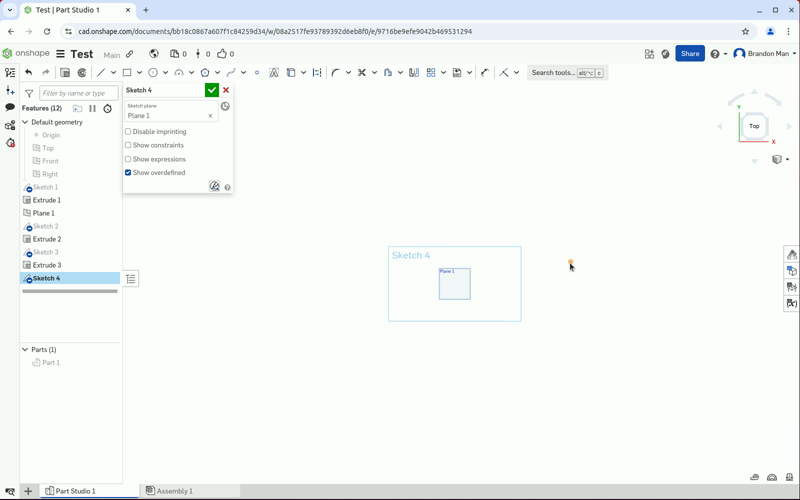
scroll(6)
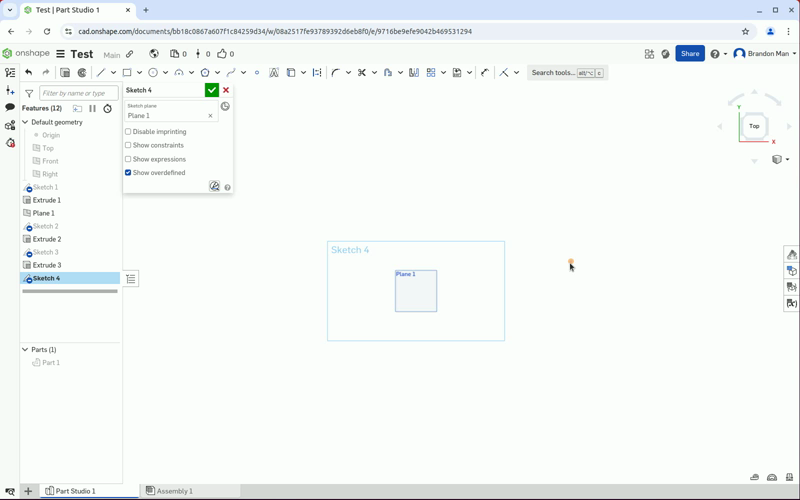
scroll(6)
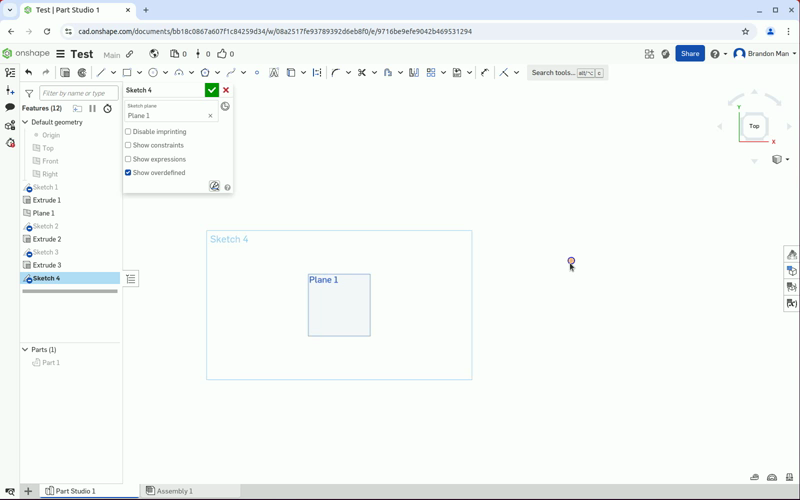
scroll(6)
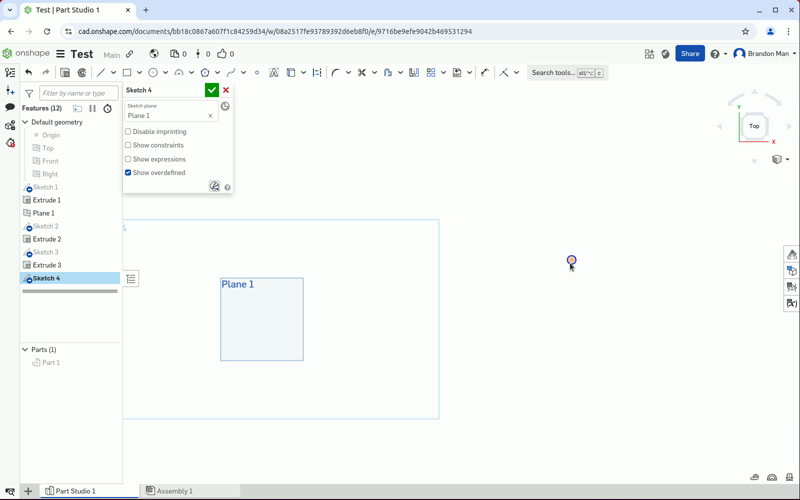
scroll(6)
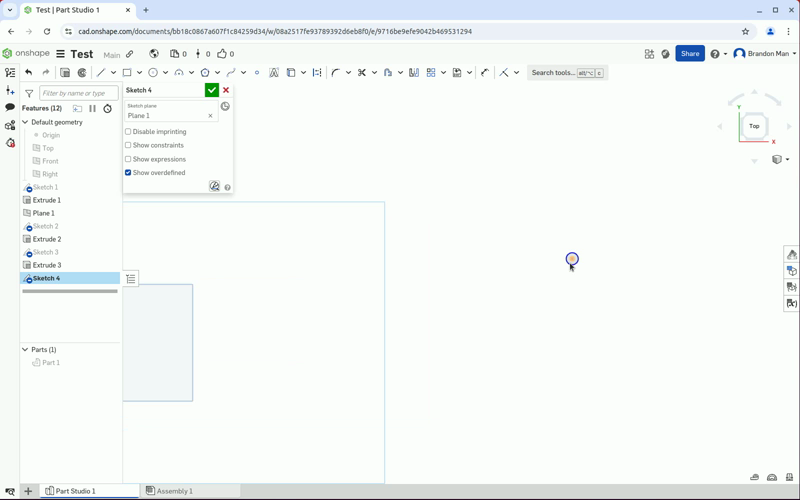
scroll(6)
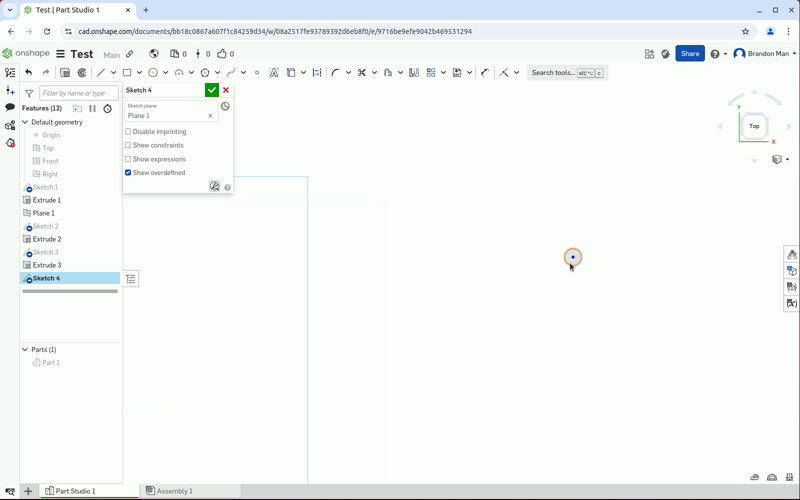
scroll(6)
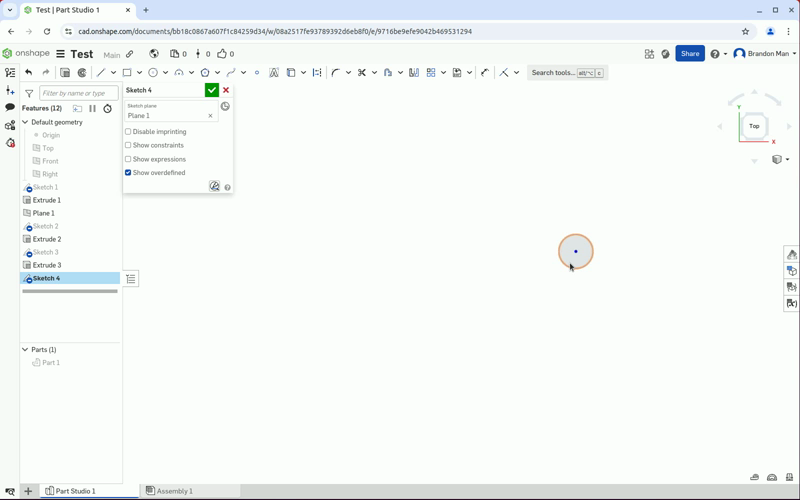
click(570, 262)
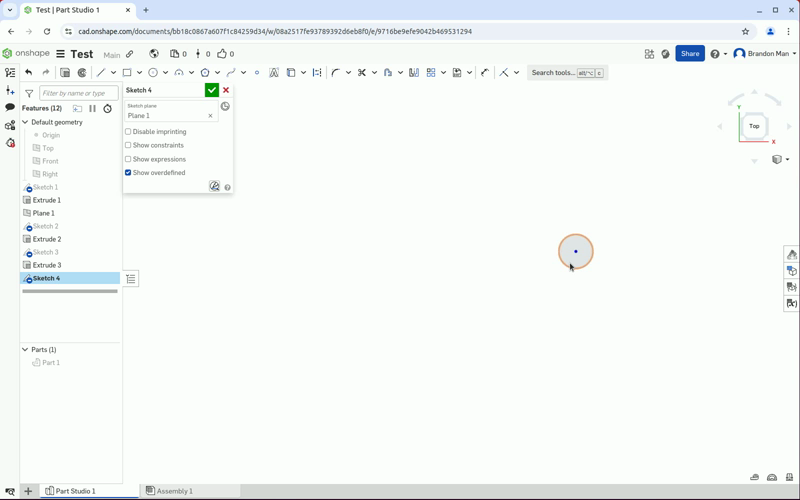
scroll(-6)
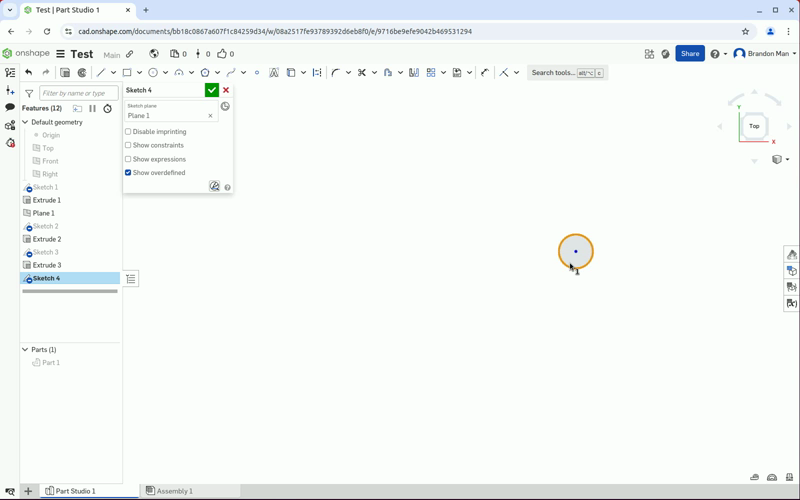
scroll(-6)
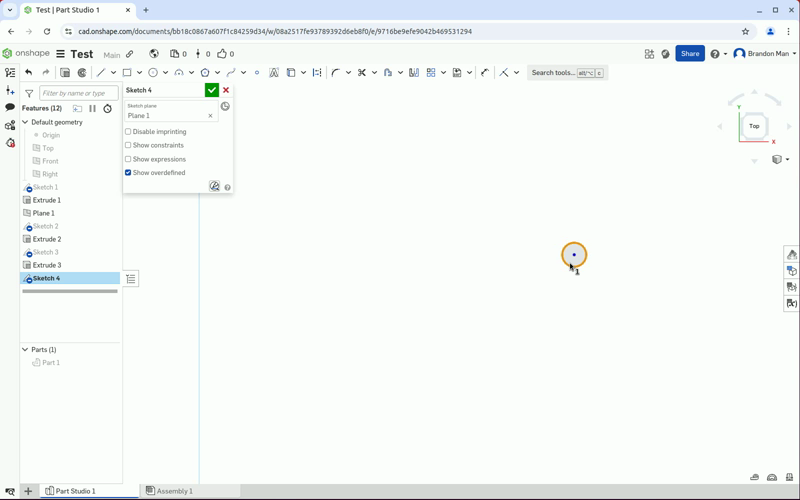
scroll(-6)
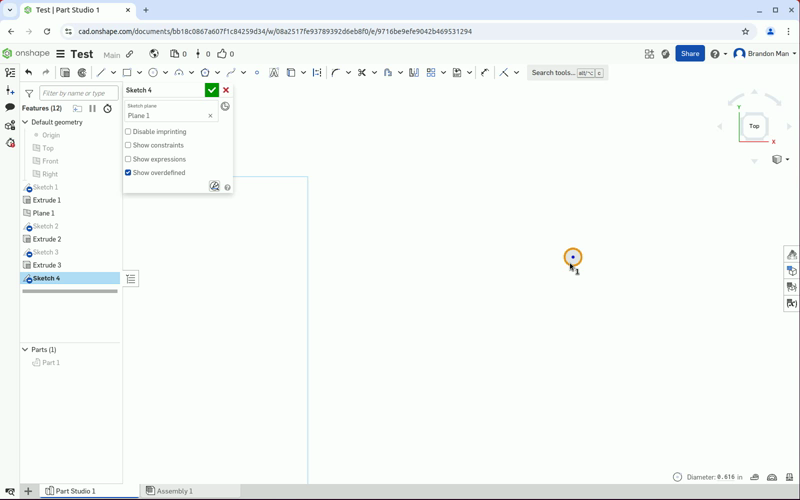
scroll(-6)
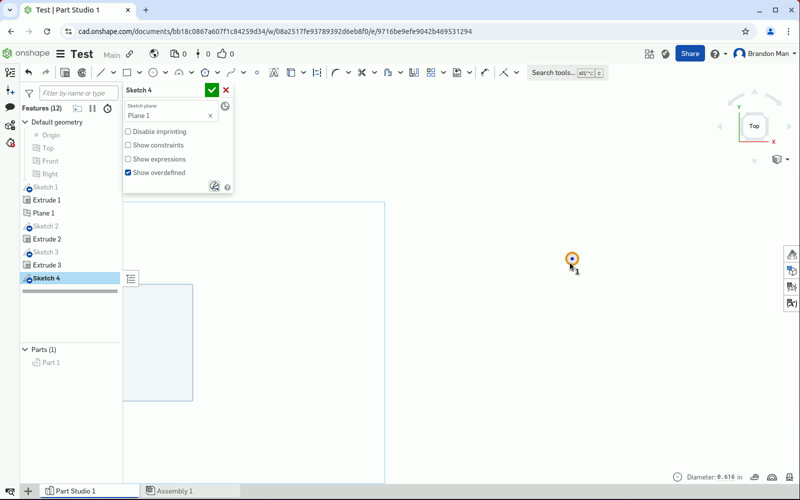
scroll(-6)
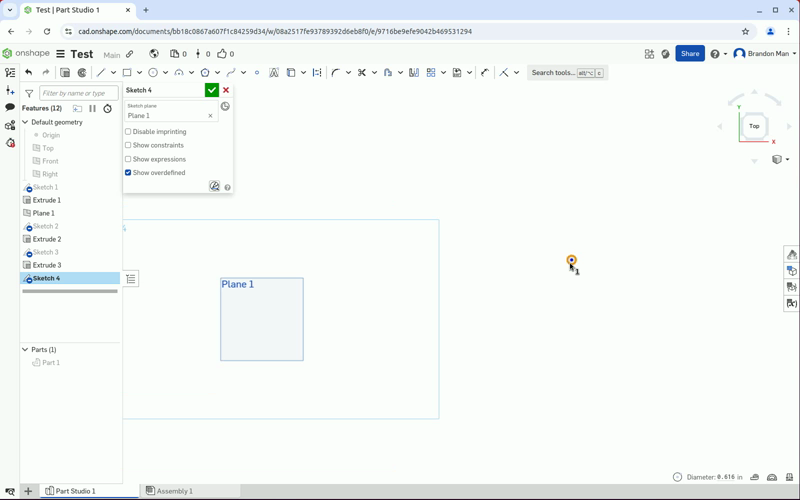
scroll(-6)
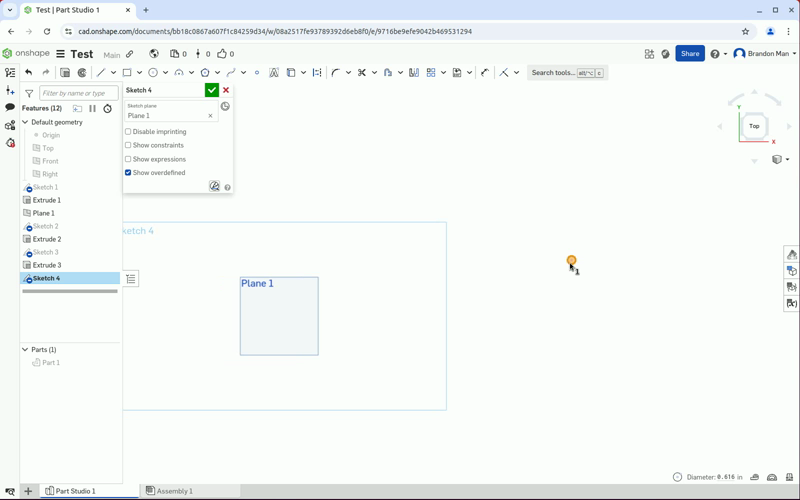
scroll(-6)
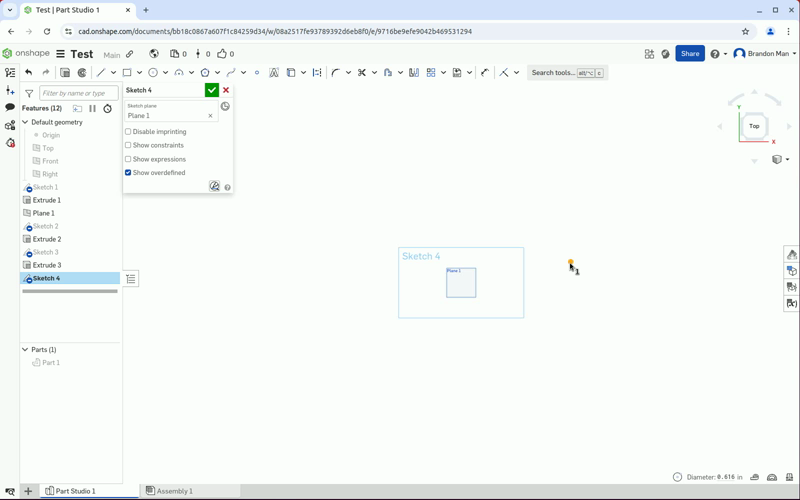
mouse_move(73, 352)
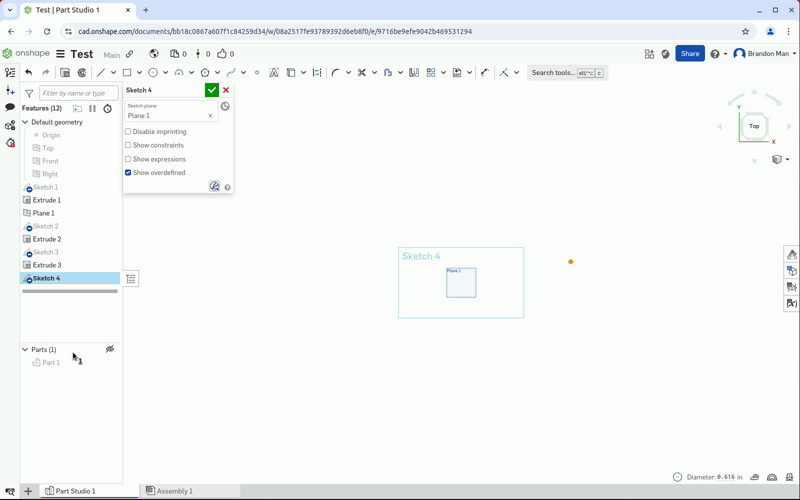
key(shift+y)
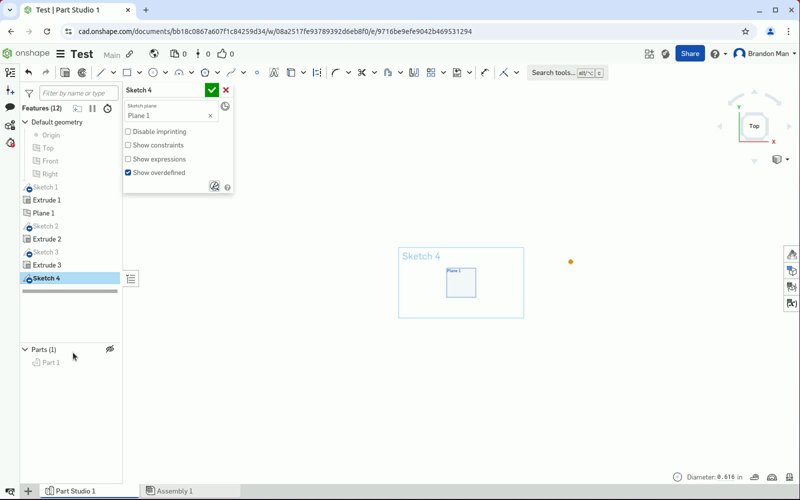
key(shift+e)
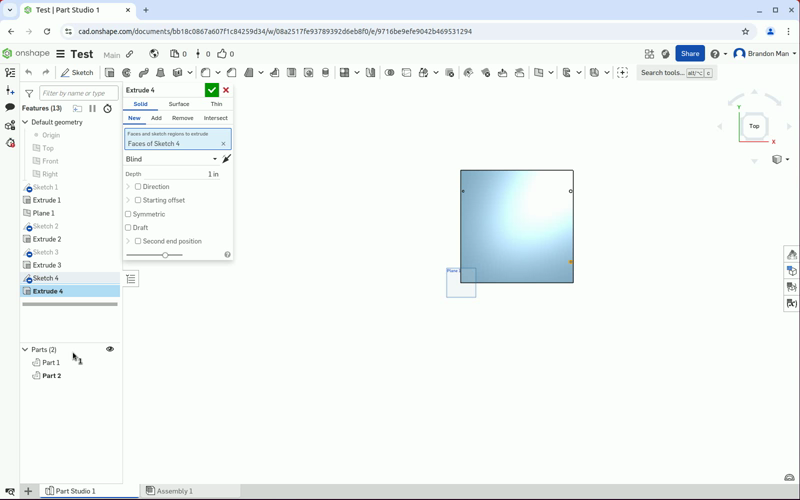
mouse_move(143, 106)
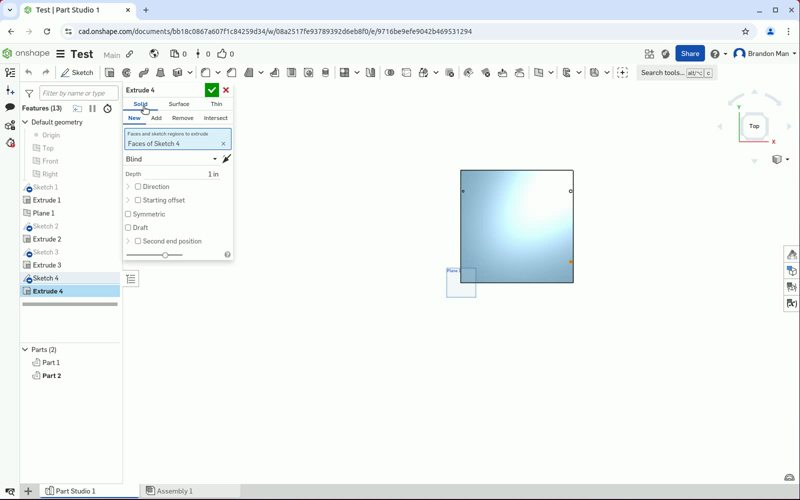
click(143, 106)
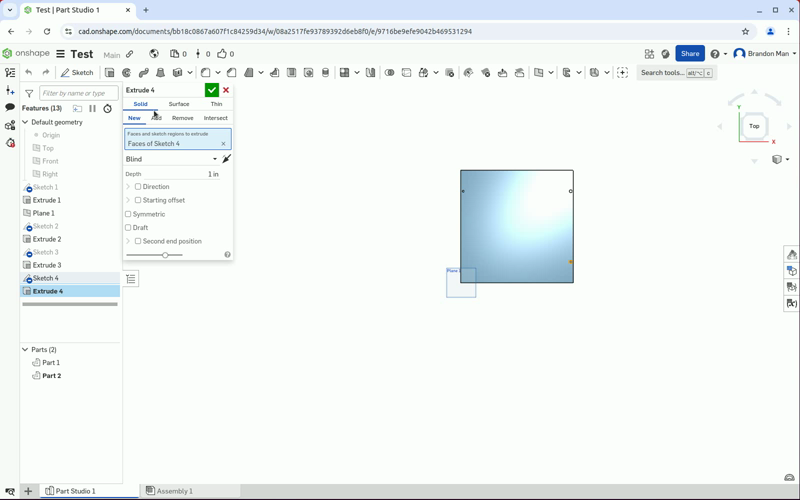
mouse_move(186, 120)
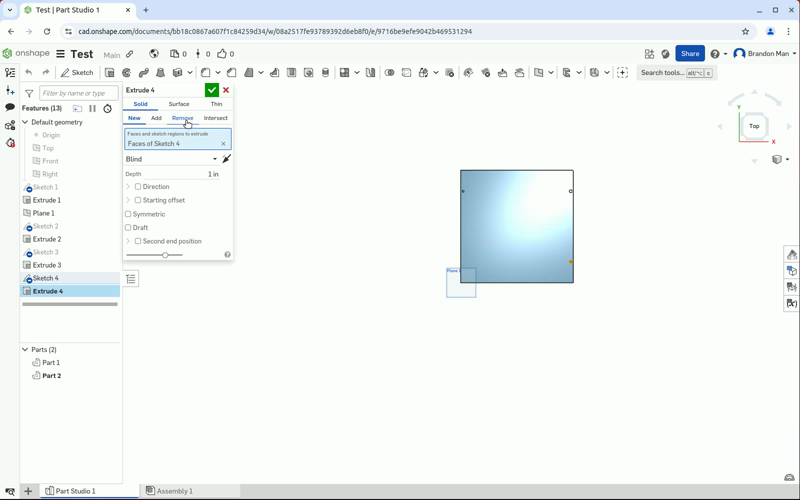
click(186, 120)
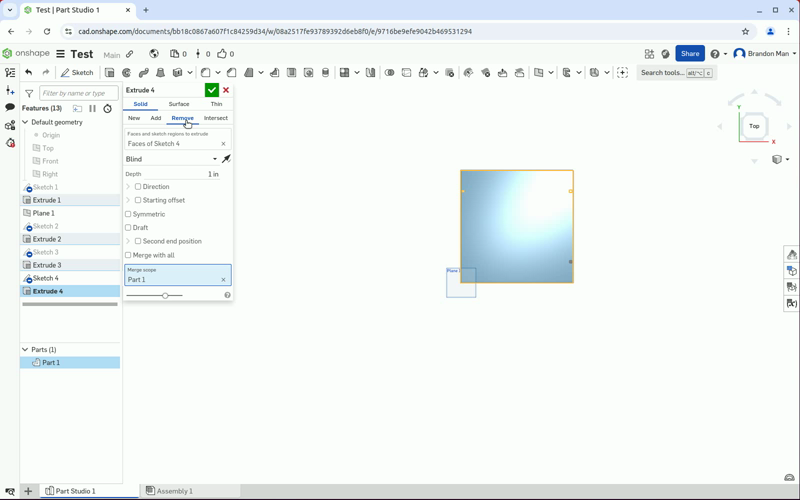
key(tab, 4)
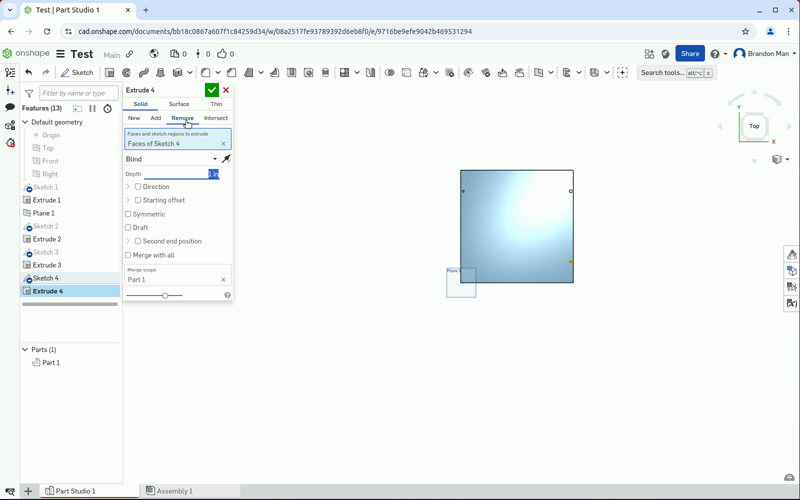
text(1.685)
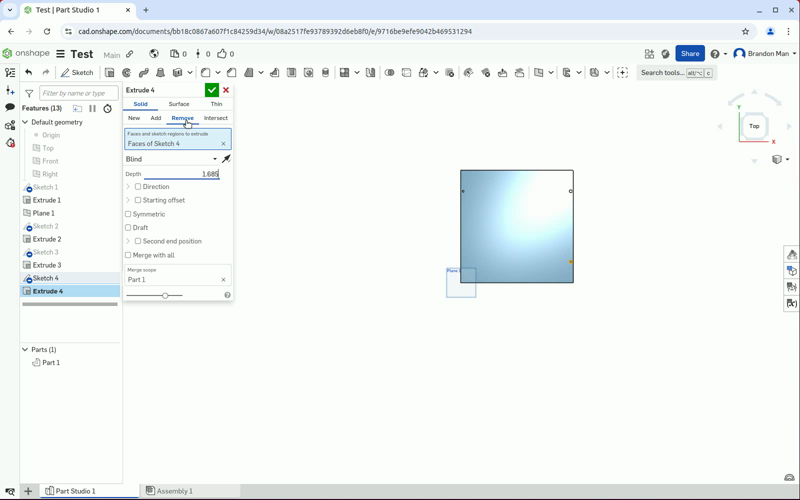
key(tab, 6)
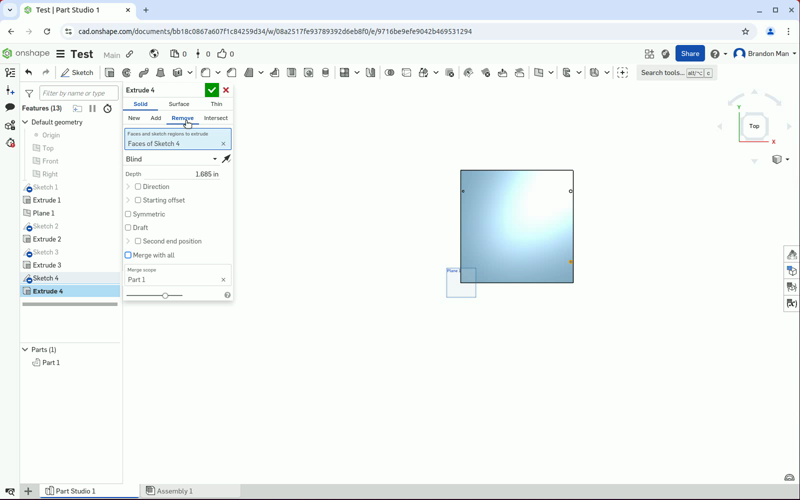
key(space)
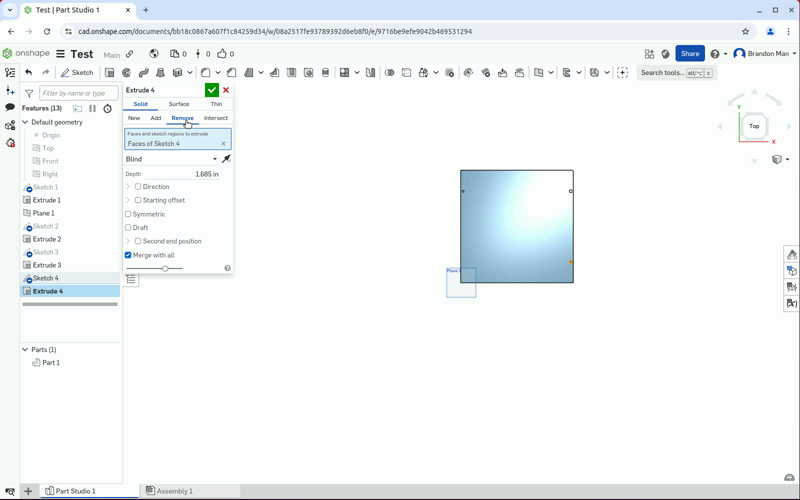
key(enter)
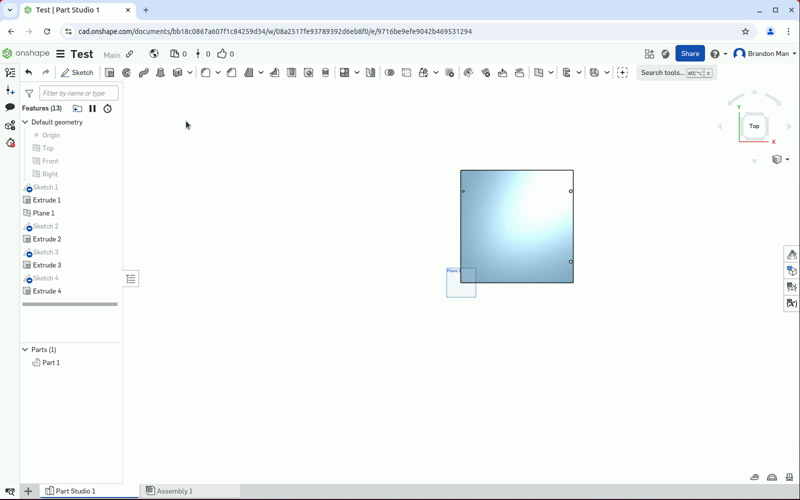
key(shift+h)
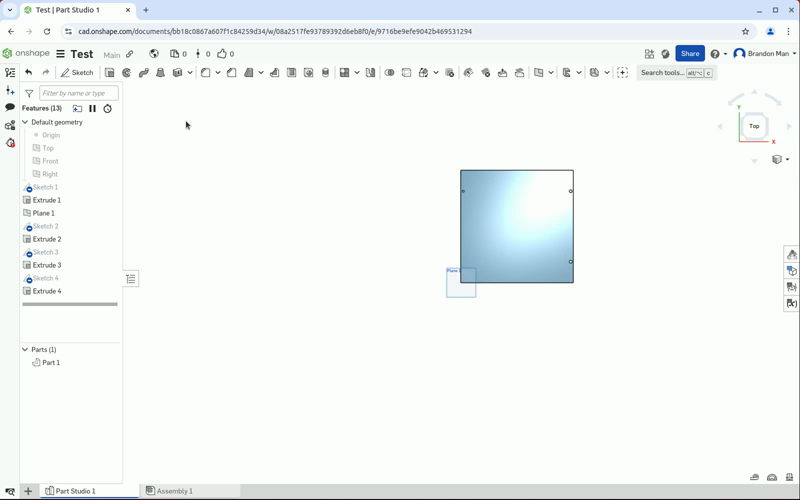
key(shift+h)
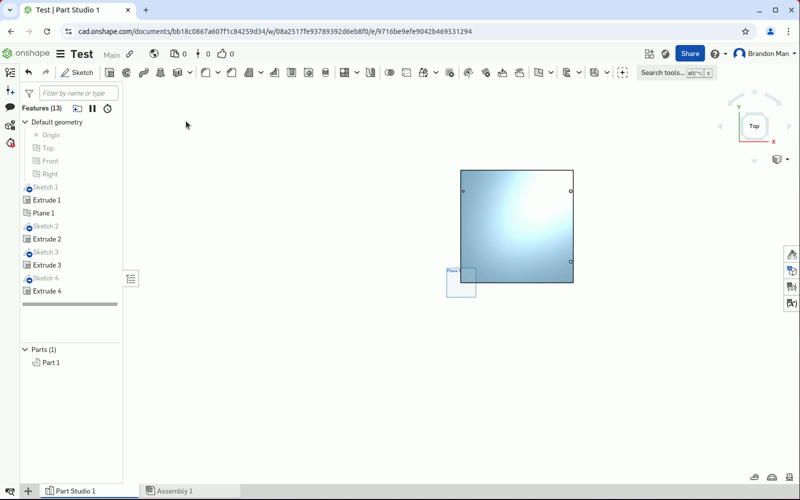
mouse_move(73, 189)
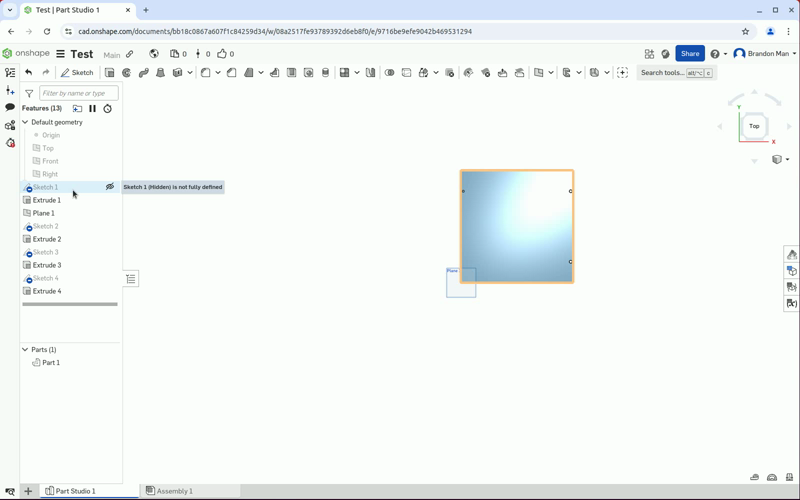
click(73, 189)
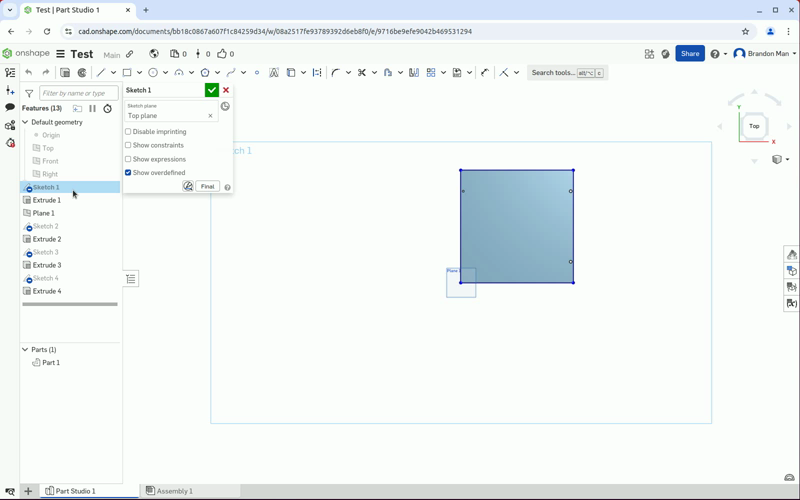
mouse_move(229, 92)
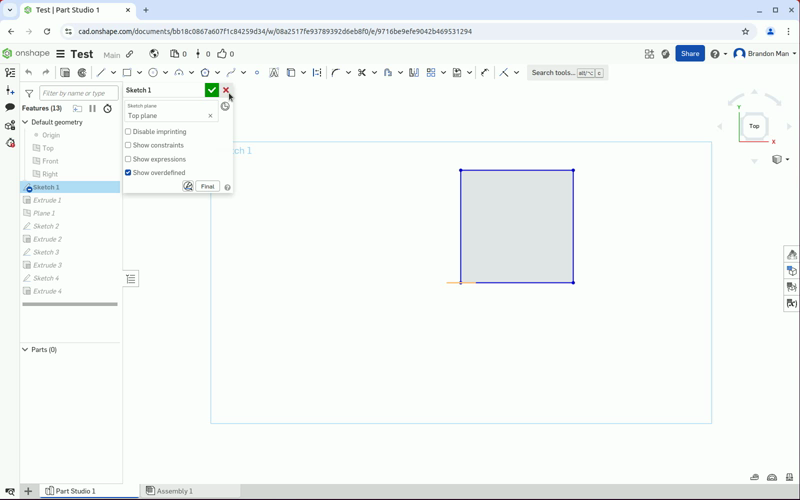
click(229, 92)
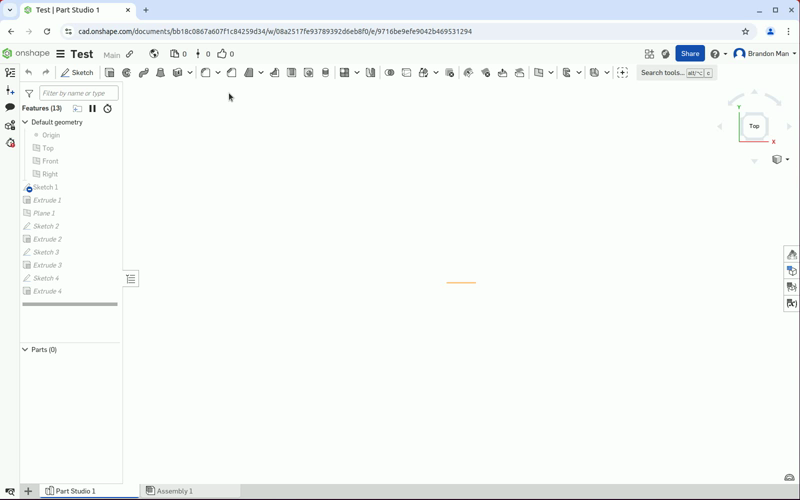
key(shift+s)
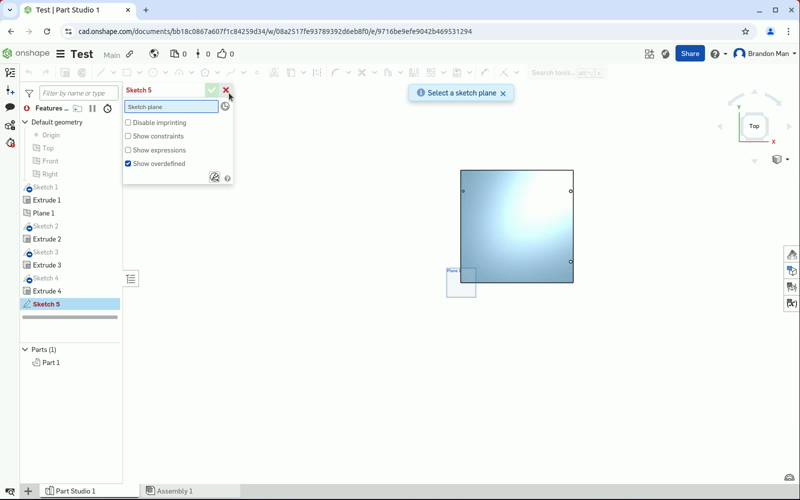
mouse_move(73, 215)
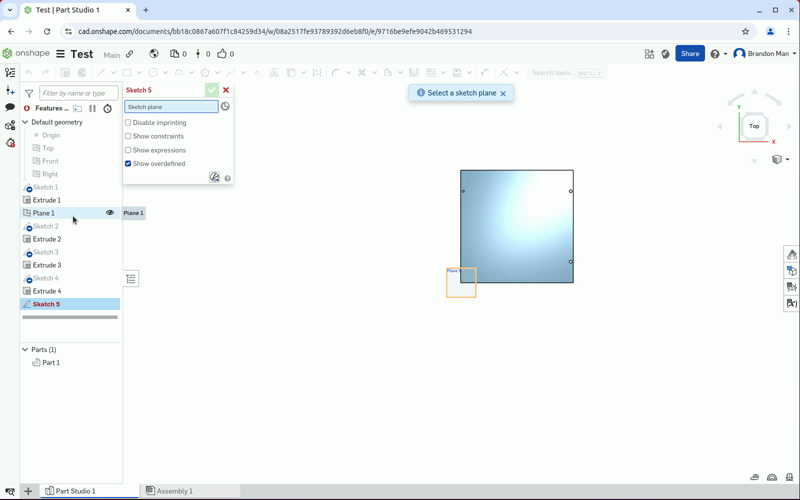
click(73, 215)
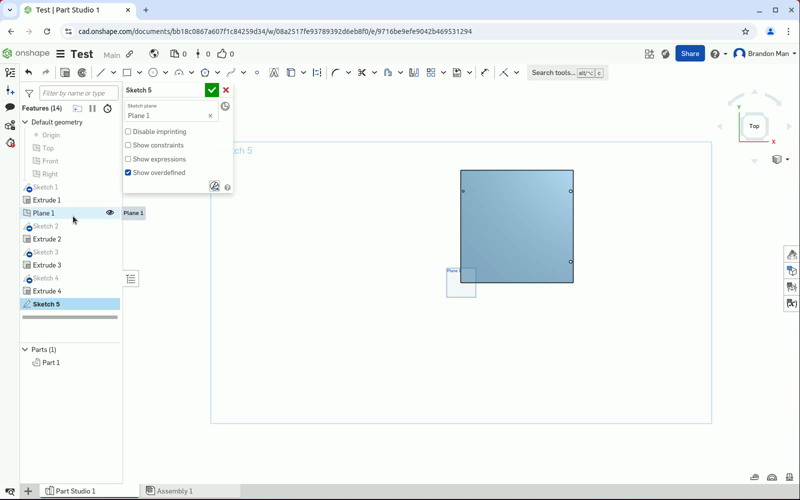
mouse_move(73, 352)
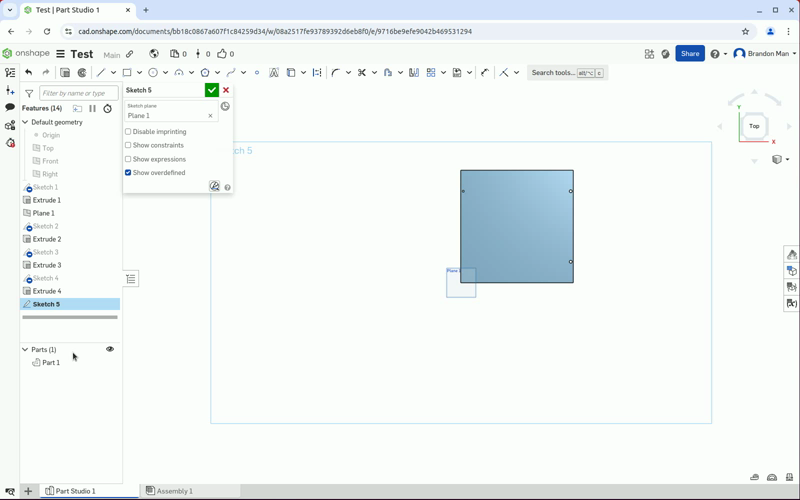
key(y)
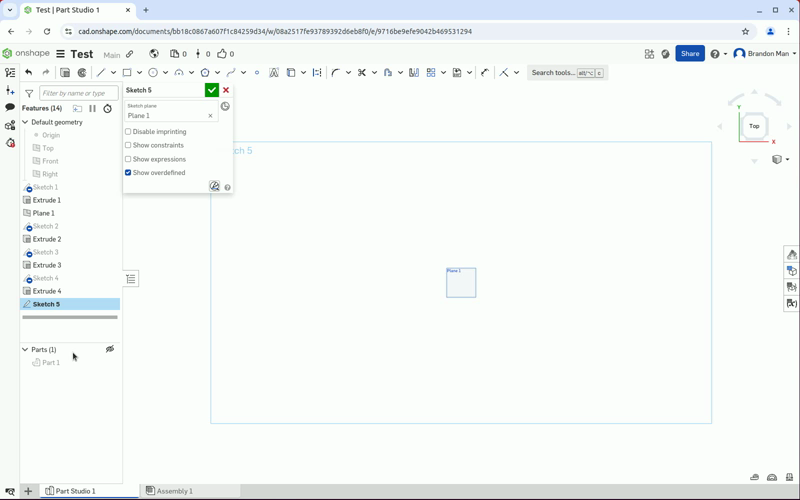
key(c)
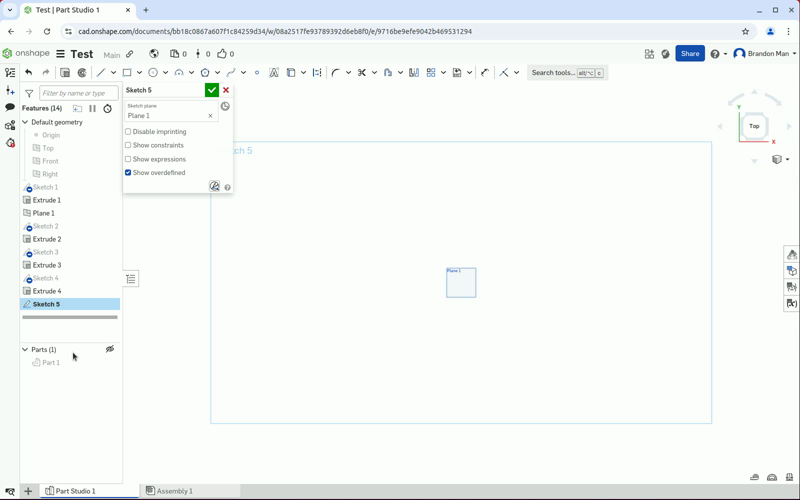
key_down(shift)
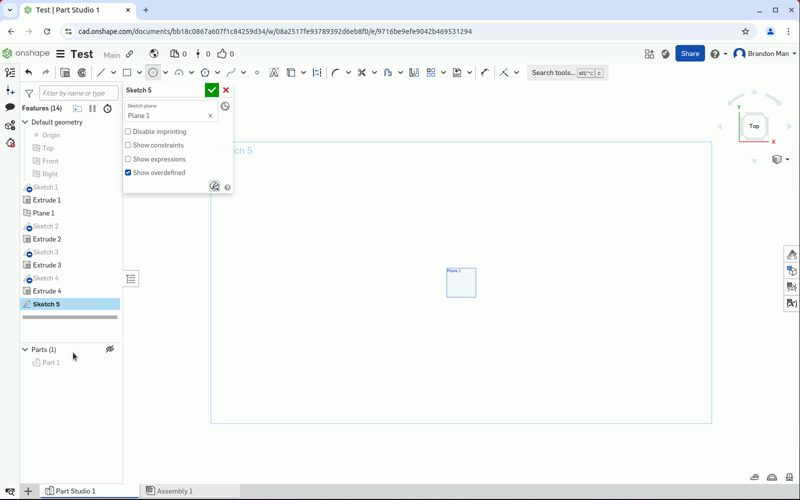
mouse_move(463, 261)
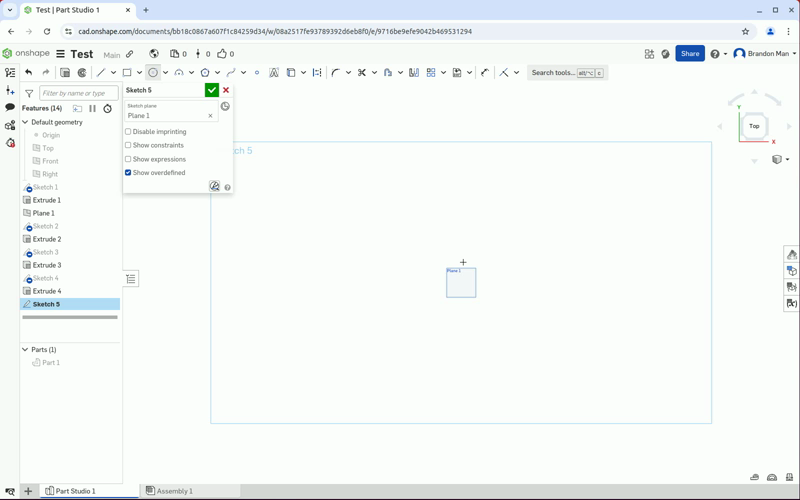
click(463, 261)
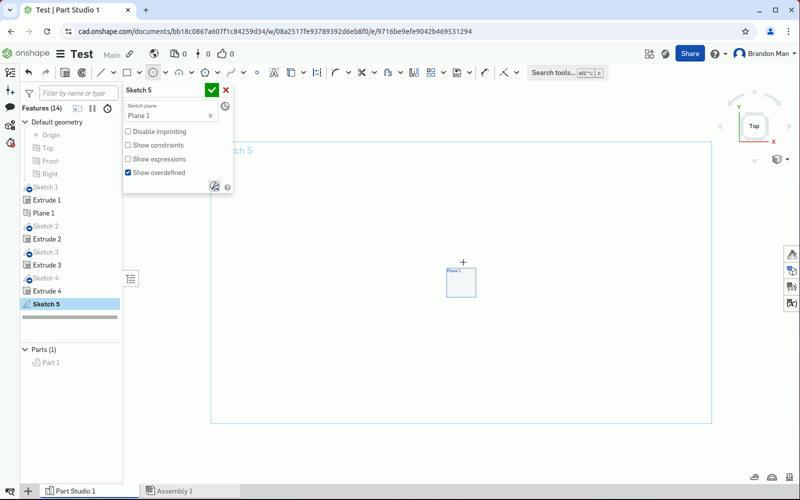
key_up(shift)
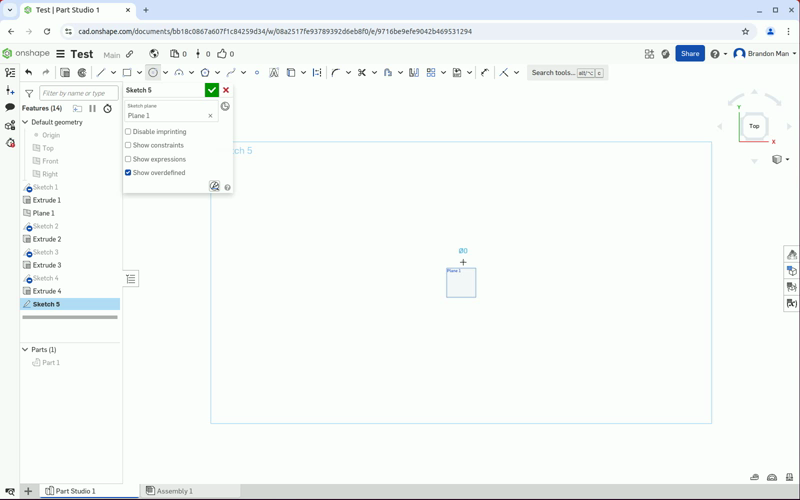
mouse_move(464, 261)
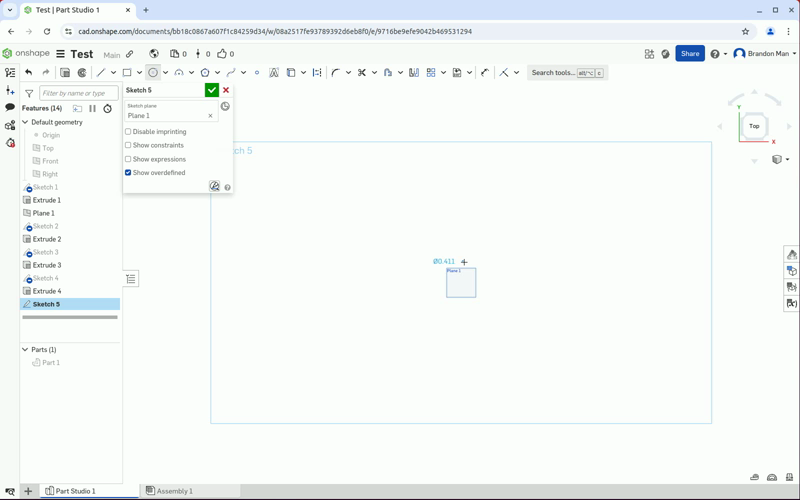
scroll(6)
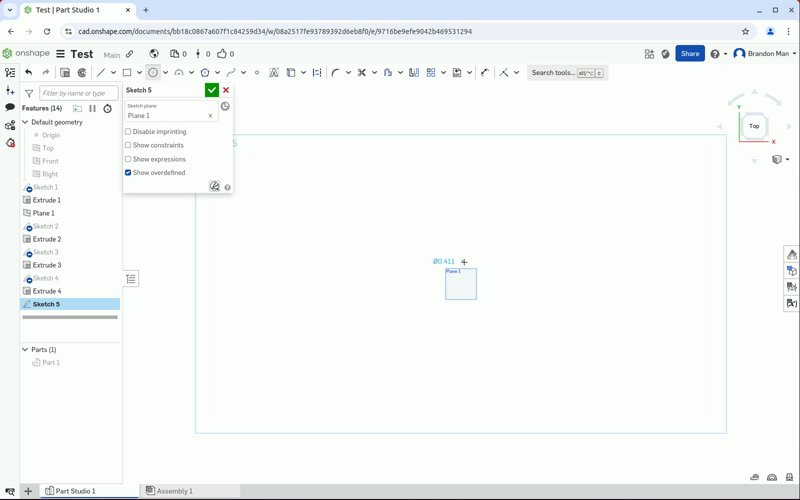
scroll(6)
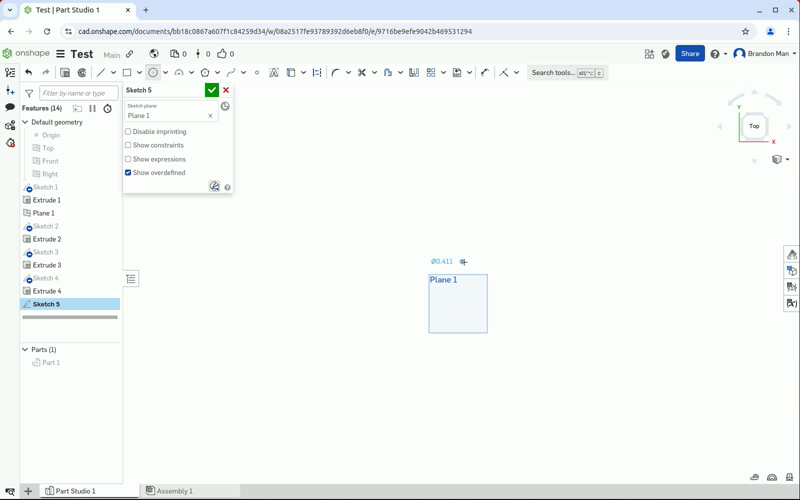
scroll(6)
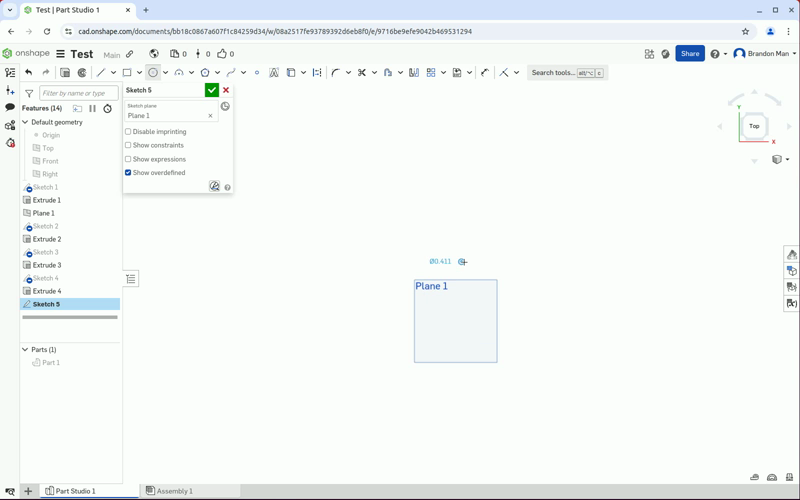
scroll(6)
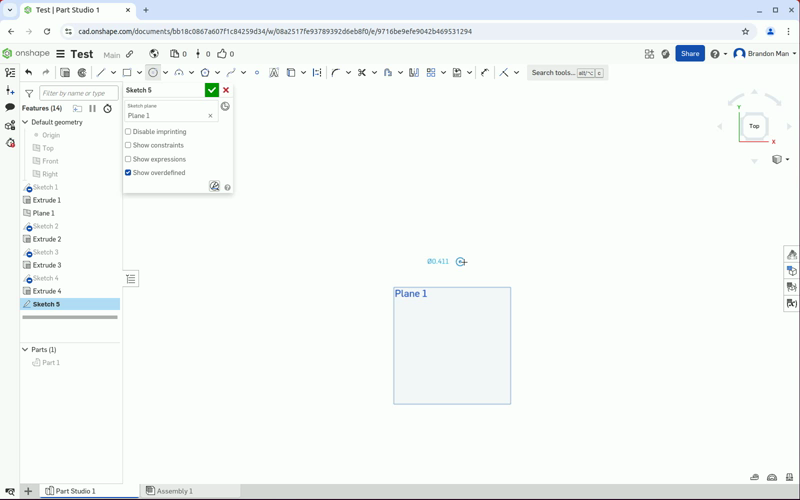
scroll(6)
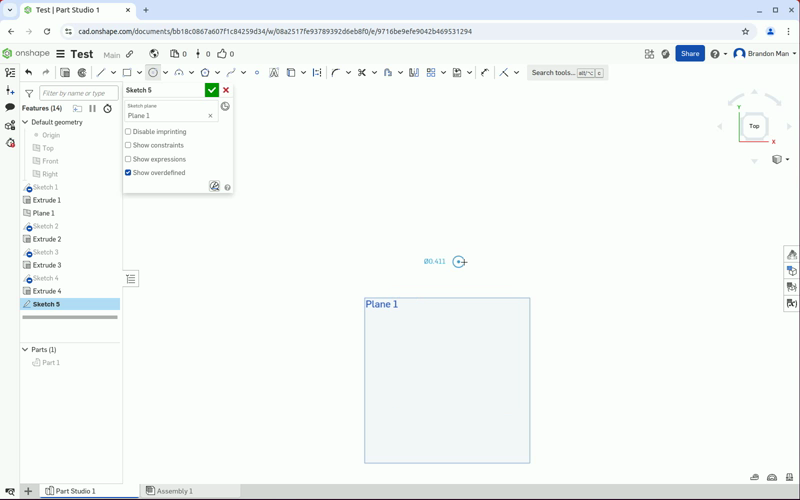
scroll(6)
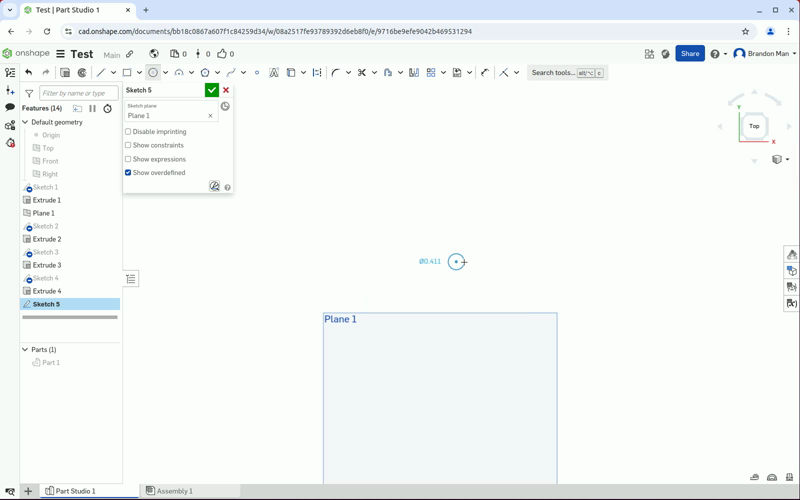
scroll(6)
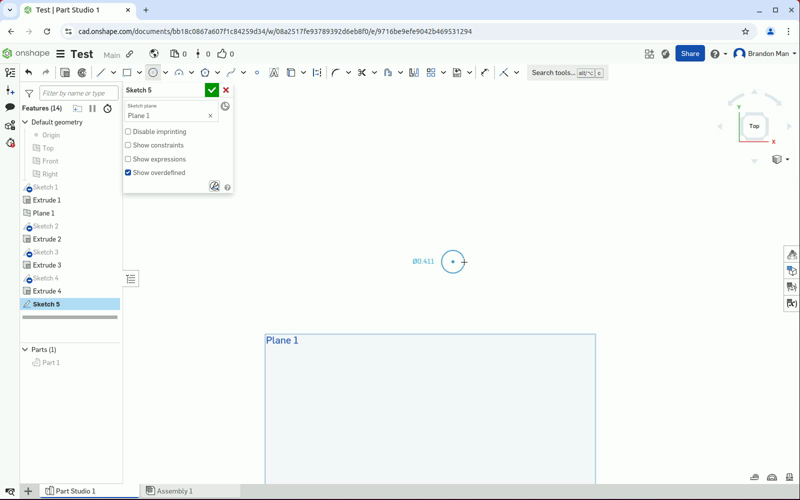
click(464, 261)
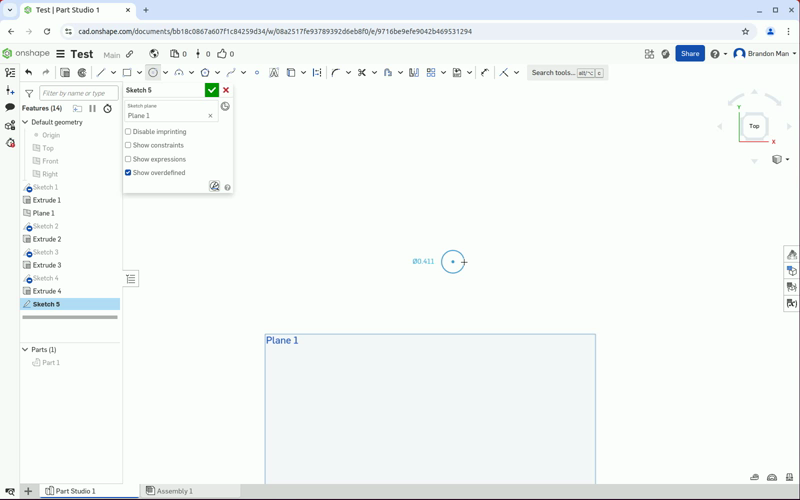
scroll(-6)
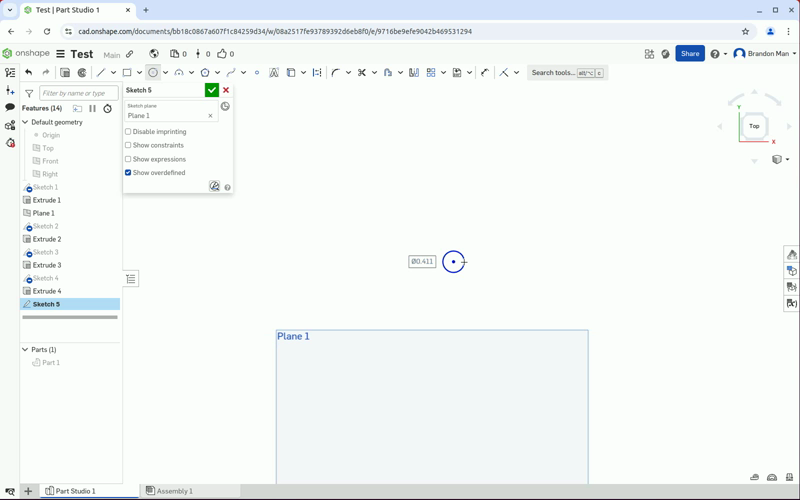
scroll(-6)
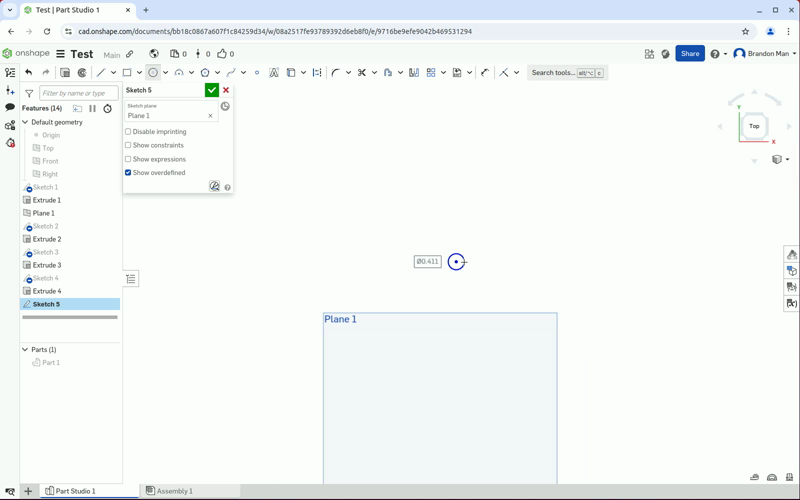
scroll(-6)
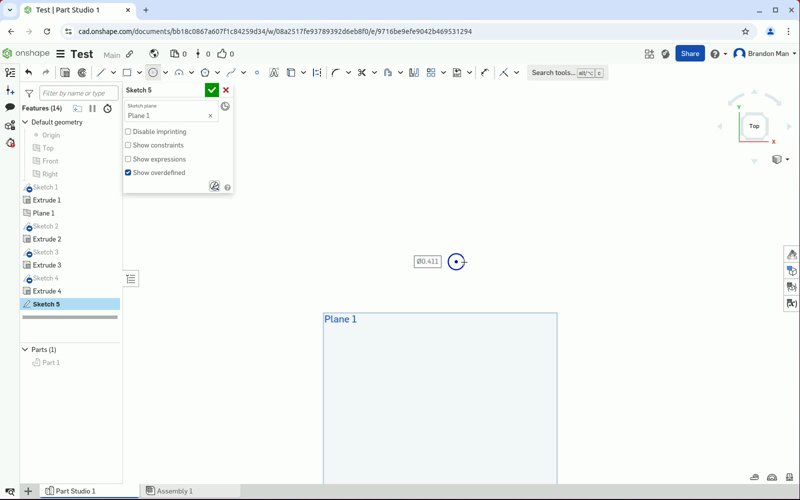
scroll(-6)
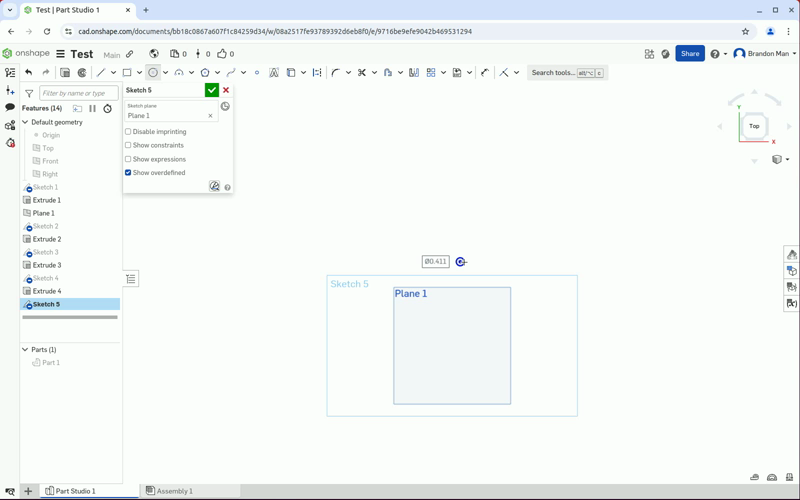
scroll(-6)
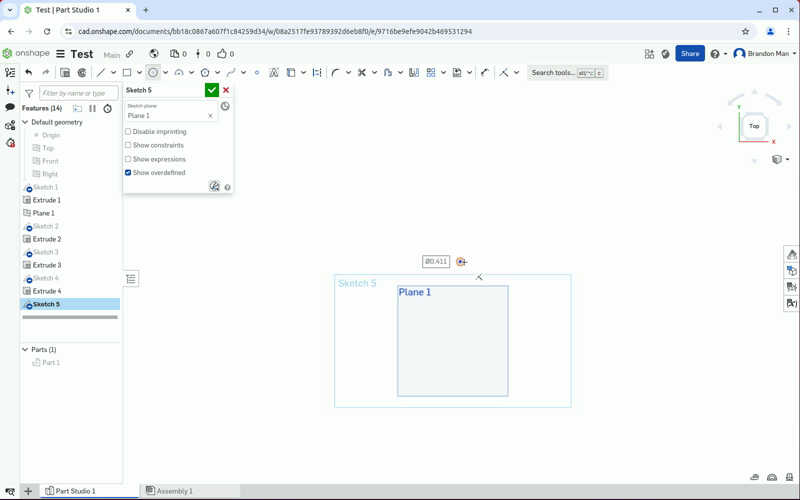
scroll(-6)
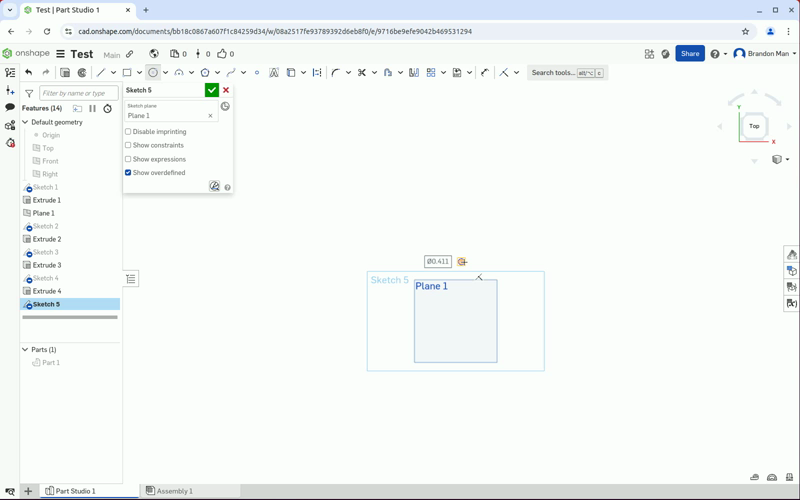
scroll(-6)
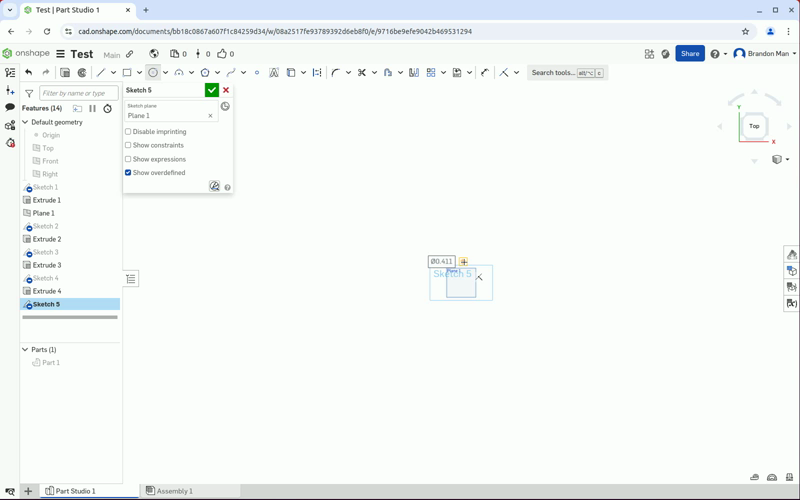
key(esc)
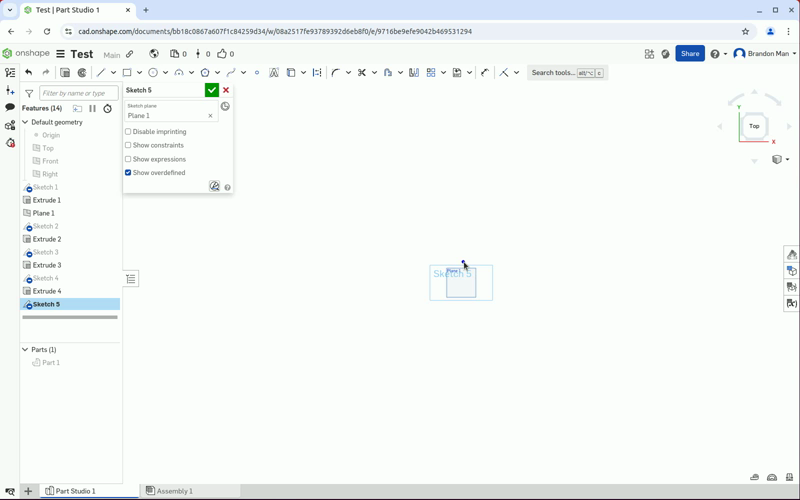
mouse_move(462, 261)
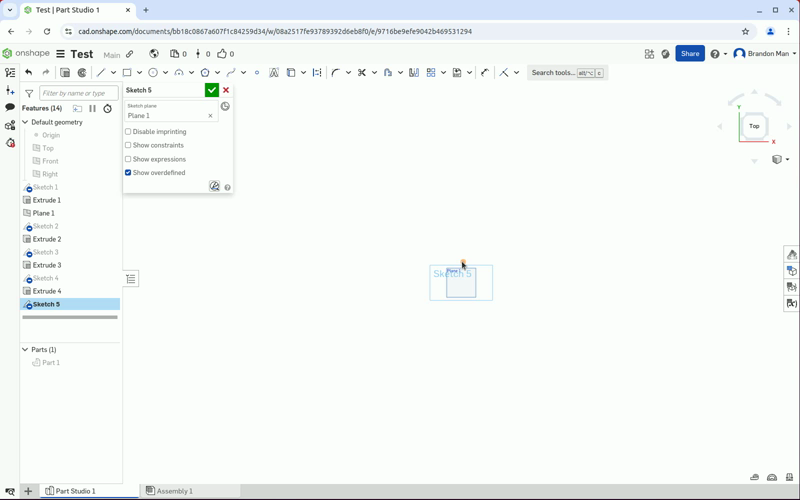
scroll(6)
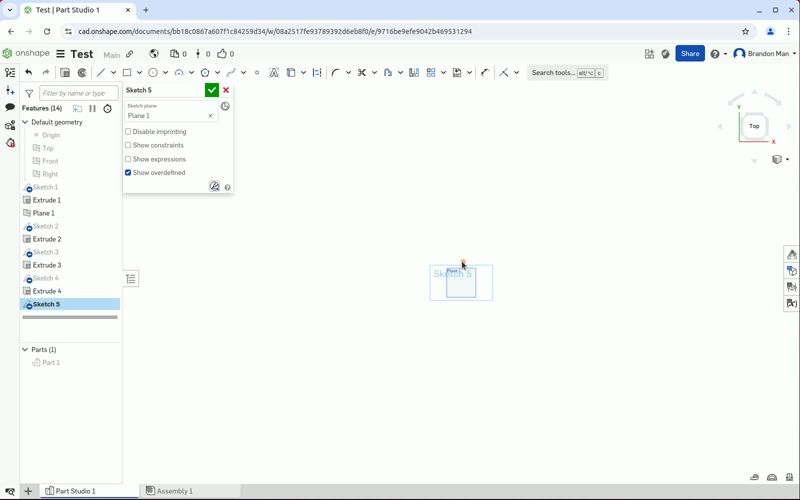
scroll(6)
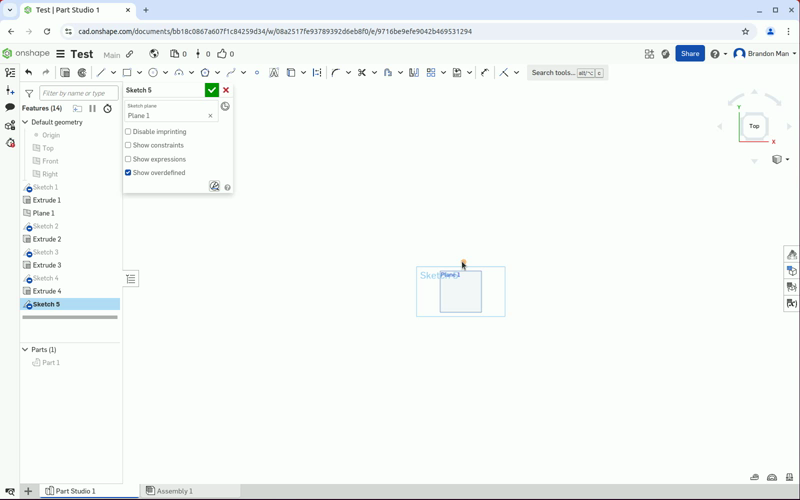
scroll(6)
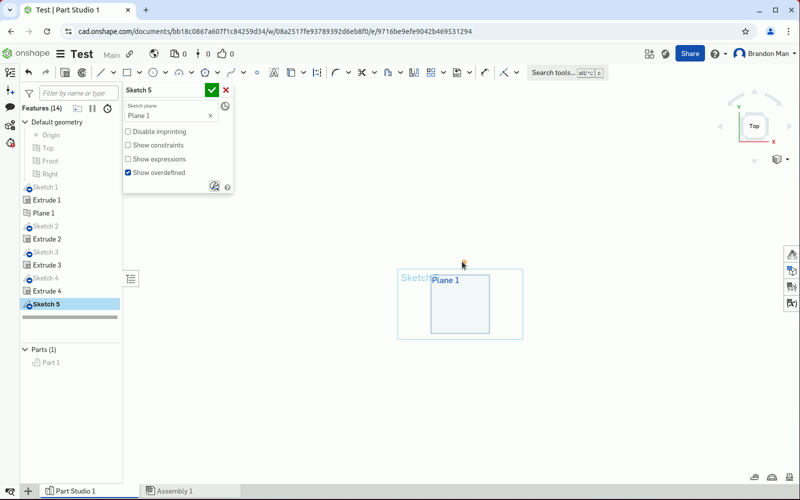
scroll(6)
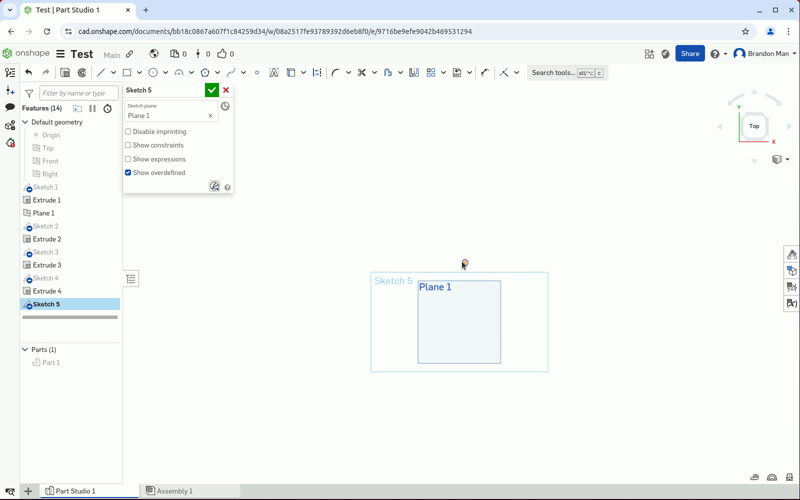
scroll(6)
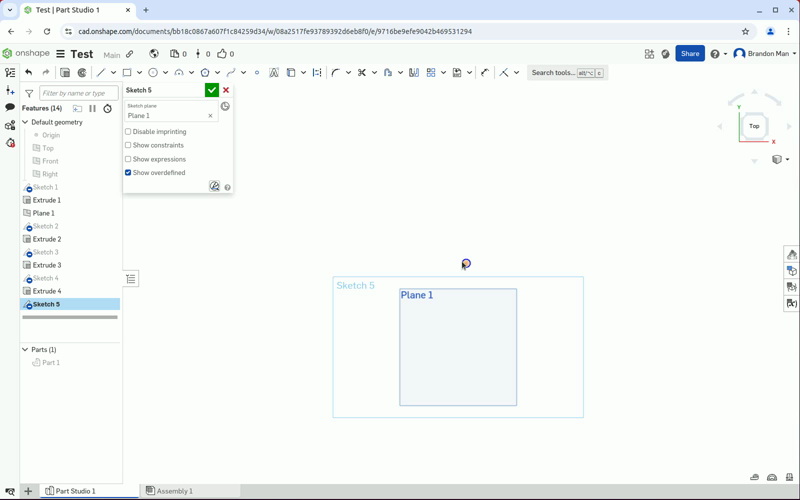
scroll(6)
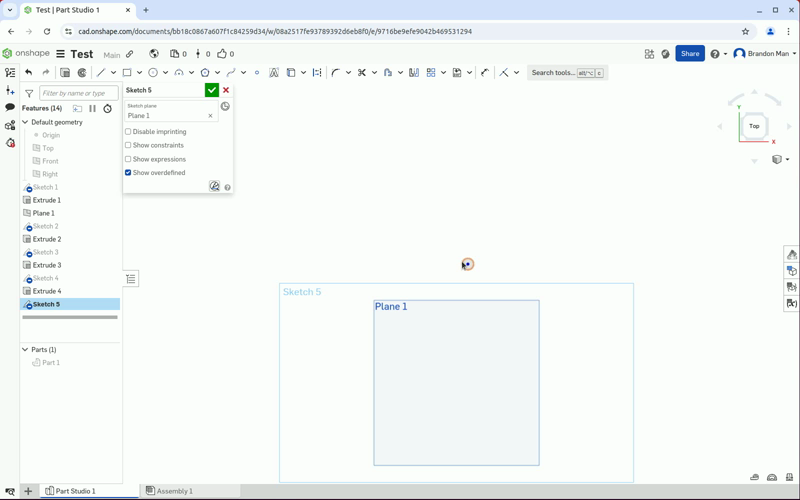
scroll(6)
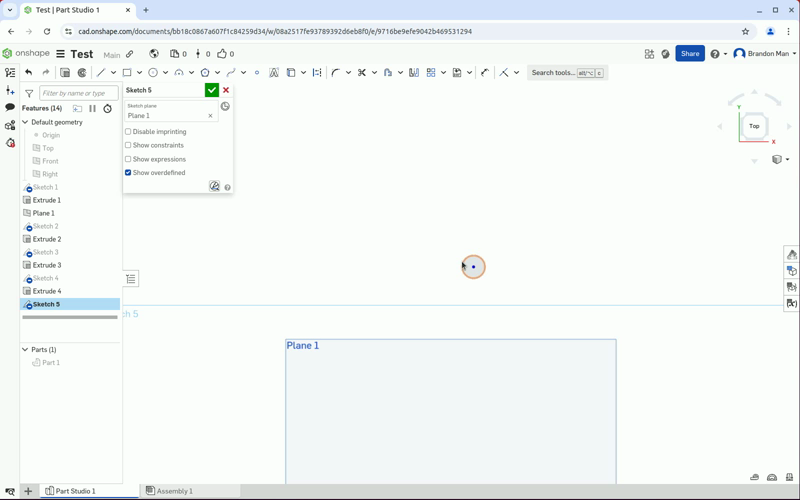
click(462, 261)
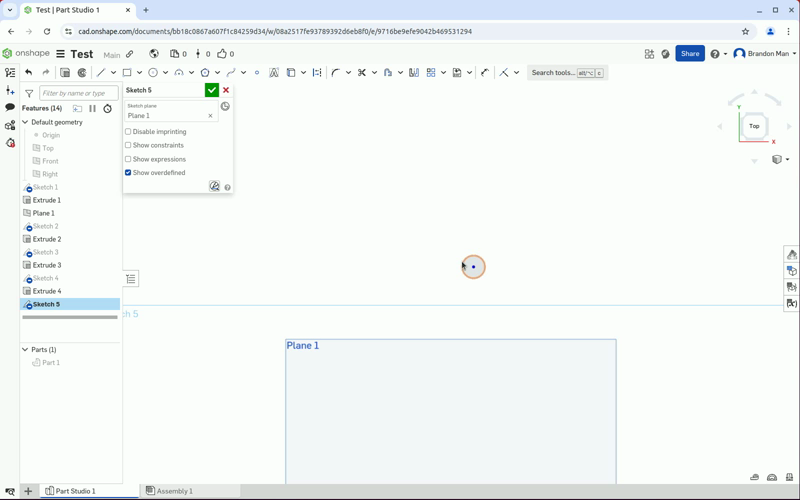
scroll(-6)
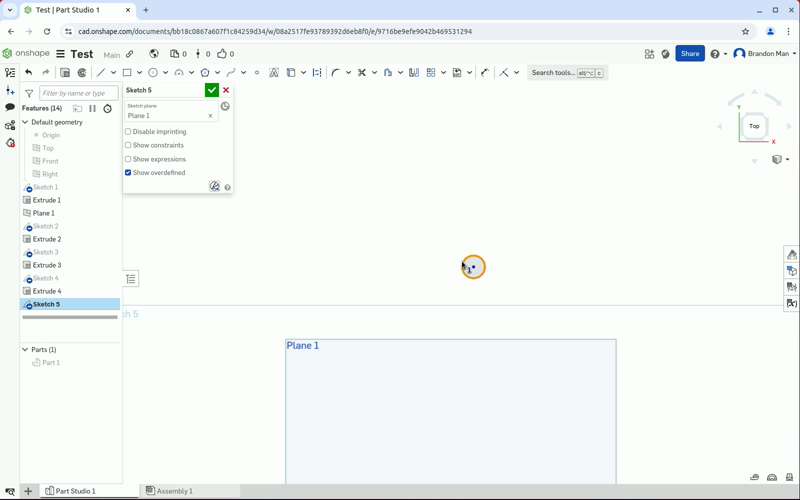
scroll(-6)
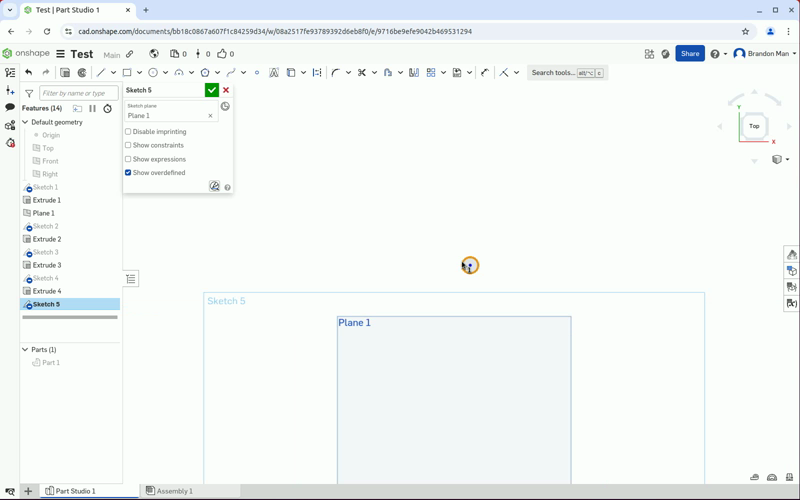
scroll(-6)
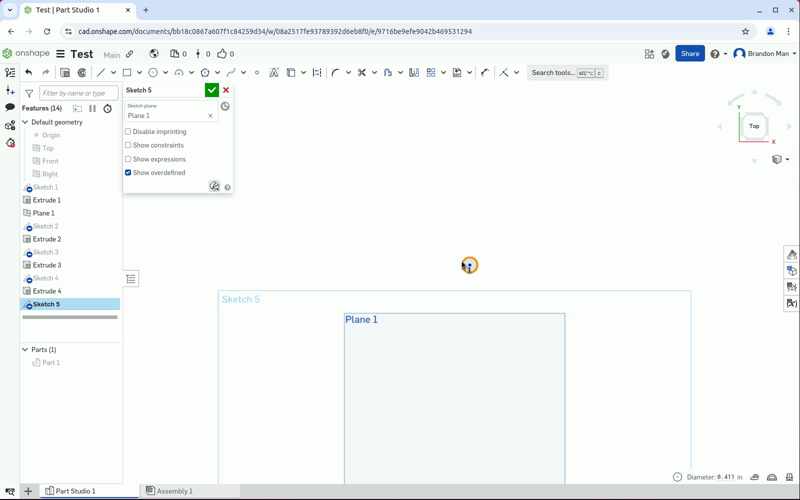
scroll(-6)
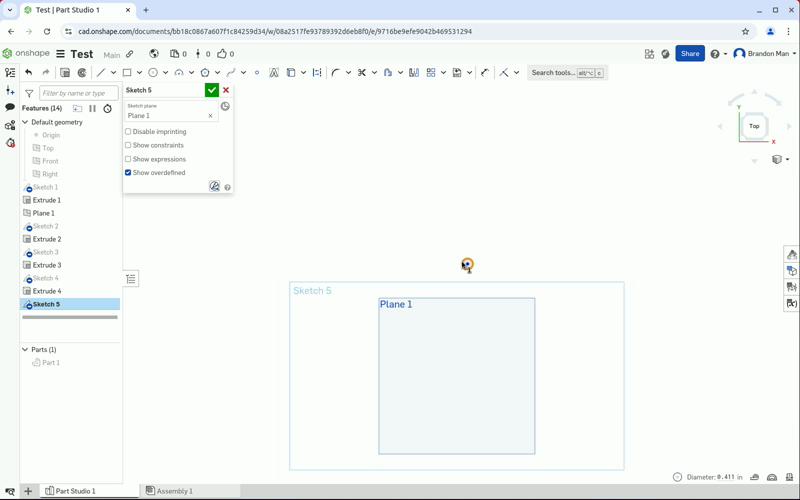
scroll(-6)
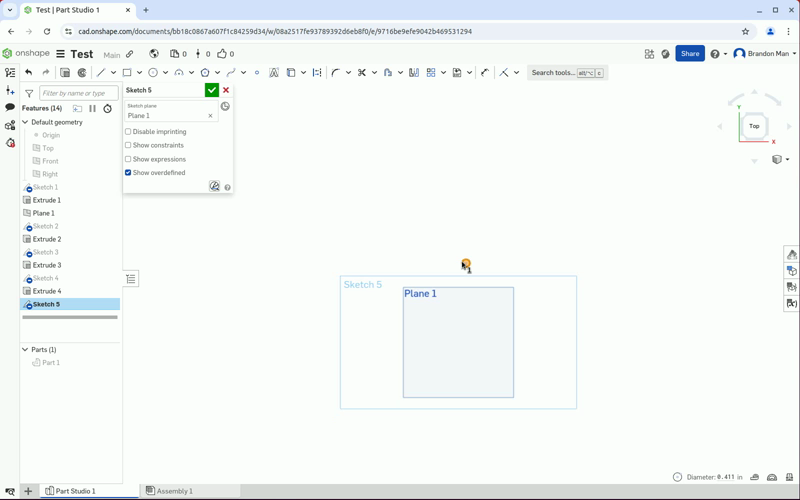
scroll(-6)
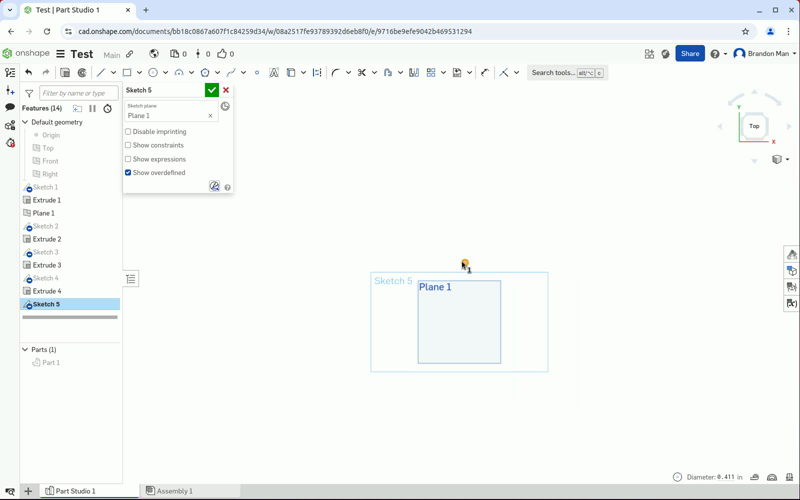
scroll(-6)
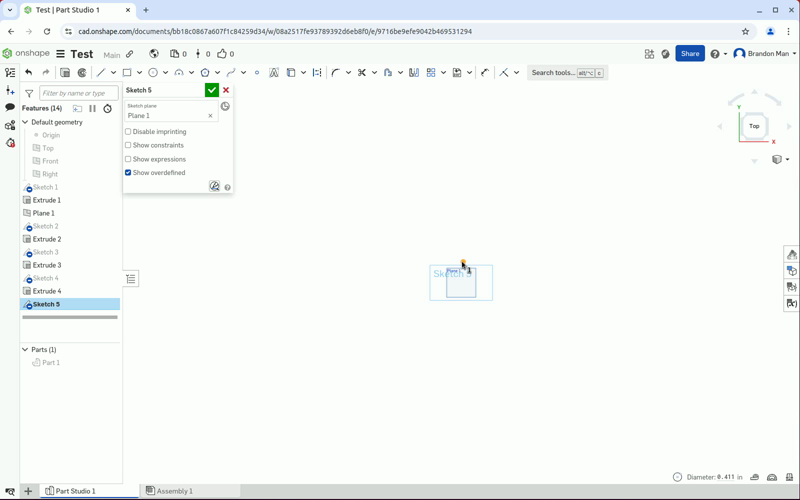
mouse_move(73, 352)
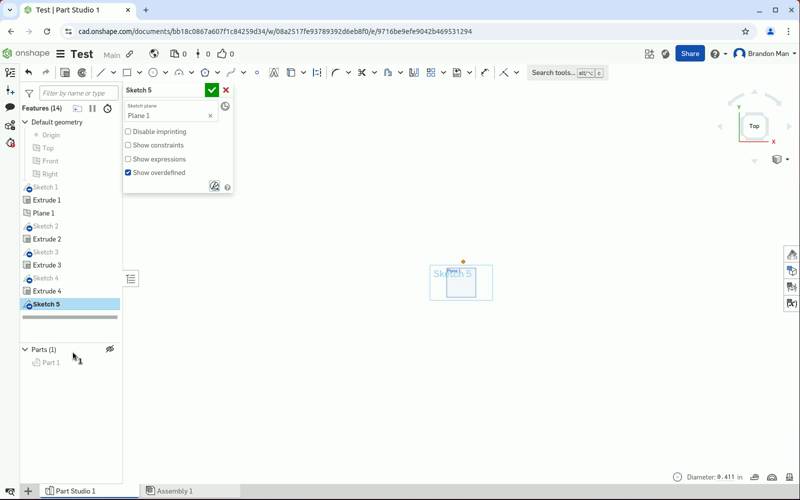
key(shift+y)
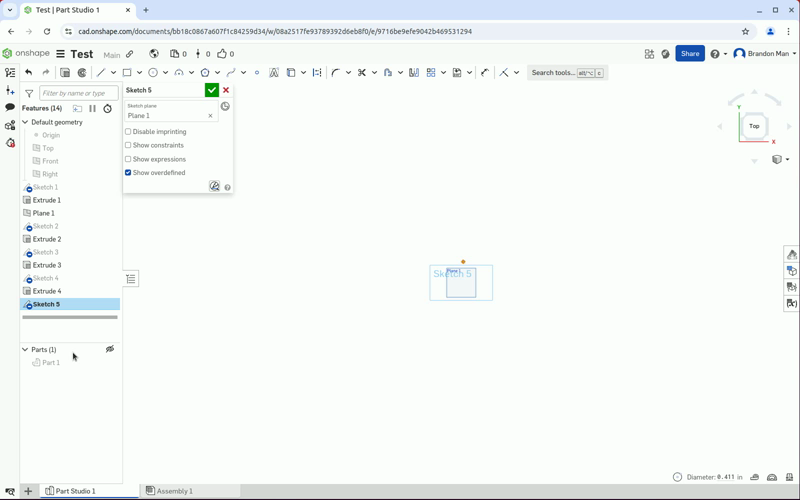
key(shift+e)
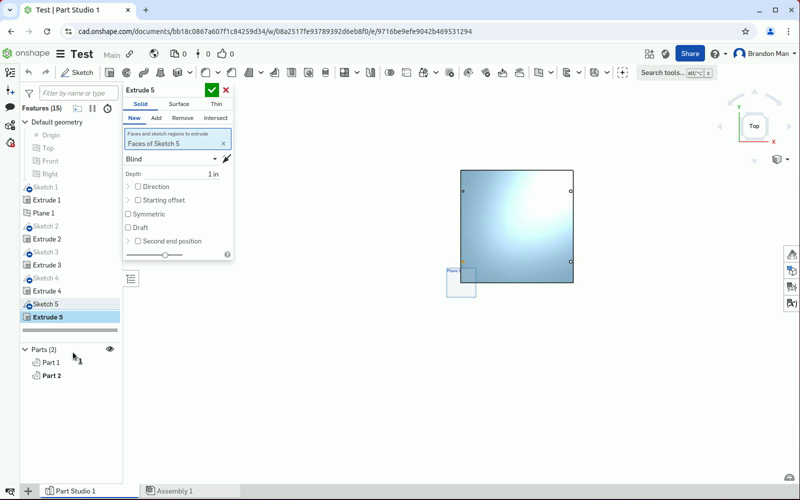
mouse_move(143, 106)
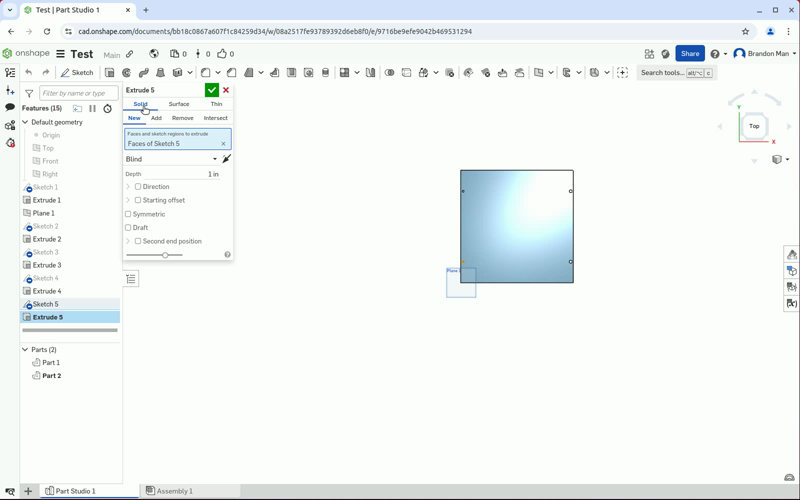
click(143, 106)
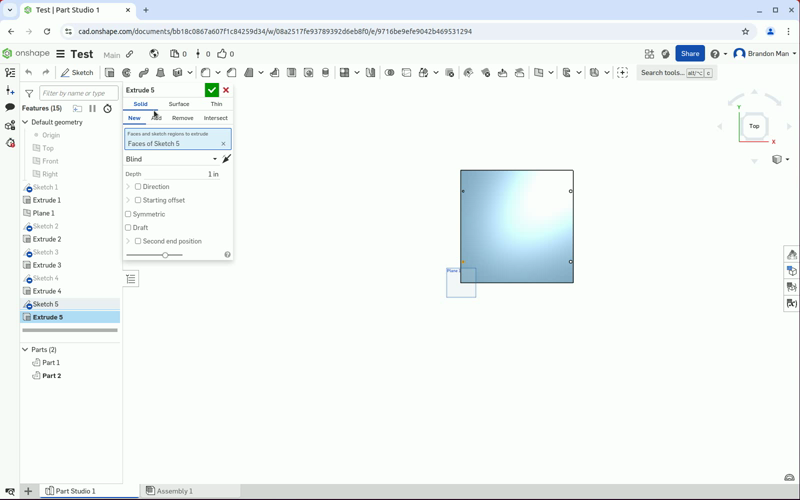
mouse_move(186, 120)
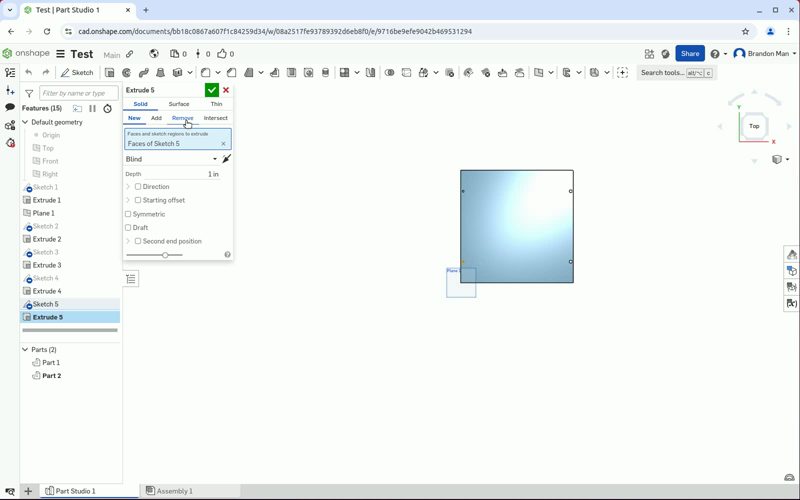
click(186, 120)
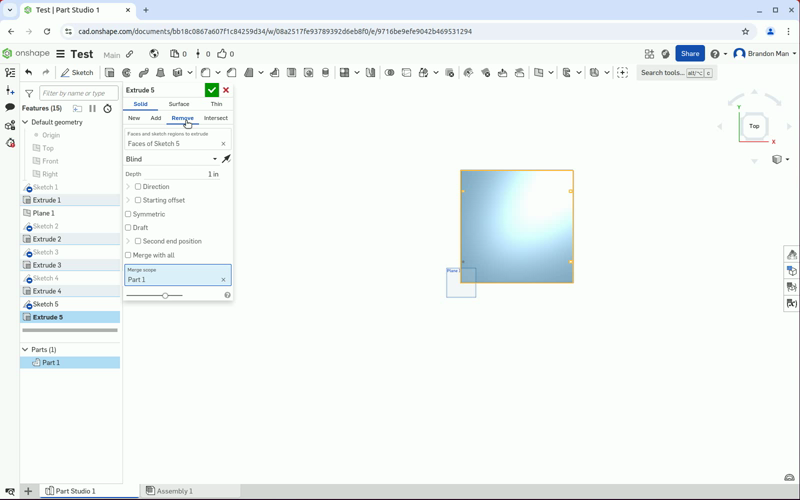
key(tab, 4)
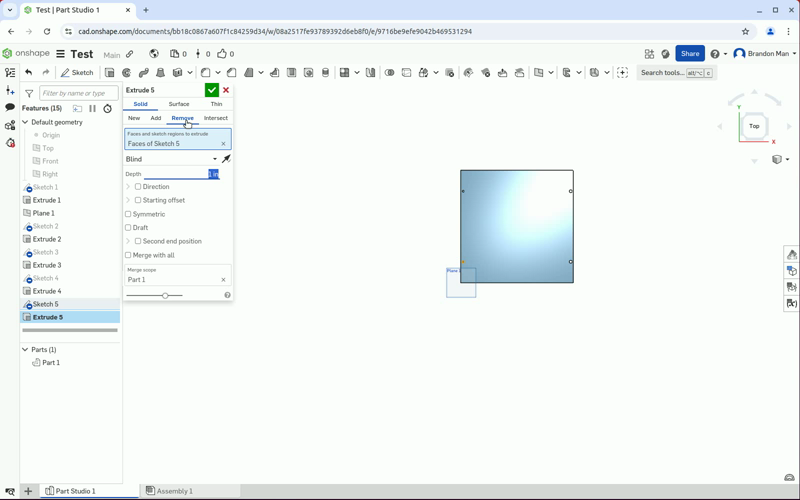
text(1.685)
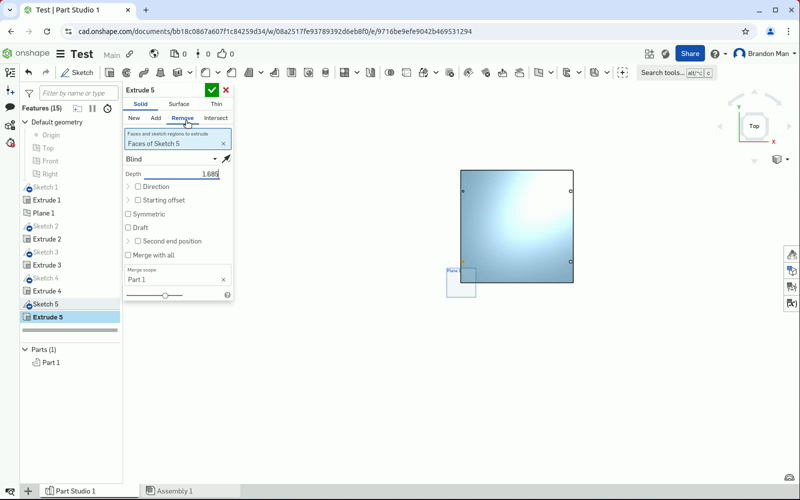
key(tab, 6)
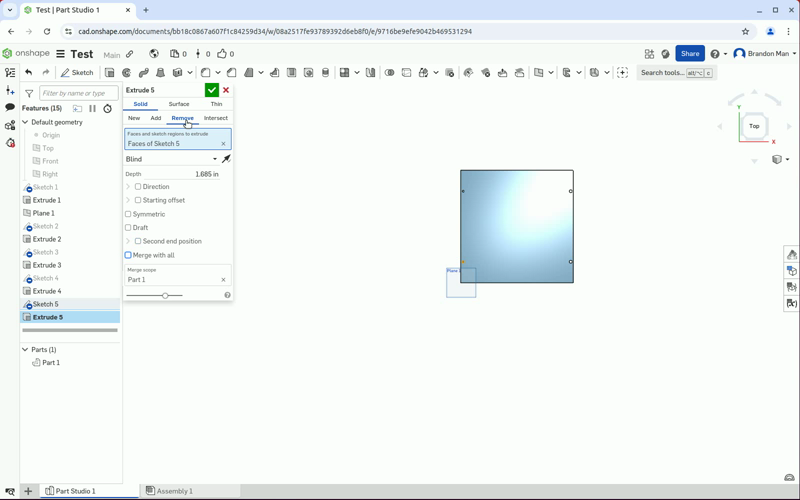
key(space)
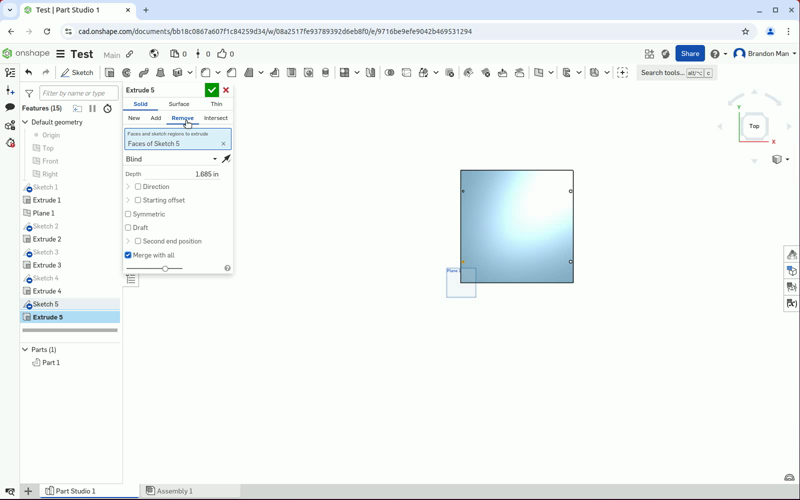
key(enter)
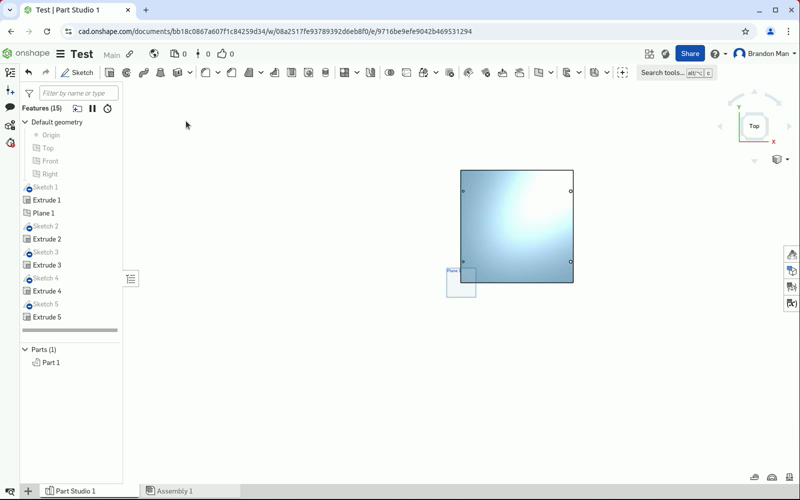
key(shift+h)
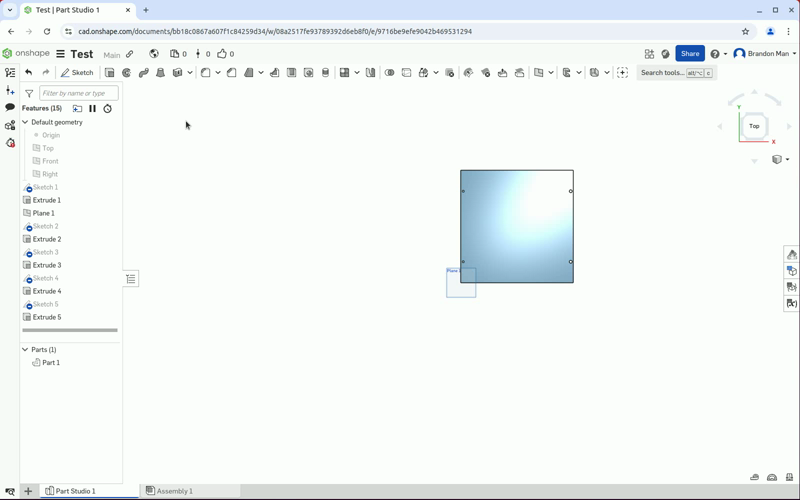
key(shift+h)
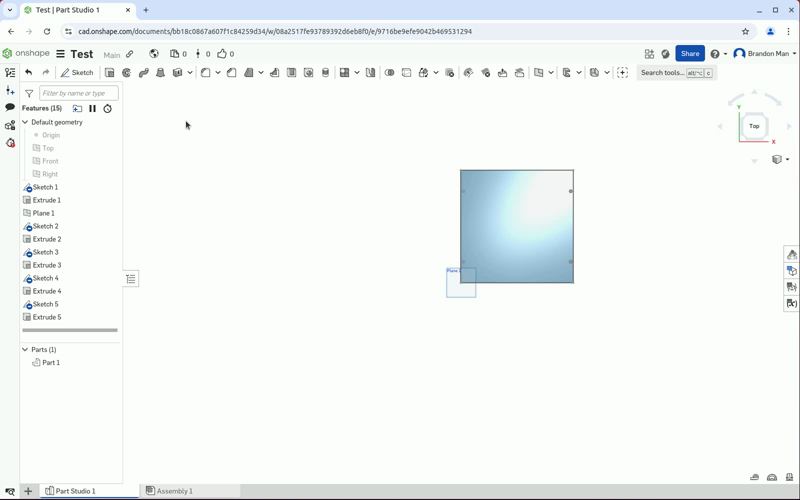
key(shift+7)
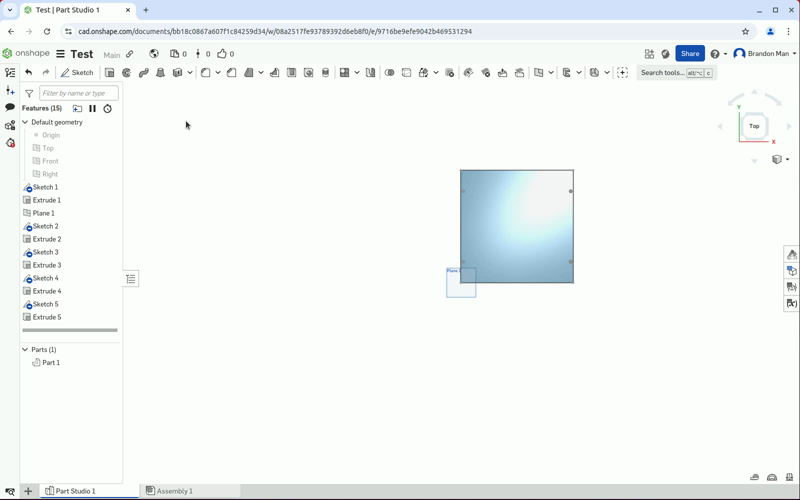
key(up, 3)
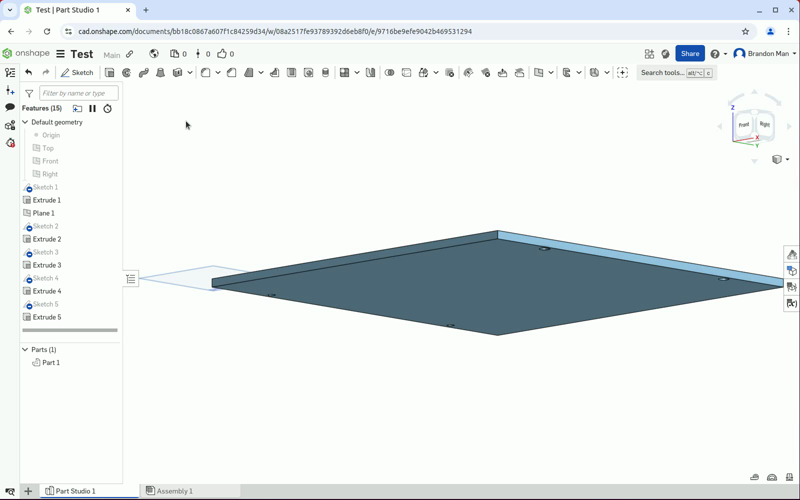
key(left, 3)
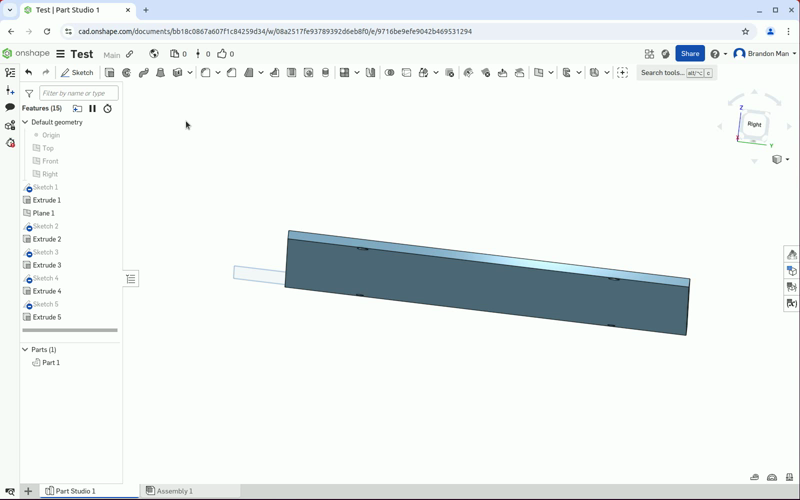
key(right, 3)
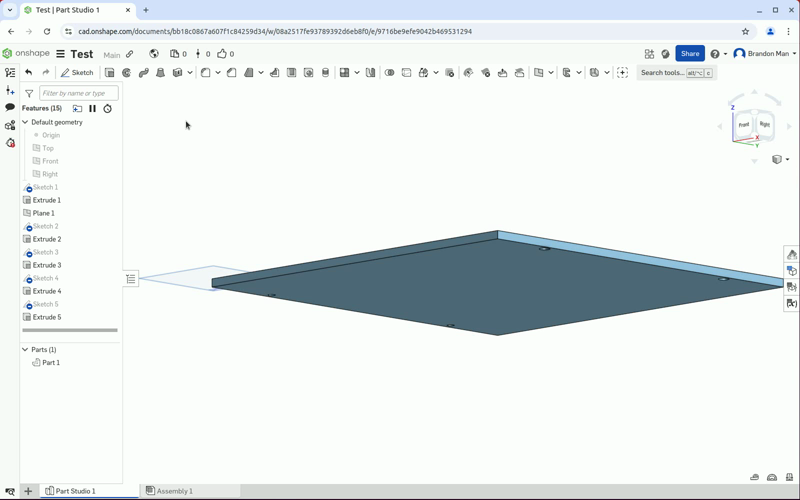
key(down, 3)
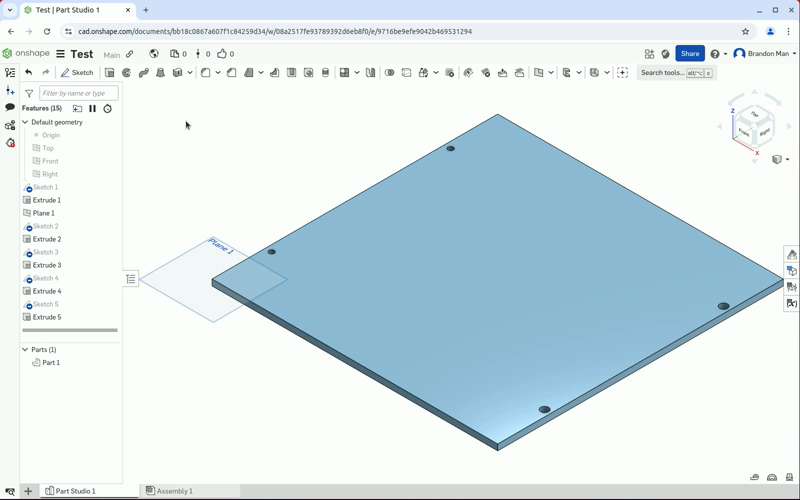
mouse_move(73, 189)
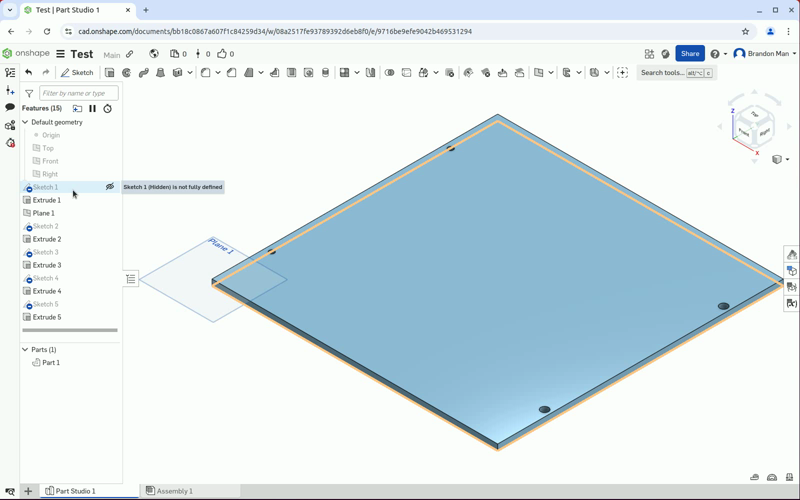
click(73, 189)